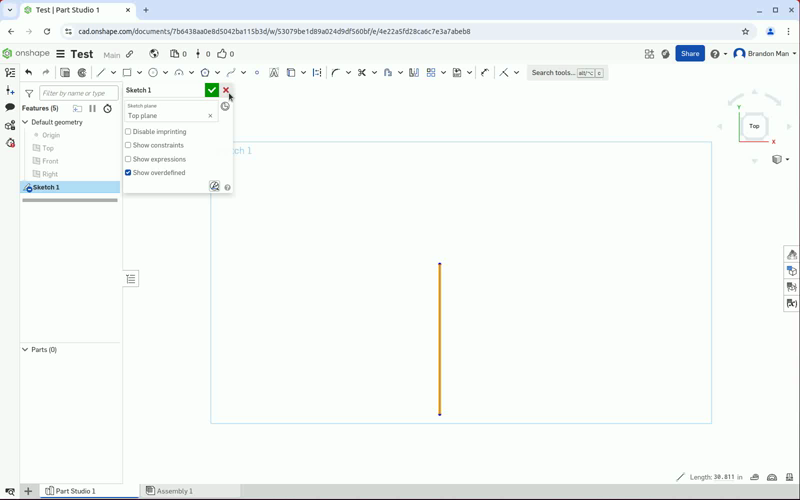
key(shift+h)
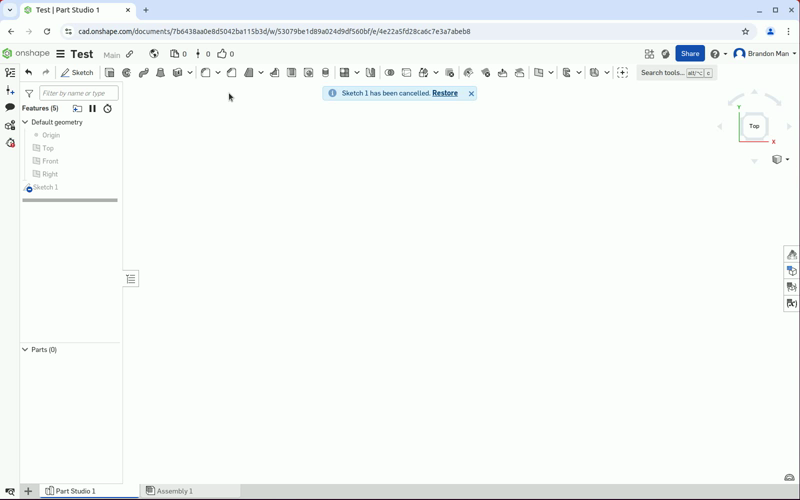
mouse_move(73, 352)
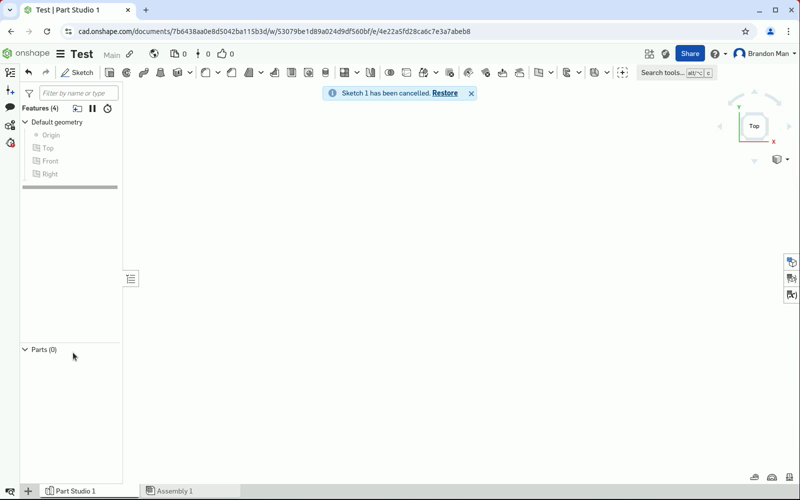
key(y)
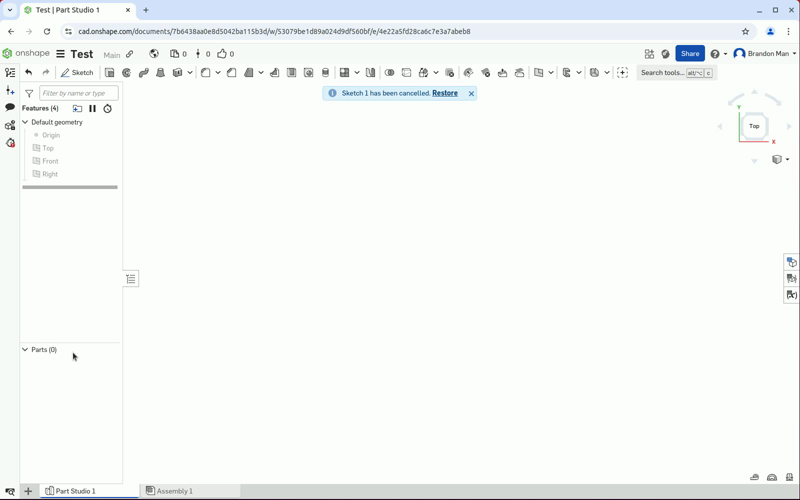
key(shift+p)
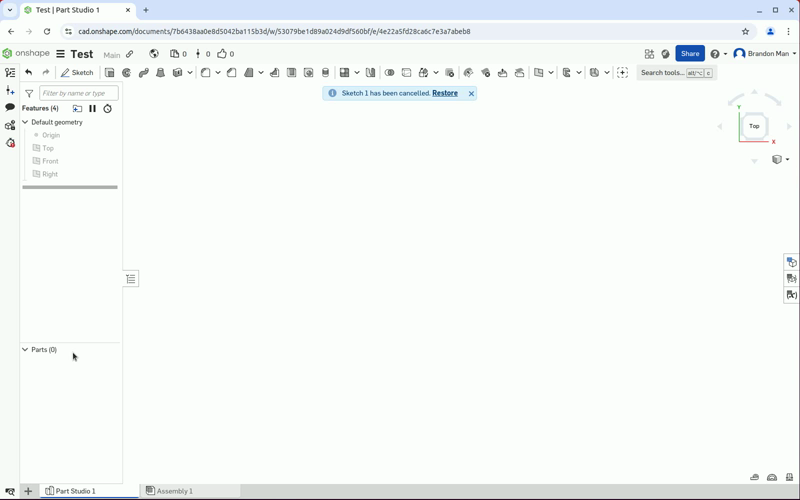
key(space)
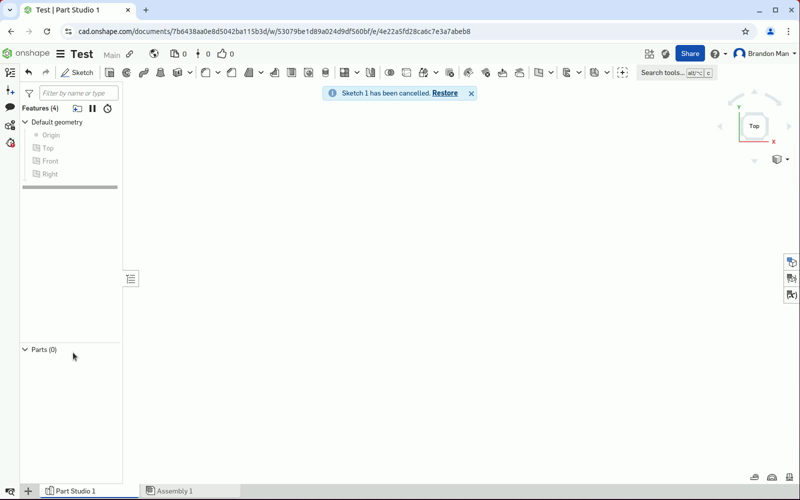
key_down(shift)
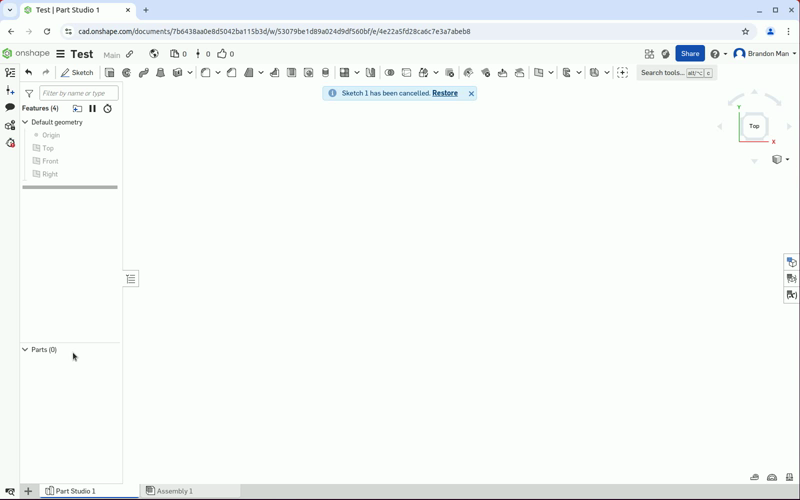
key(up)
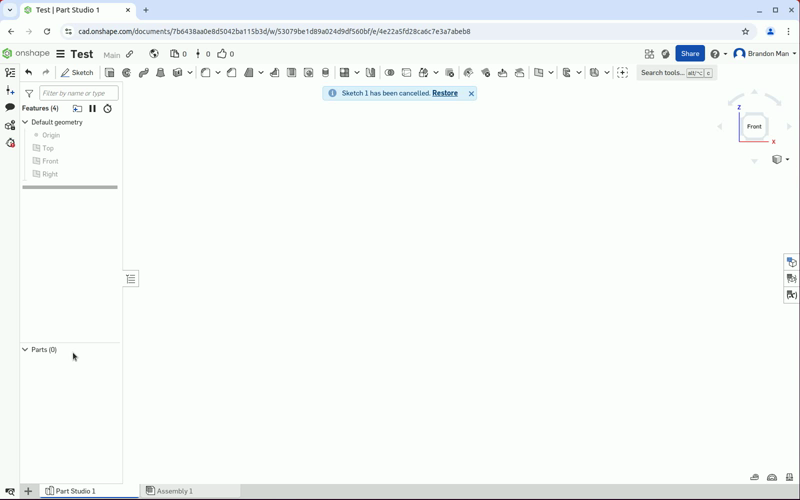
key_up(shift)
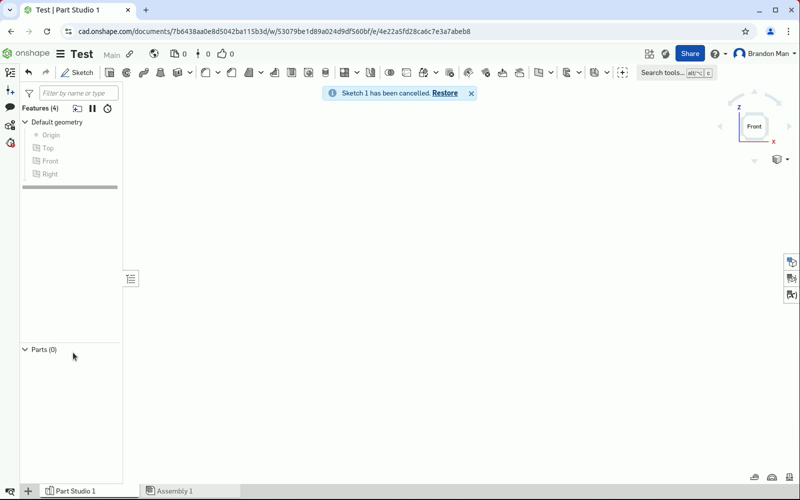
mouse_move(73, 352)
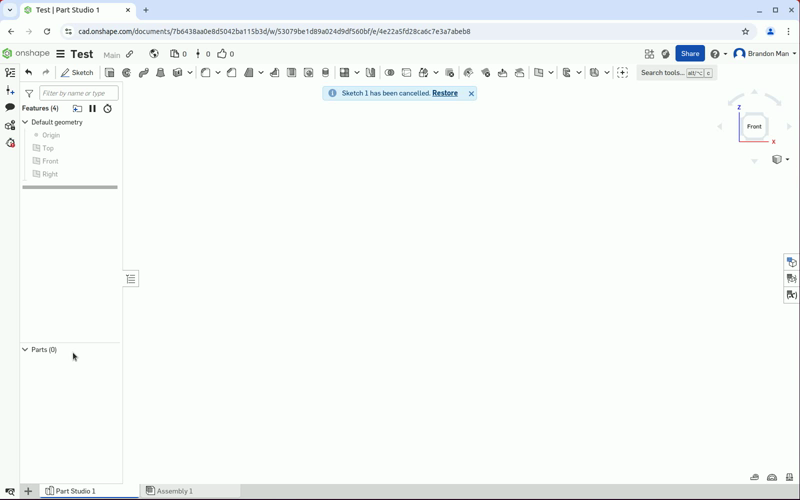
key(shift+y)
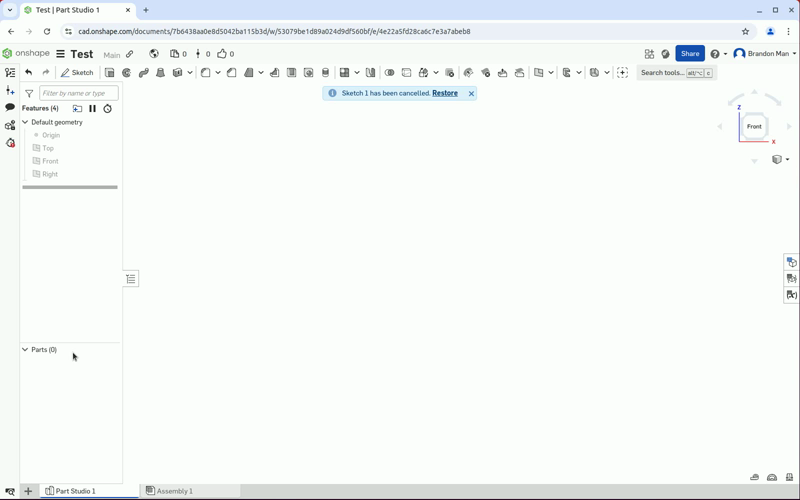
key(shift+s)
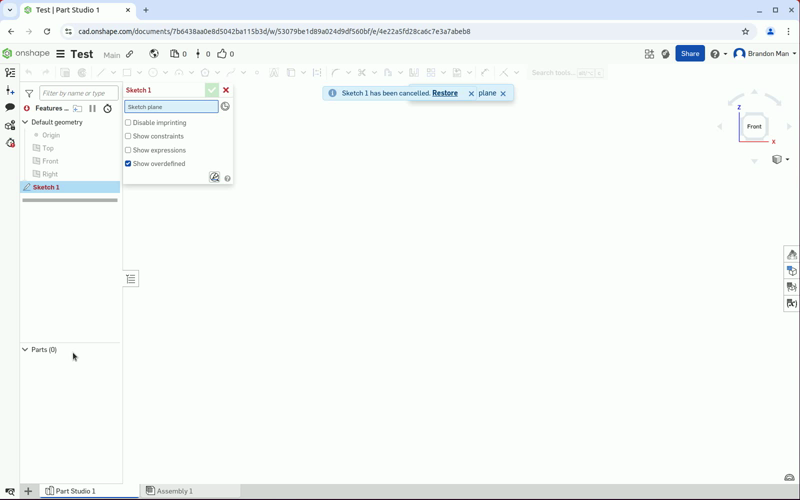
mouse_move(73, 163)
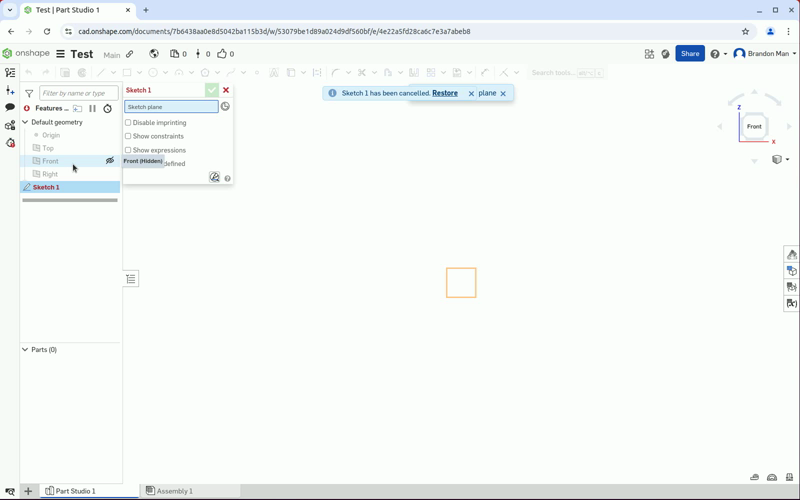
click(73, 163)
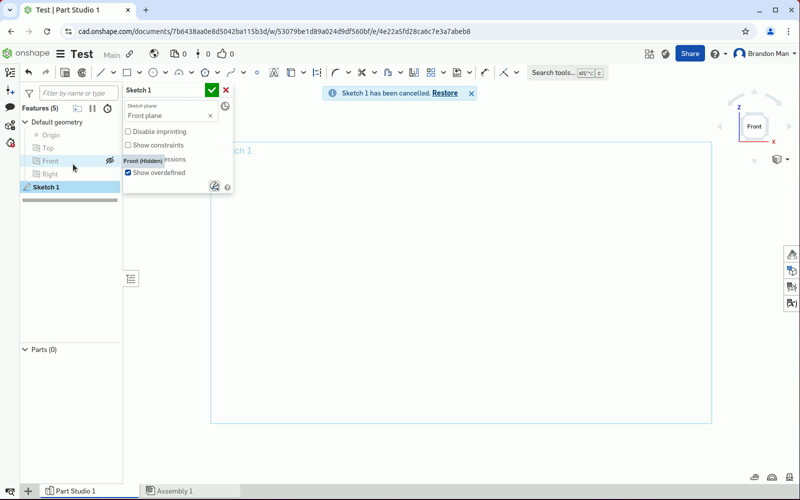
mouse_move(73, 352)
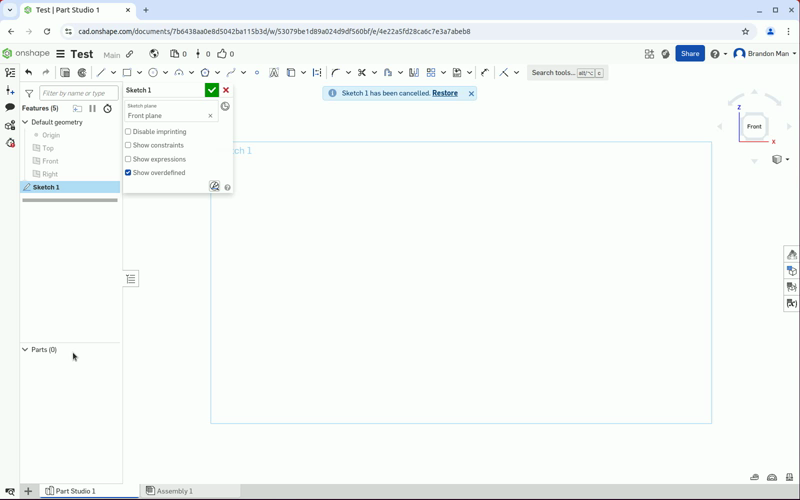
key(y)
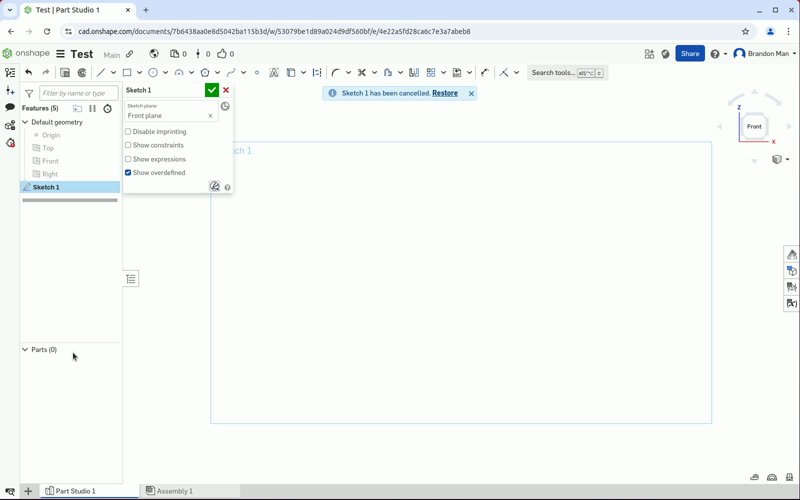
key(l)
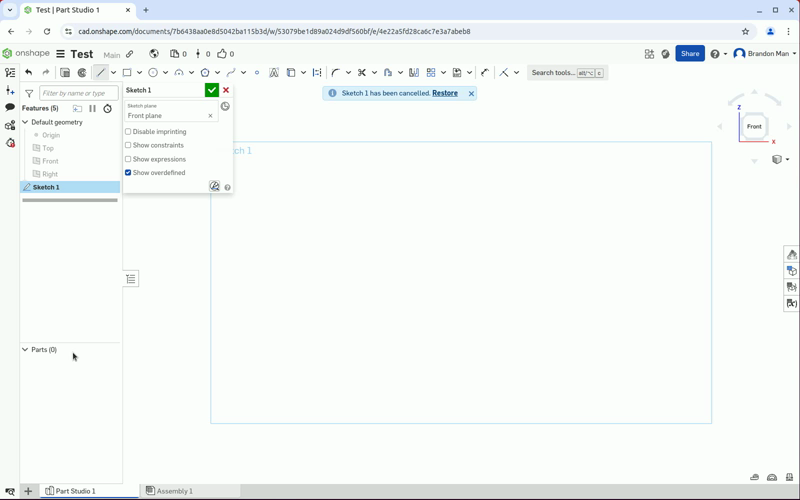
key_down(shift)
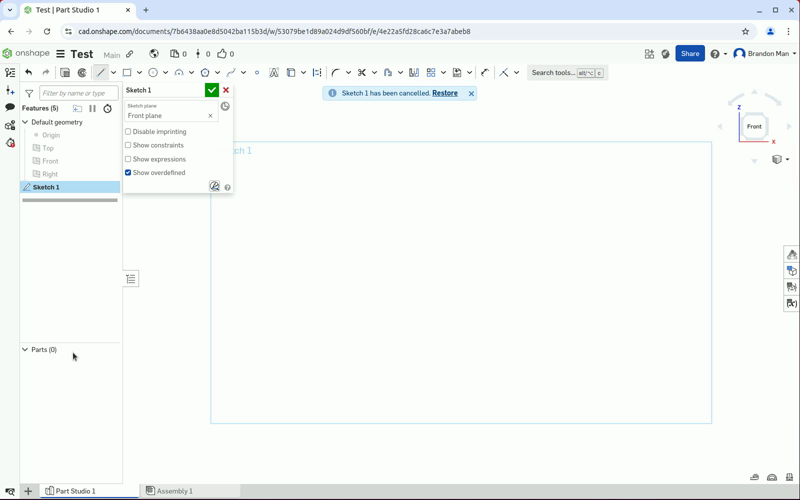
mouse_move(434, 295)
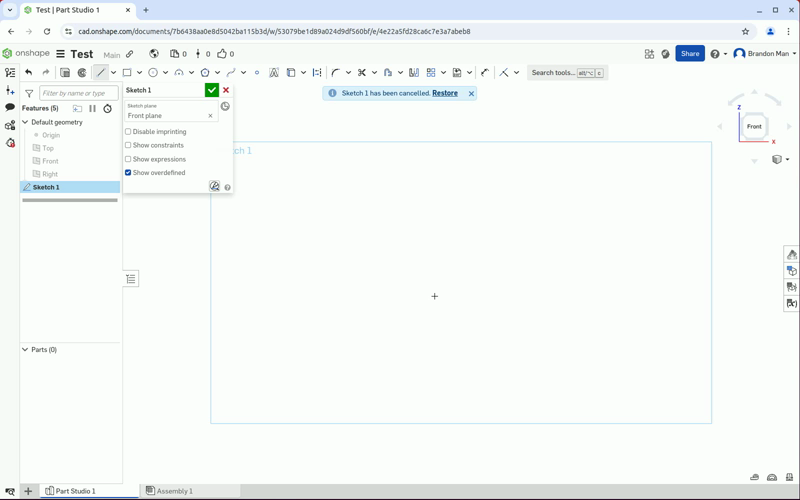
click(434, 295)
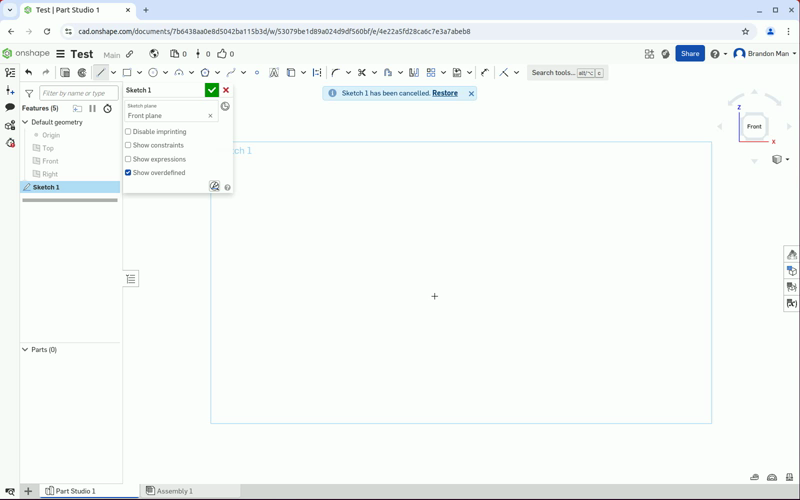
key_up(shift)
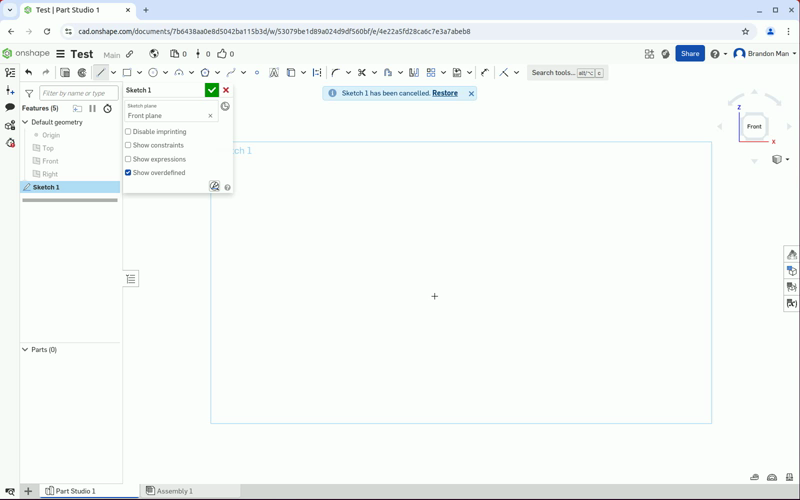
key_down(shift)
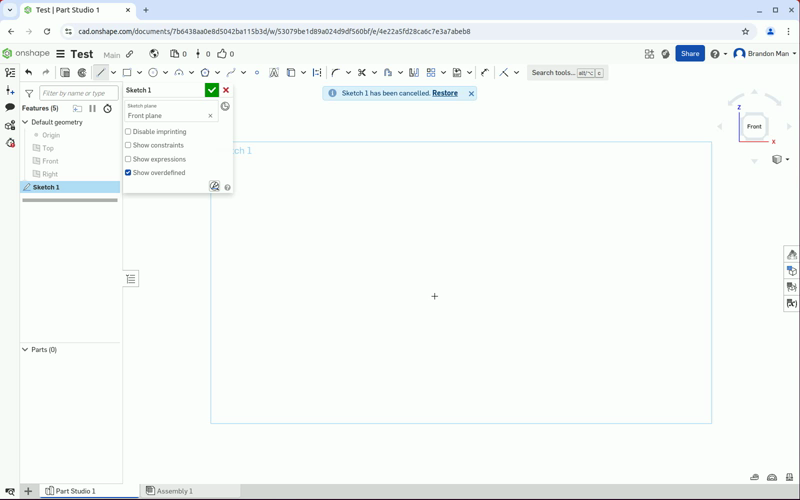
mouse_move(464, 295)
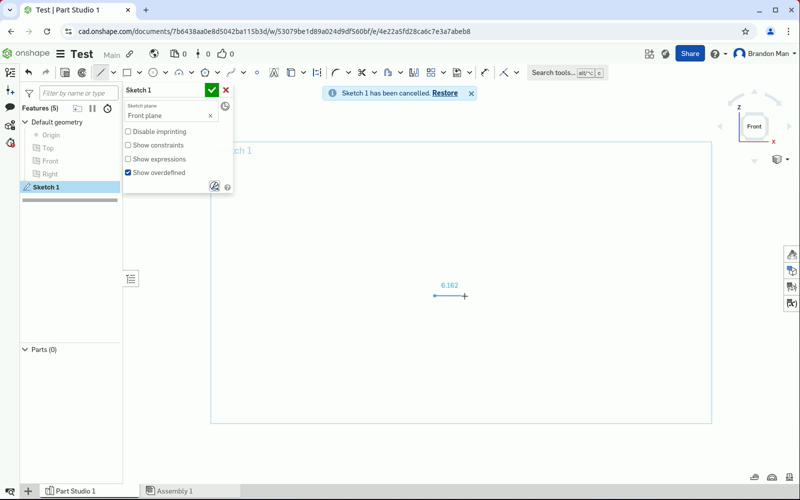
mouse_move(487, 295)
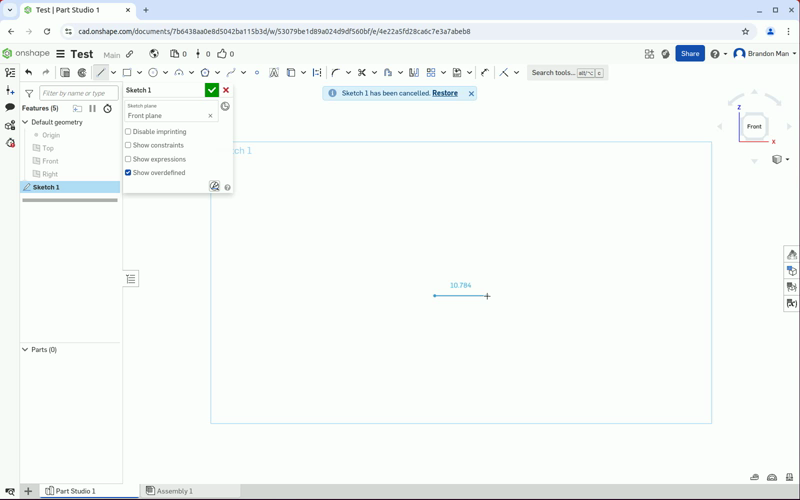
click(487, 295)
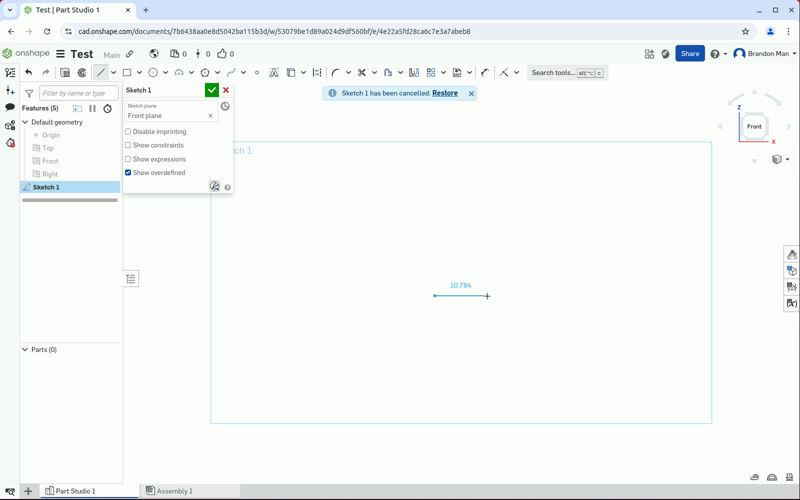
key_up(shift)
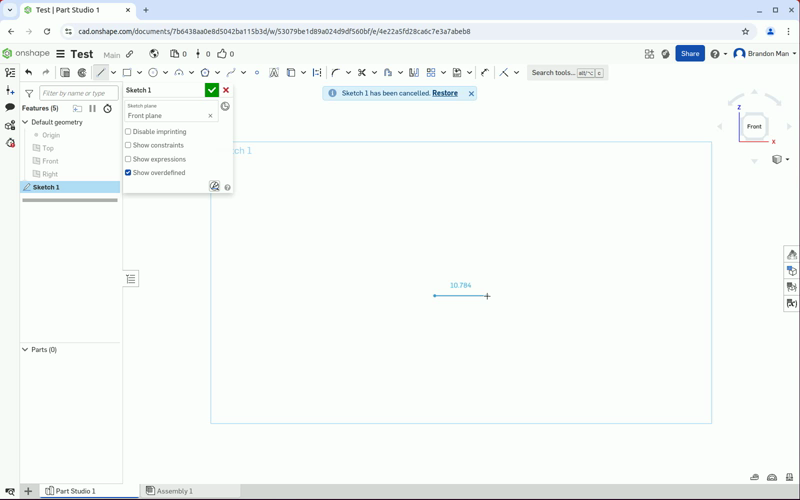
key_down(shift)
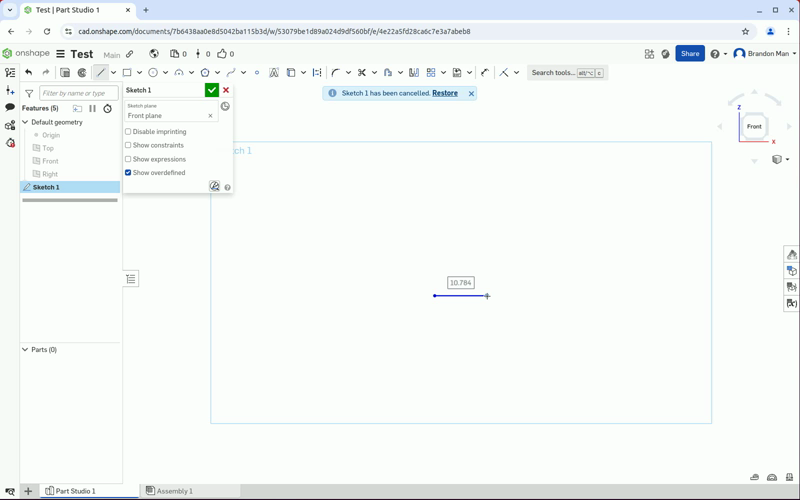
mouse_move(517, 295)
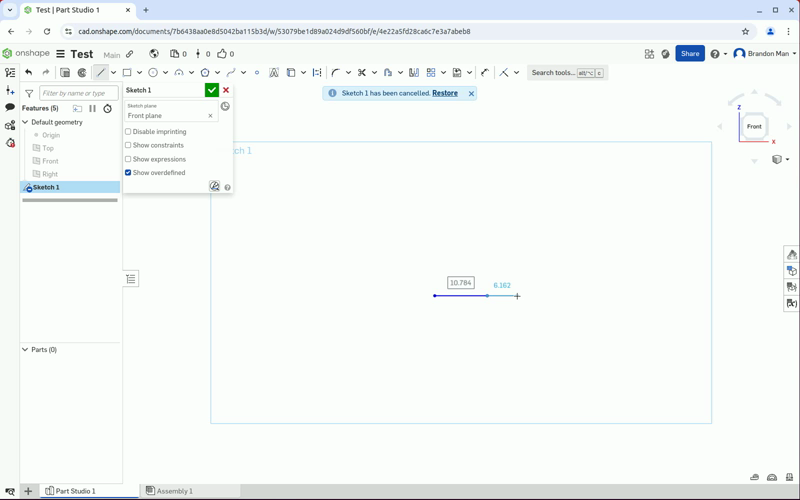
mouse_move(487, 269)
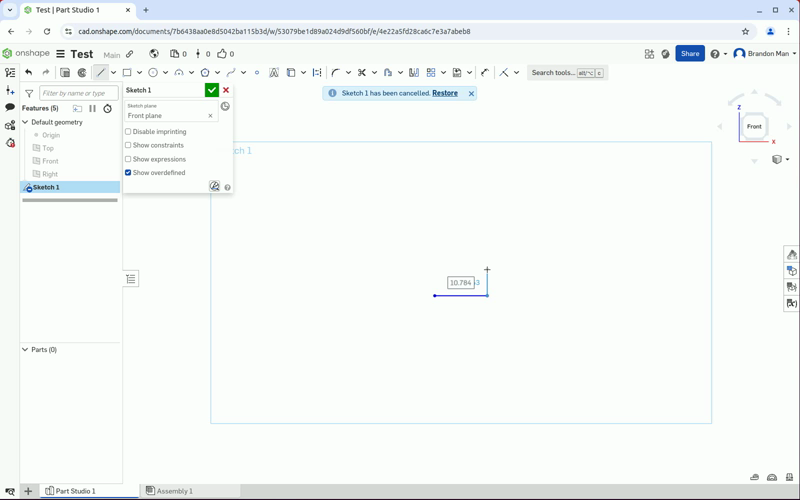
click(487, 269)
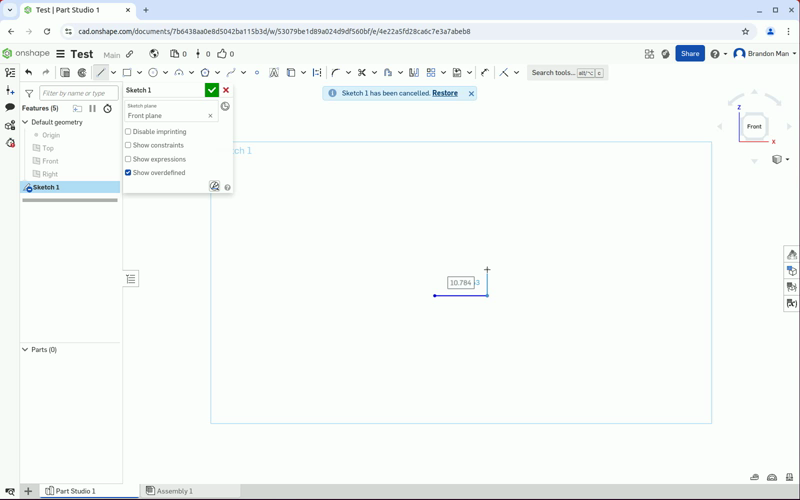
key_up(shift)
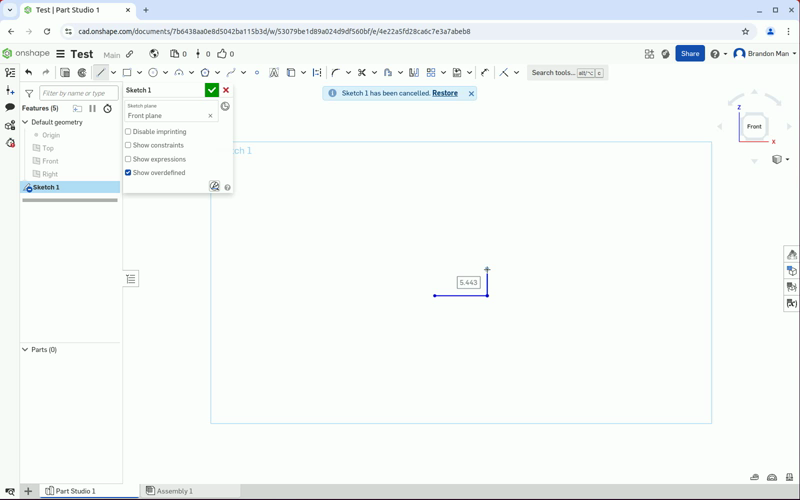
key_down(shift)
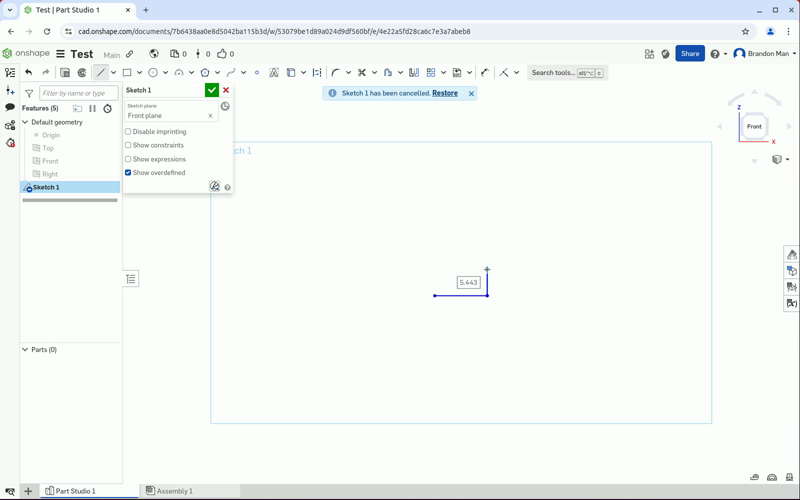
mouse_move(517, 269)
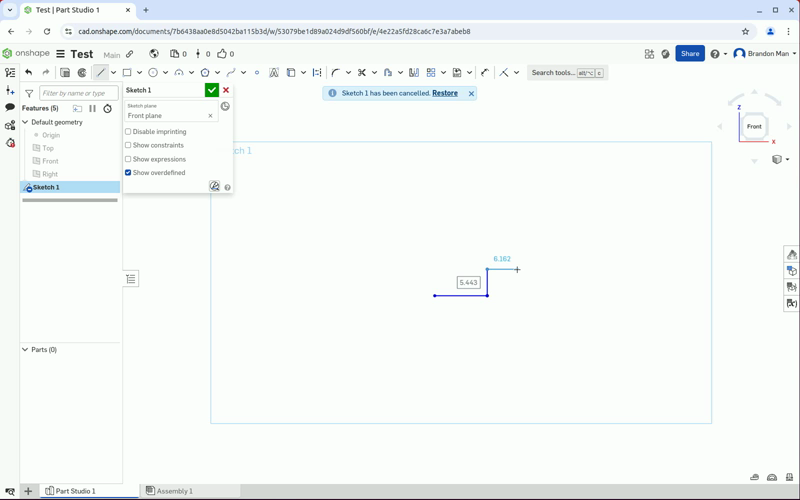
mouse_move(434, 269)
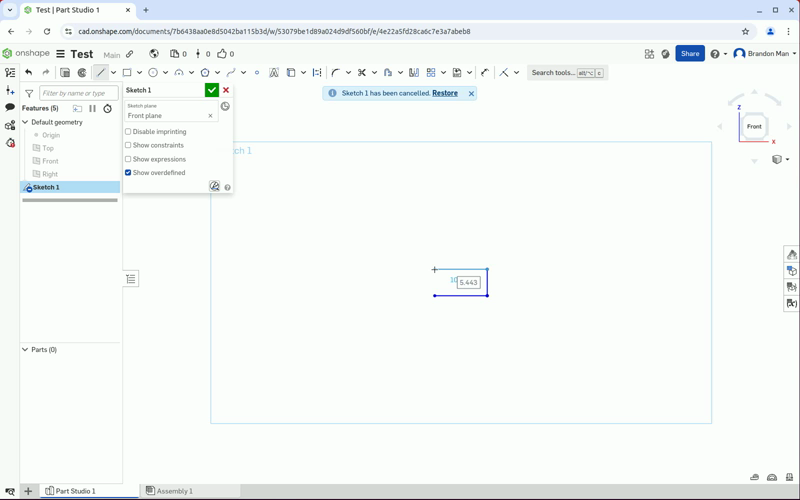
click(434, 269)
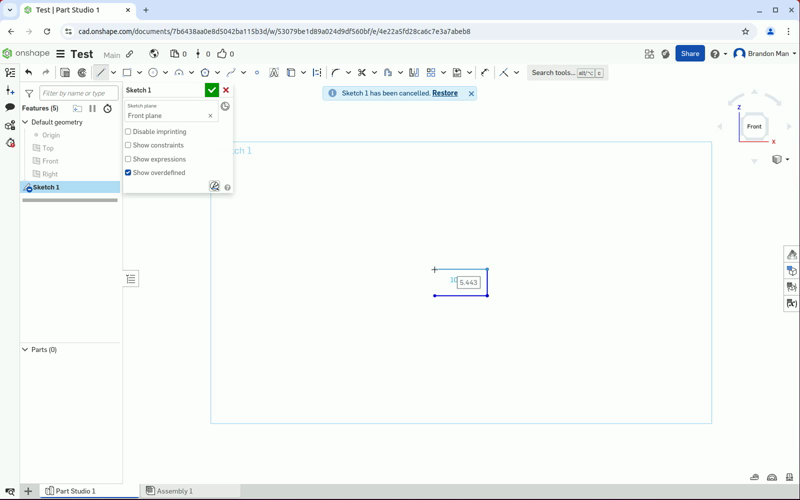
key_up(shift)
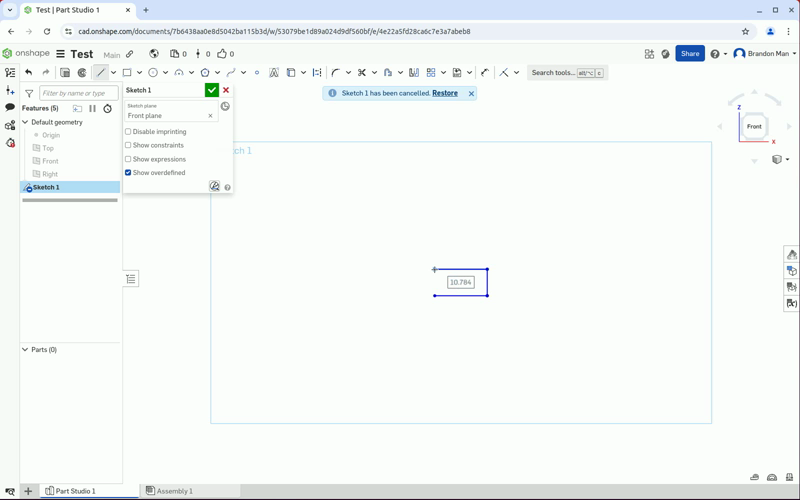
mouse_move(464, 269)
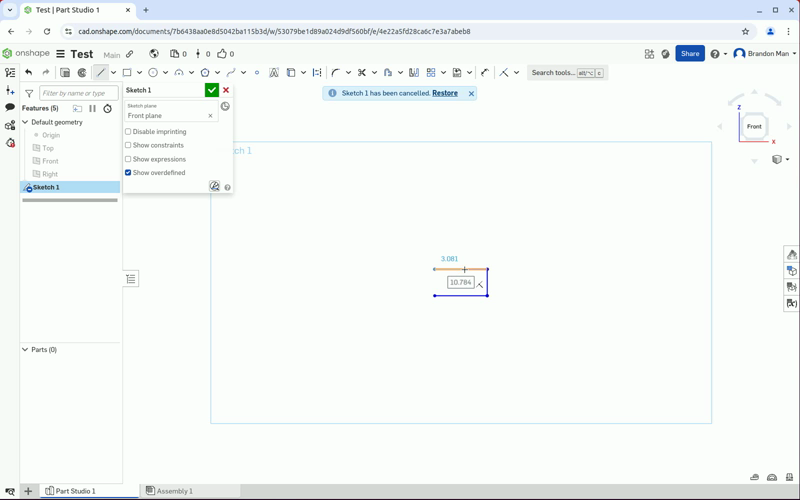
key_down(shift)
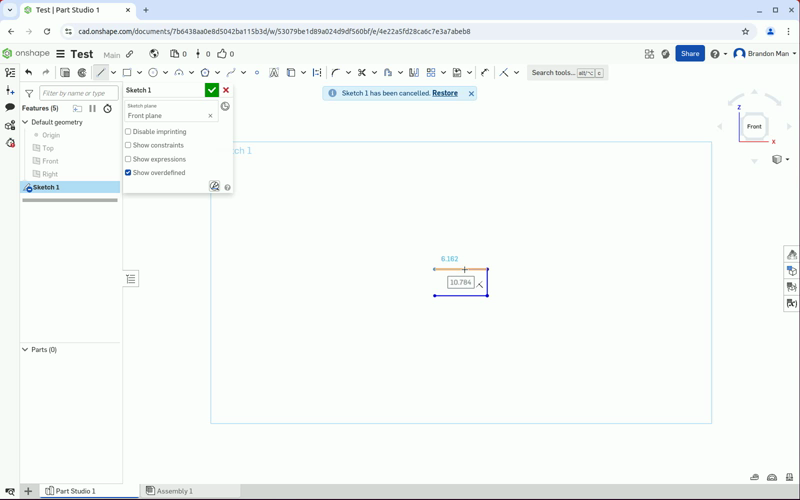
mouse_move(434, 295)
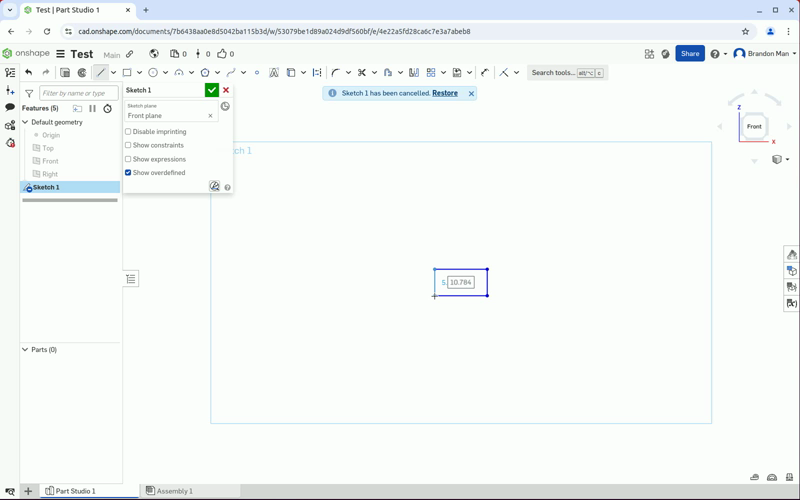
key_up(shift)
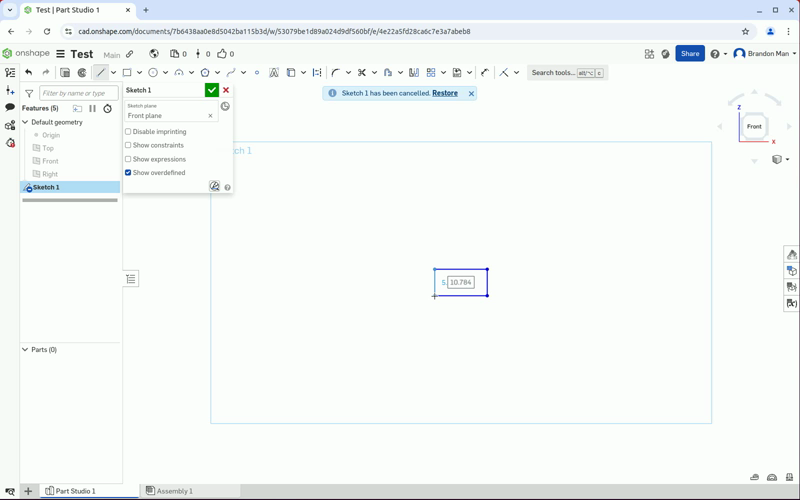
click(434, 295)
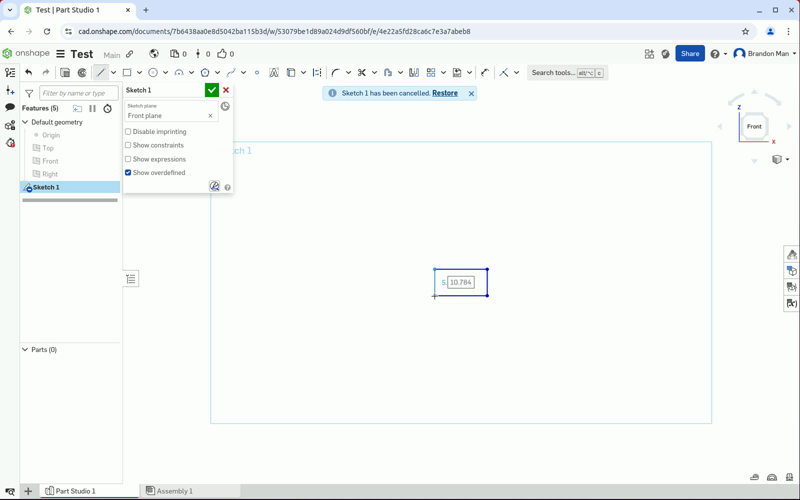
key(esc)
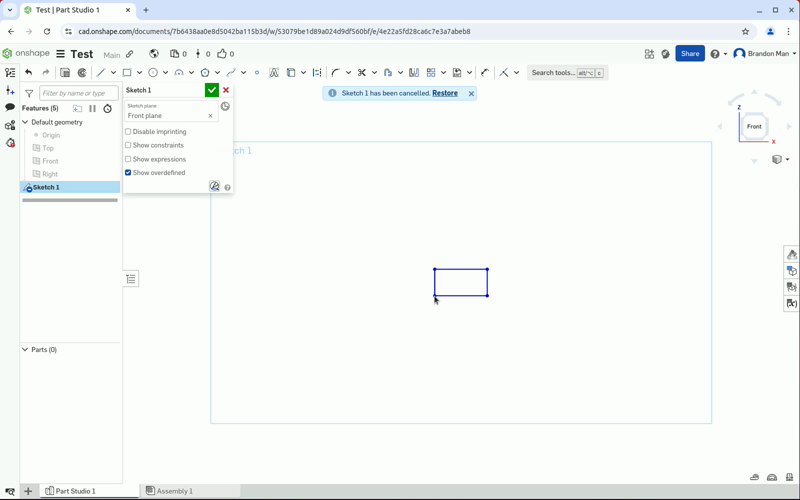
mouse_move(467, 288)
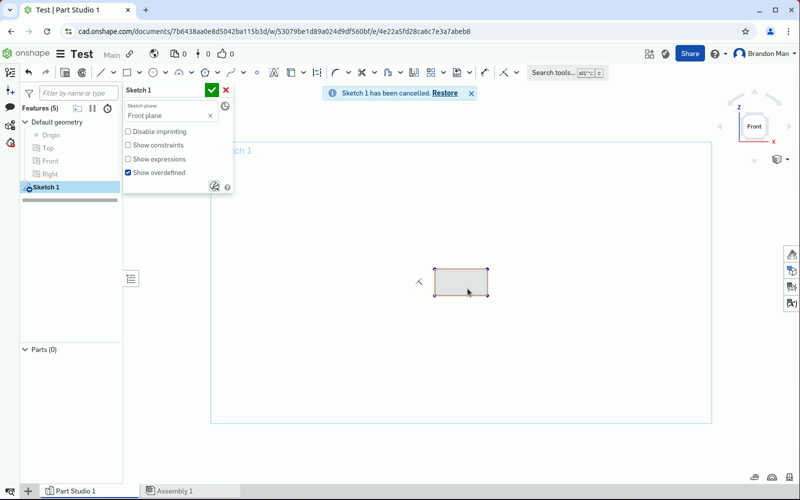
scroll(6)
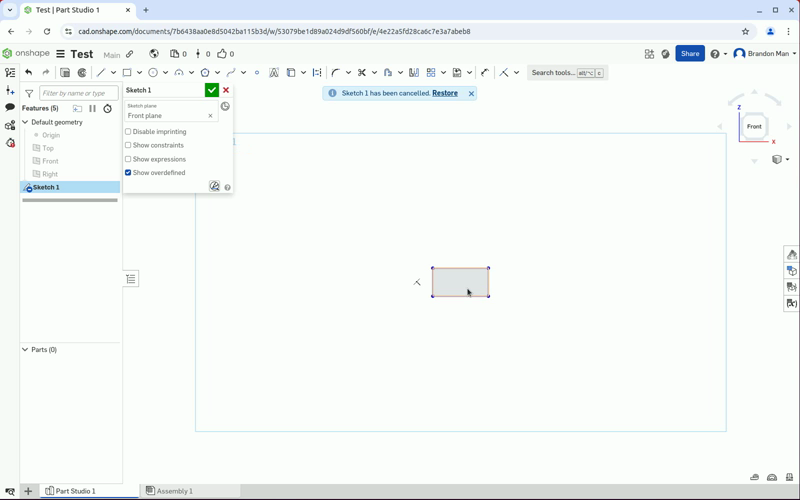
scroll(6)
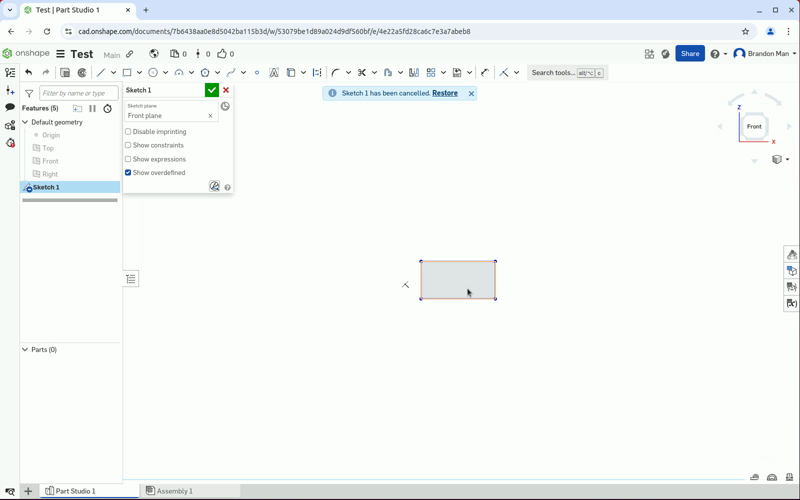
scroll(6)
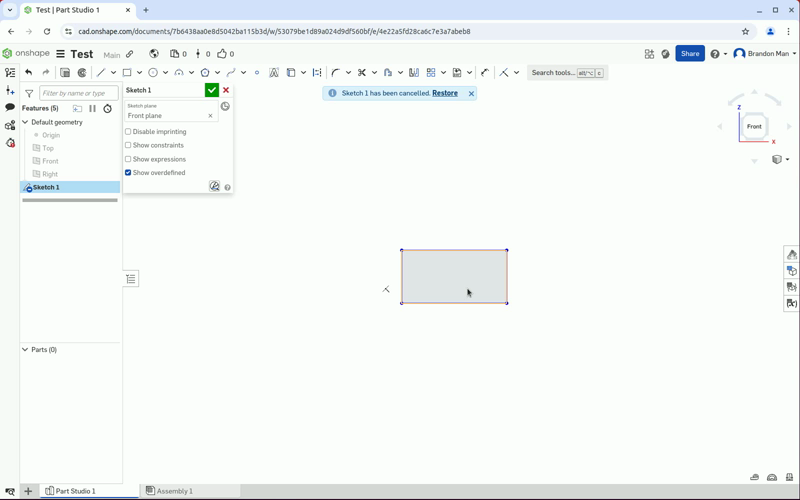
scroll(6)
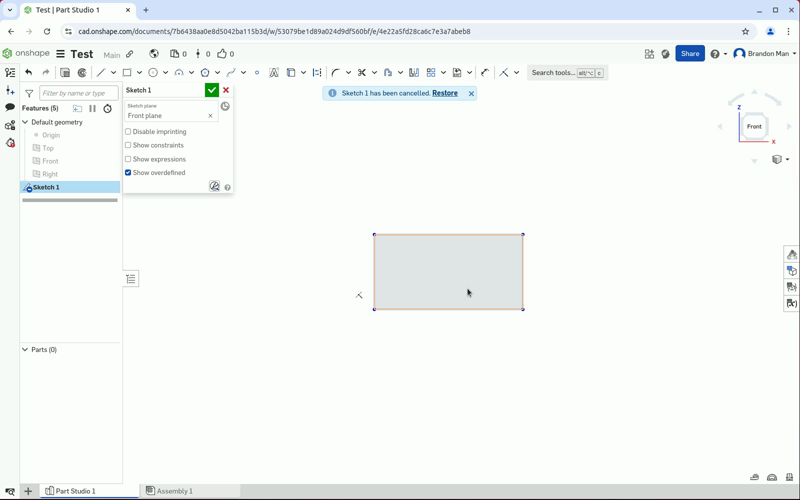
scroll(6)
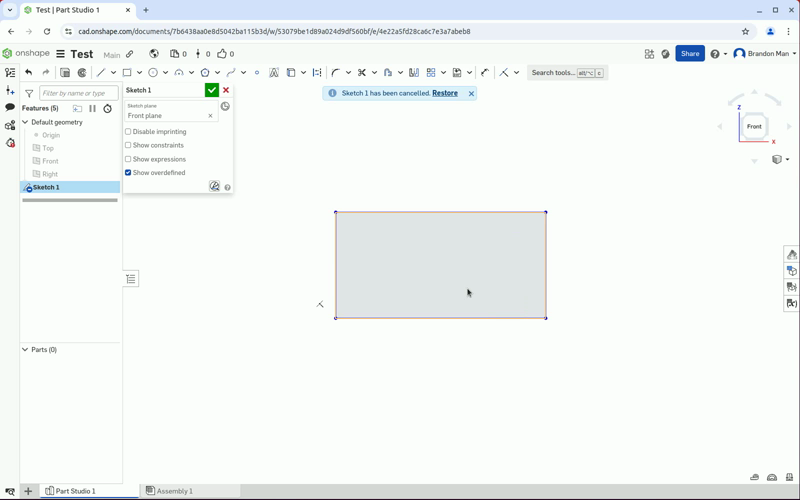
scroll(6)
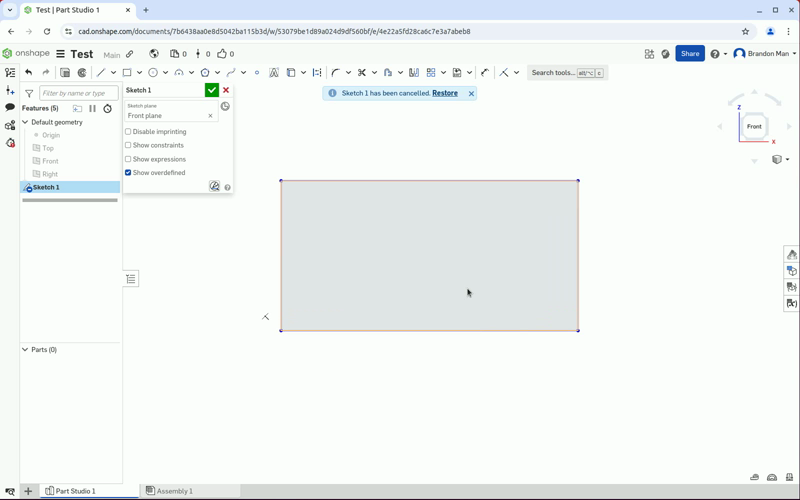
scroll(6)
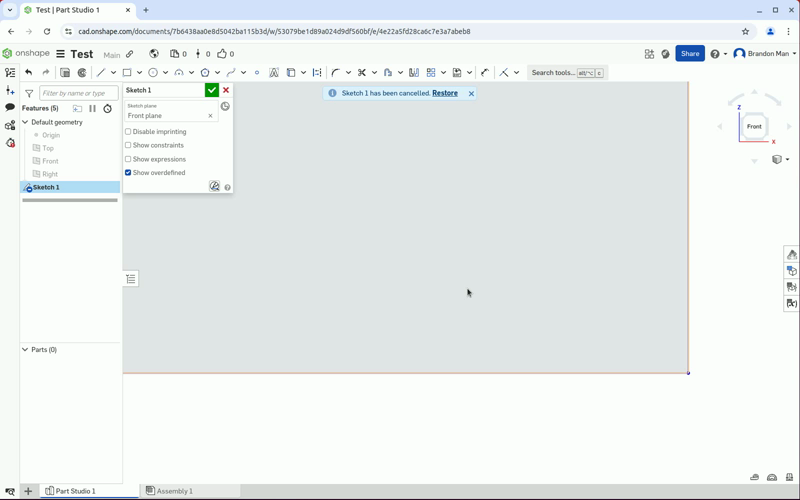
click(467, 288)
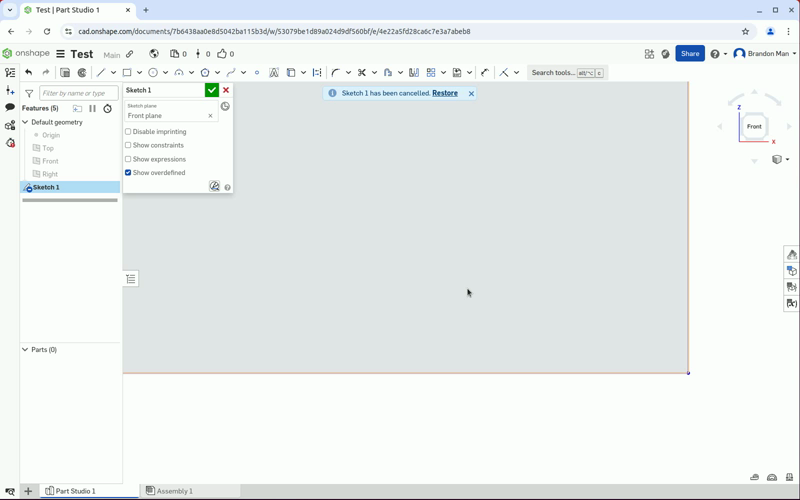
scroll(-6)
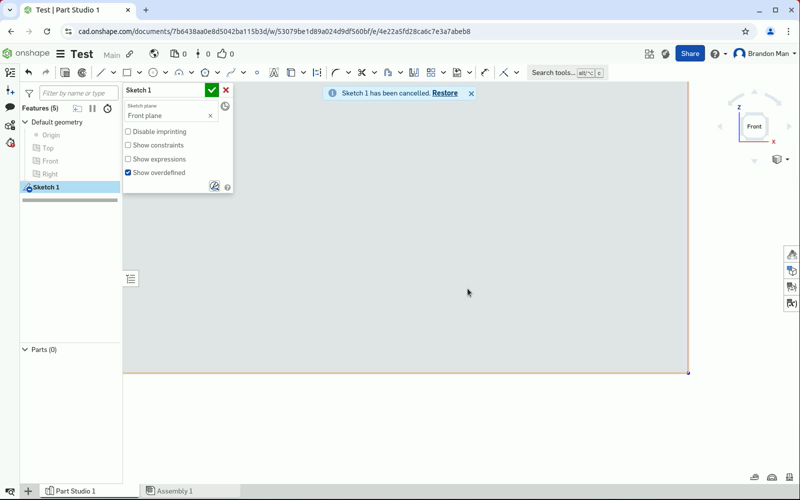
scroll(-6)
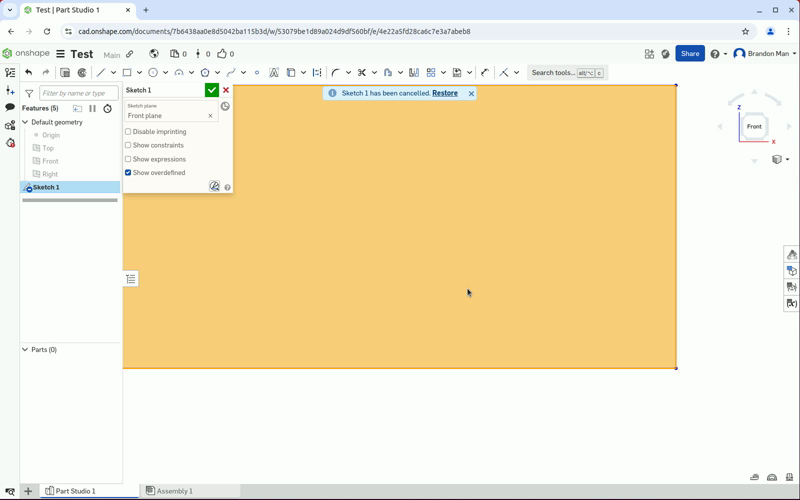
scroll(-6)
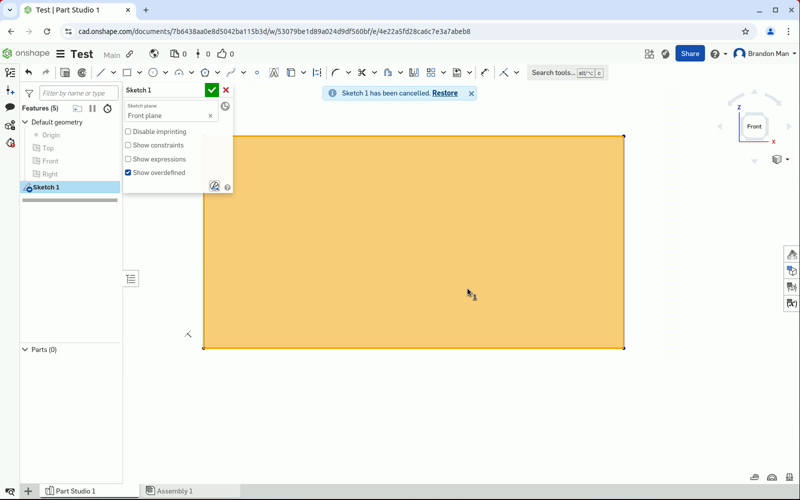
scroll(-6)
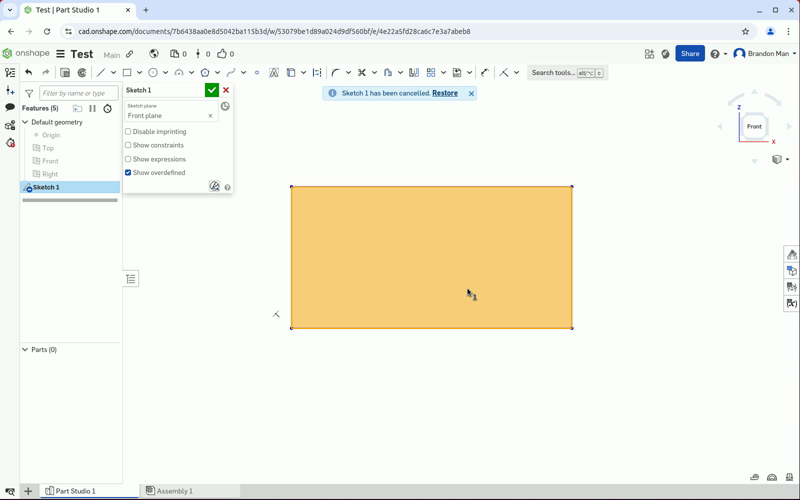
scroll(-6)
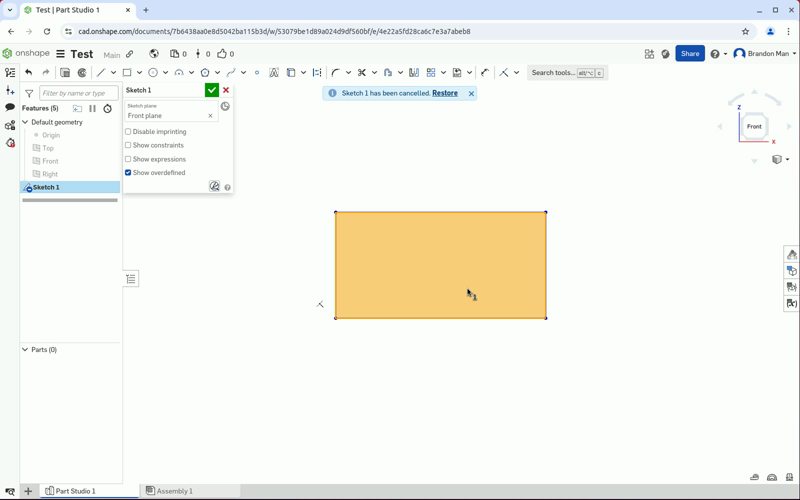
scroll(-6)
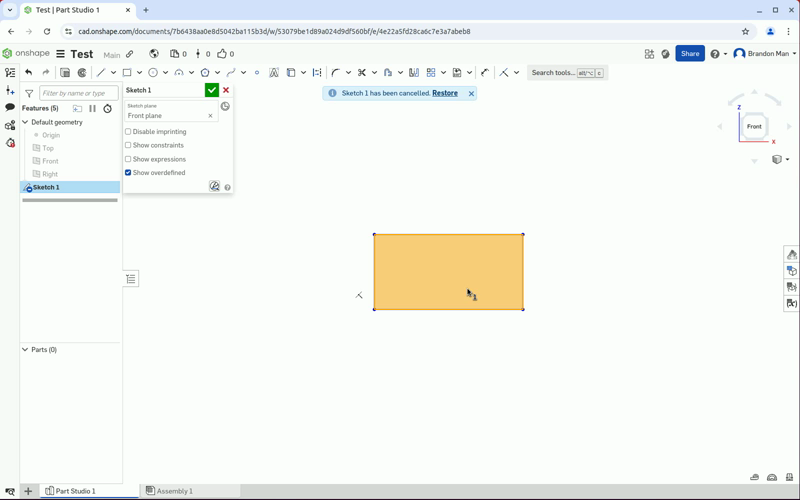
scroll(-6)
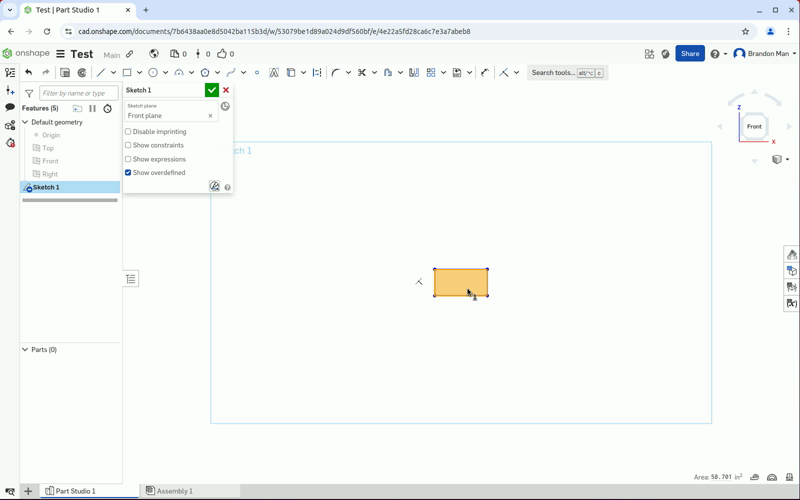
mouse_move(73, 352)
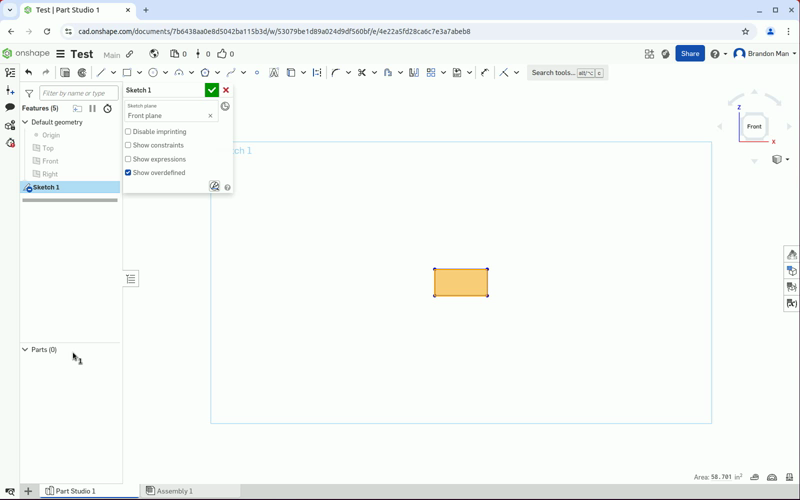
key(shift+y)
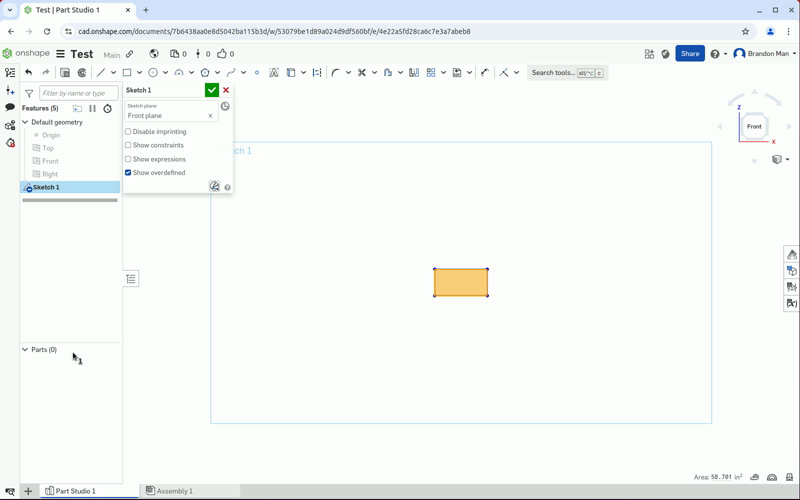
key(shift+e)
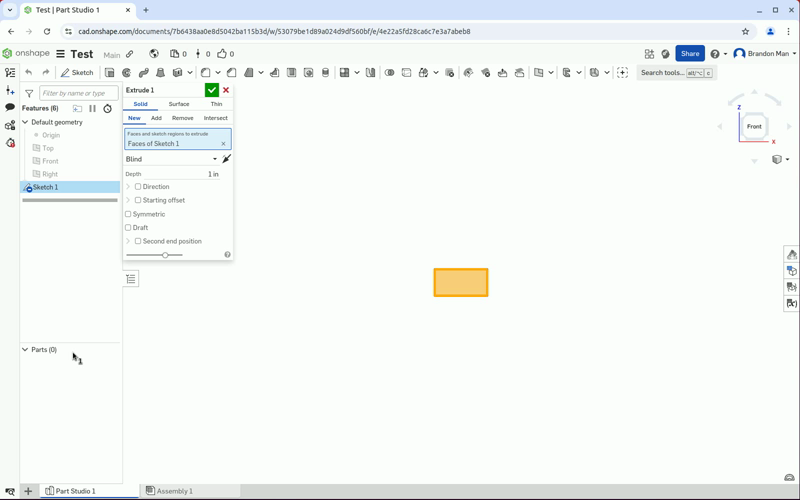
mouse_move(143, 106)
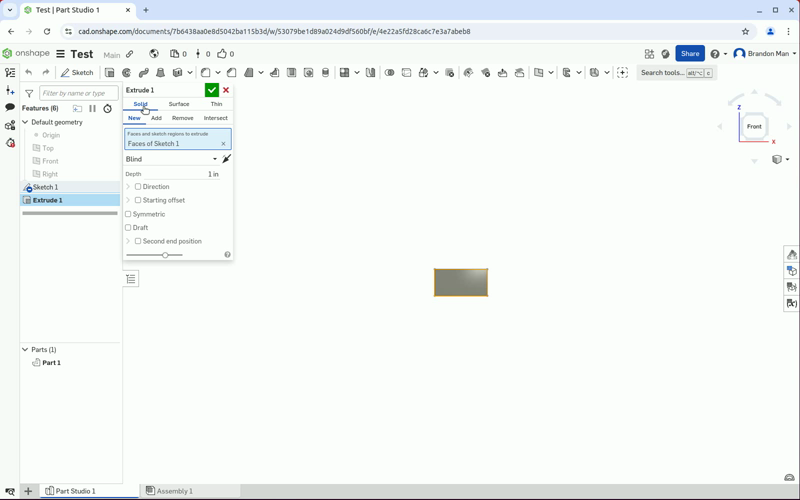
click(143, 106)
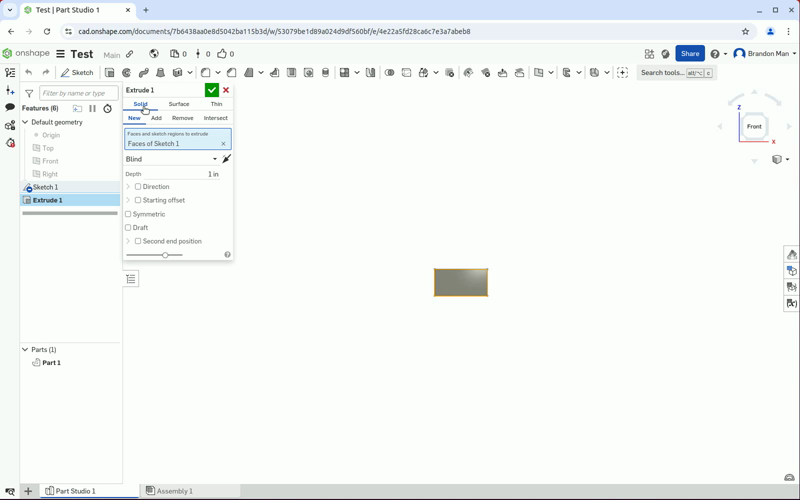
mouse_move(137, 120)
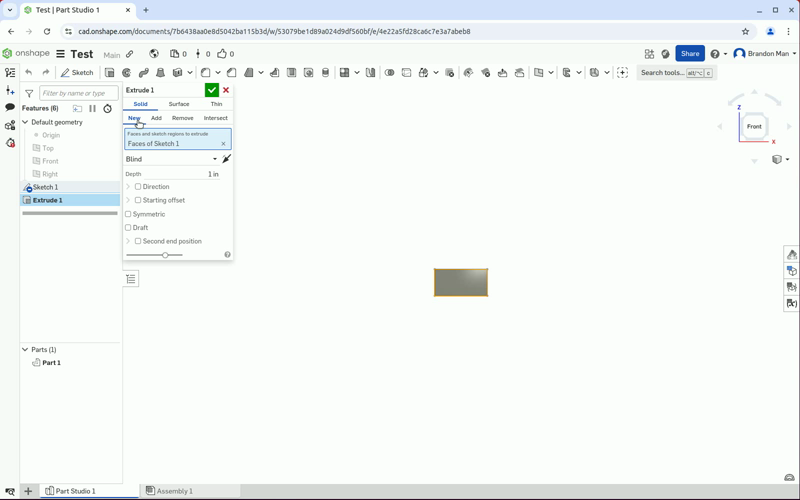
click(137, 120)
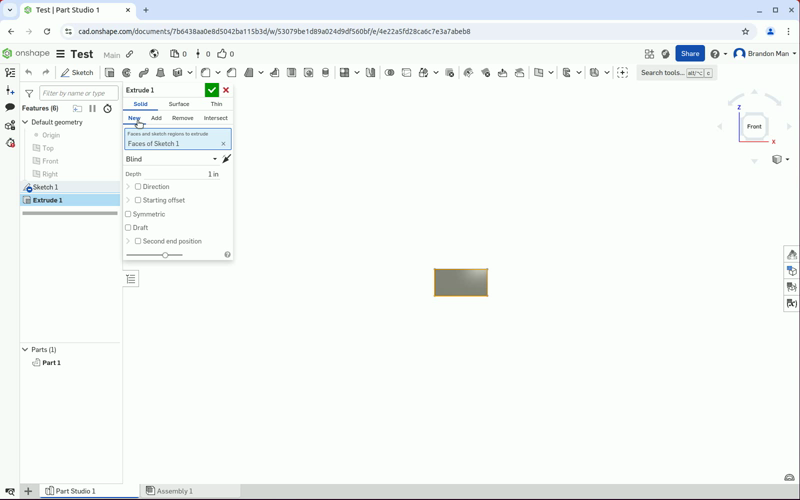
key(tab, 4)
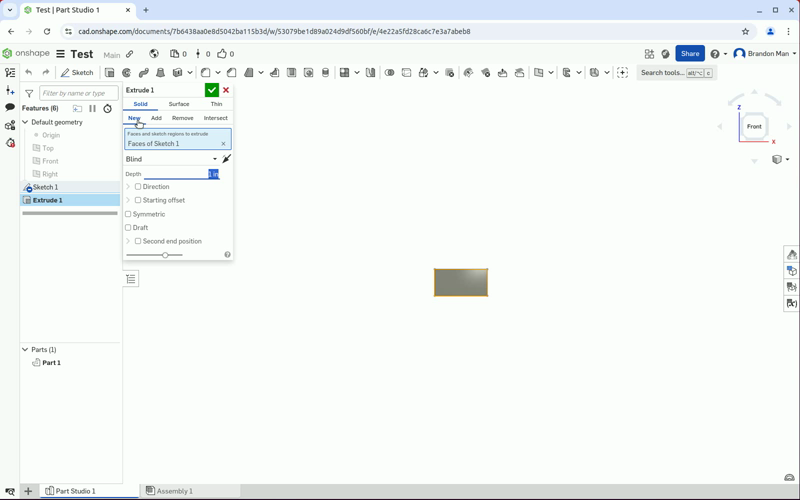
text(23.108)
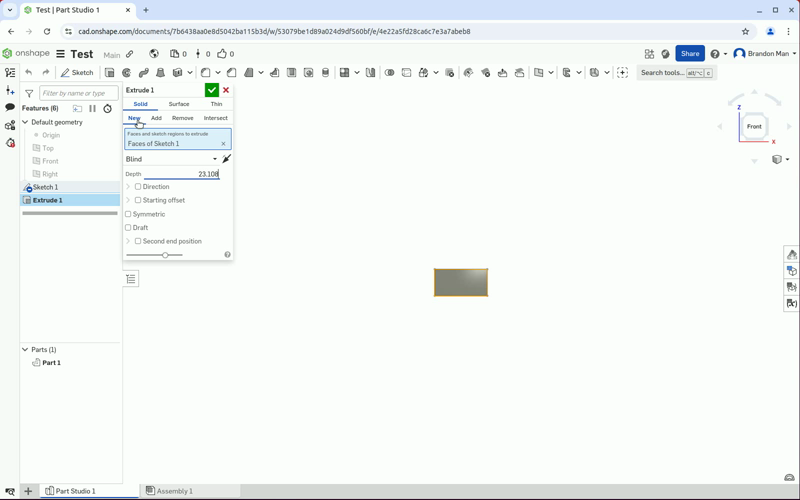
key(enter)
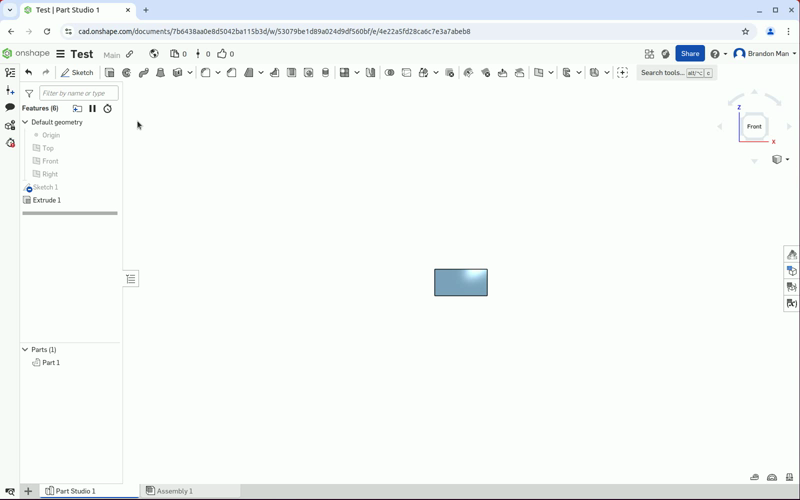
key(shift+h)
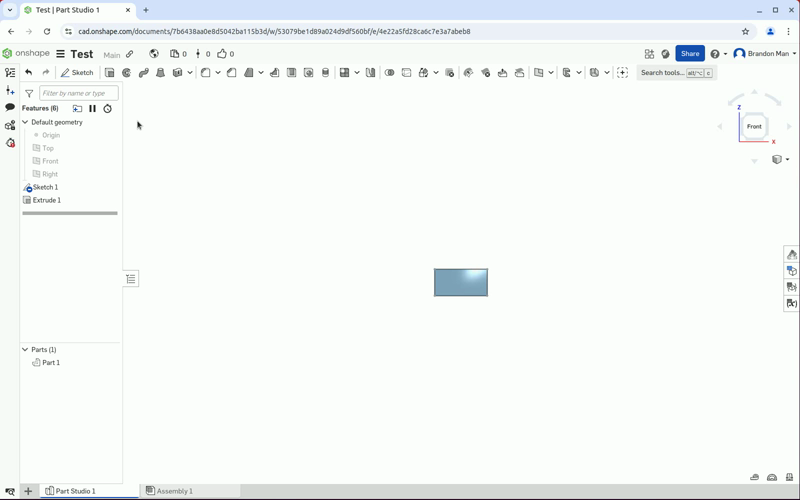
key(shift+h)
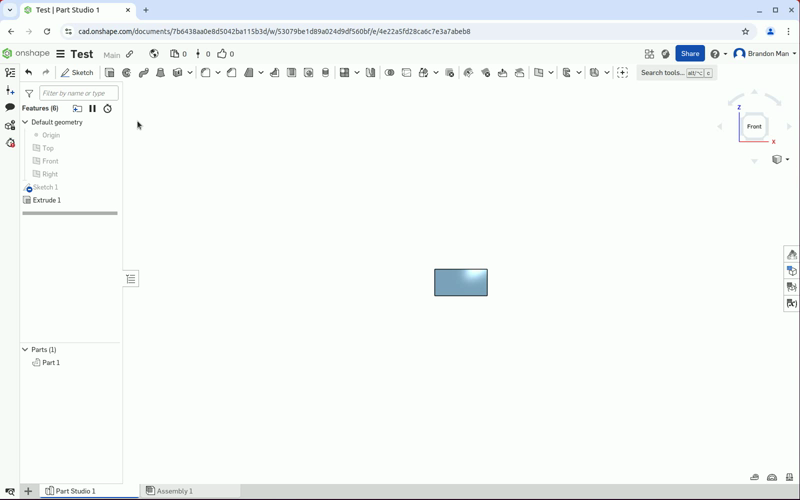
mouse_move(73, 189)
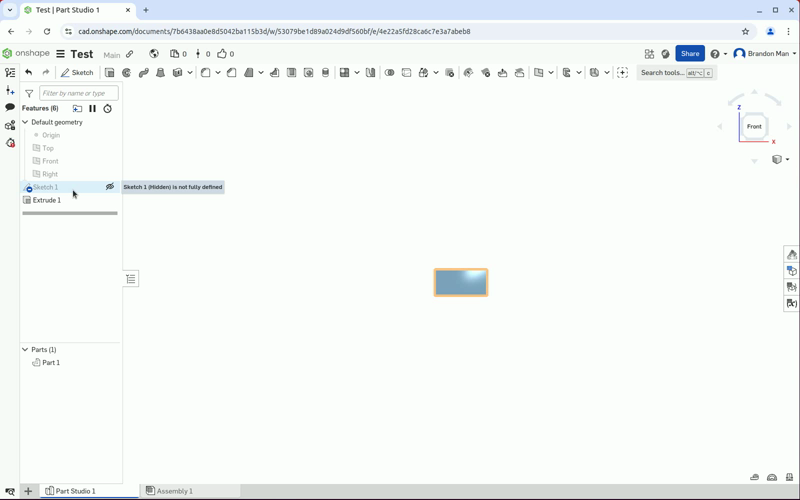
click(73, 189)
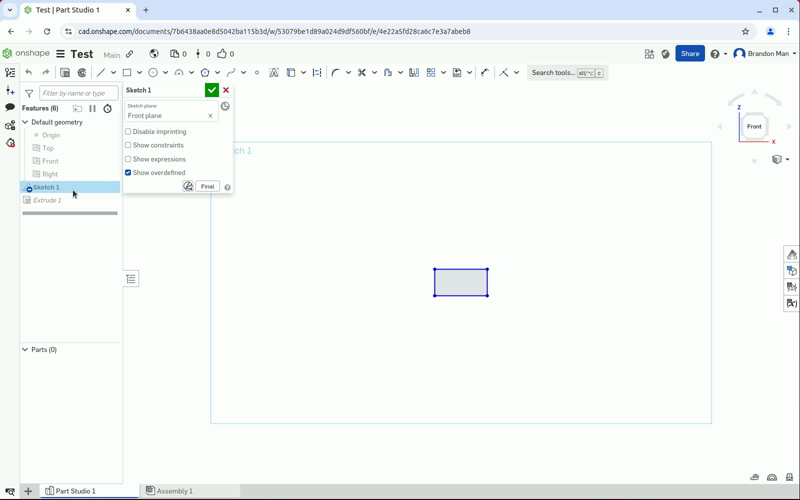
mouse_move(229, 92)
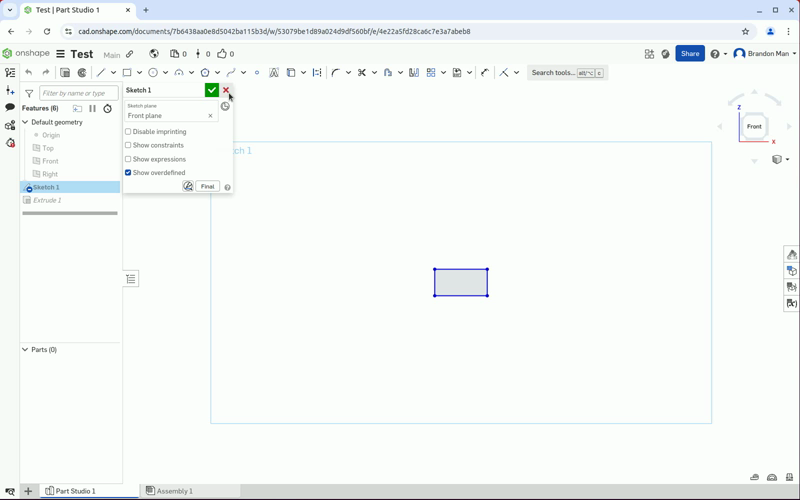
click(229, 92)
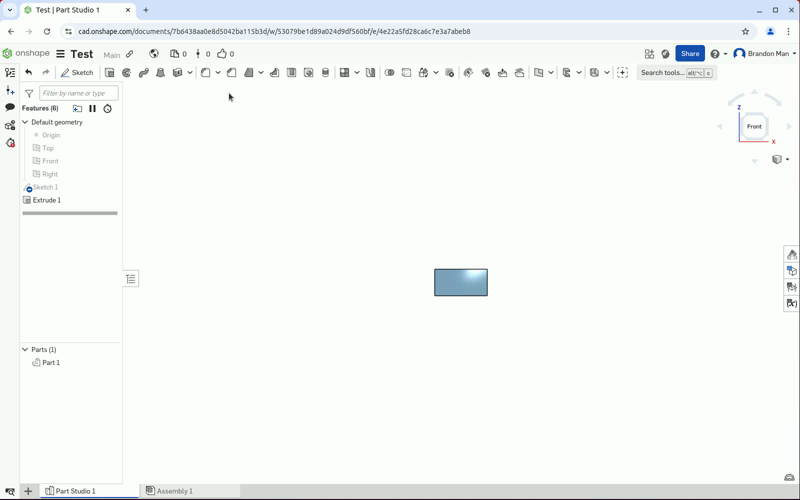
mouse_move(73, 352)
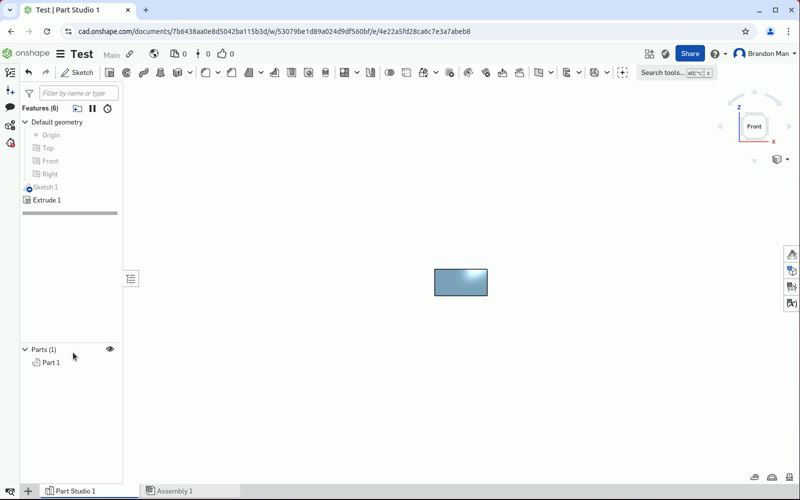
key(y)
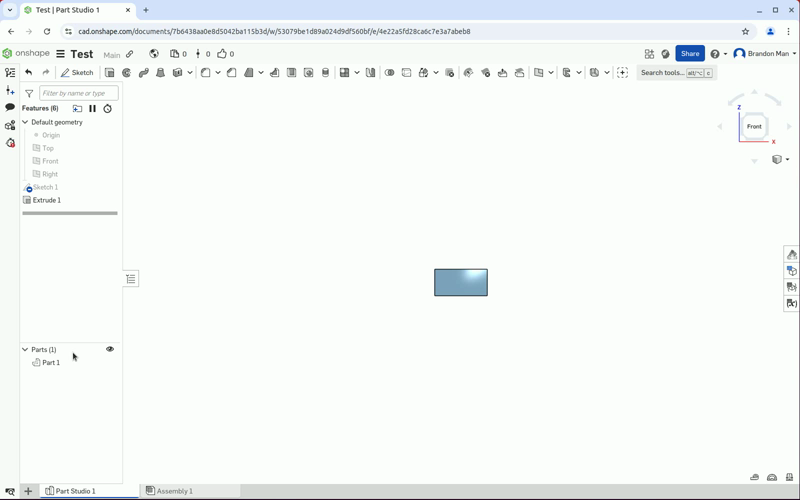
key(shift+p)
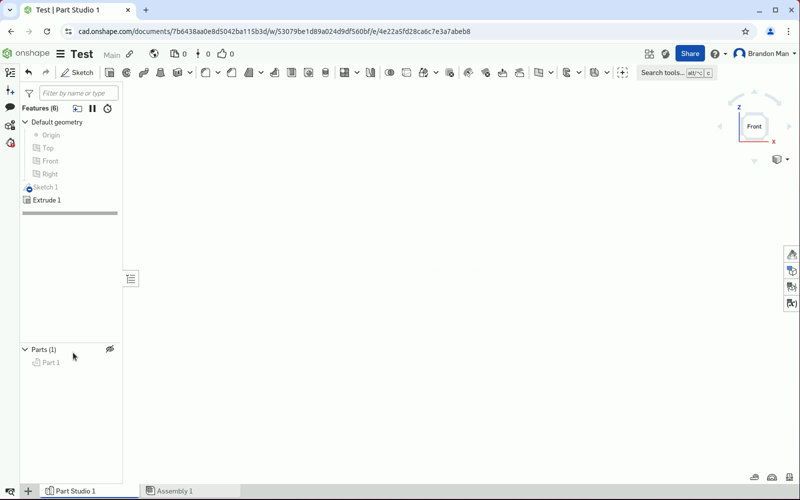
key(space)
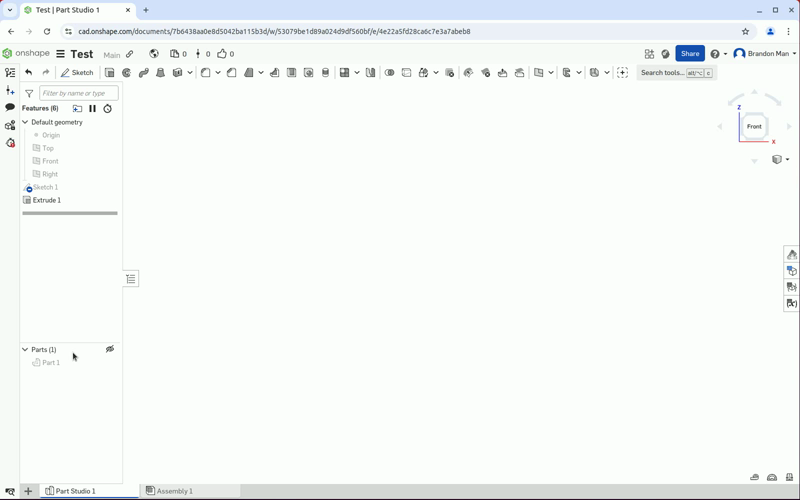
key_down(shift)
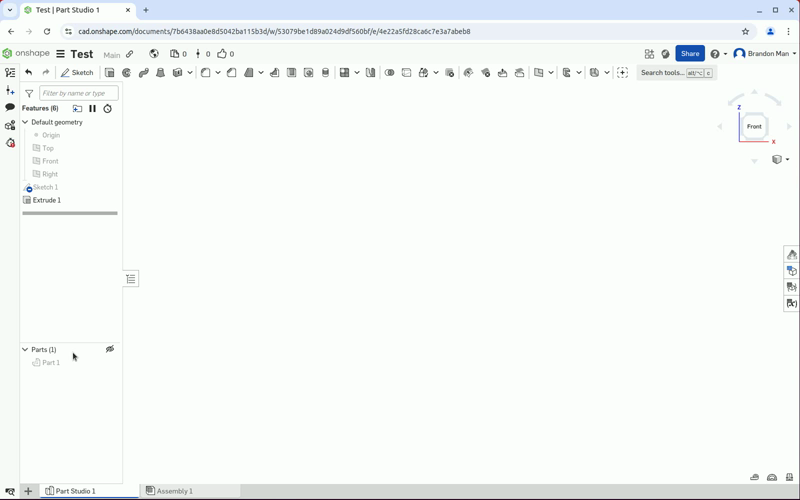
key(down)
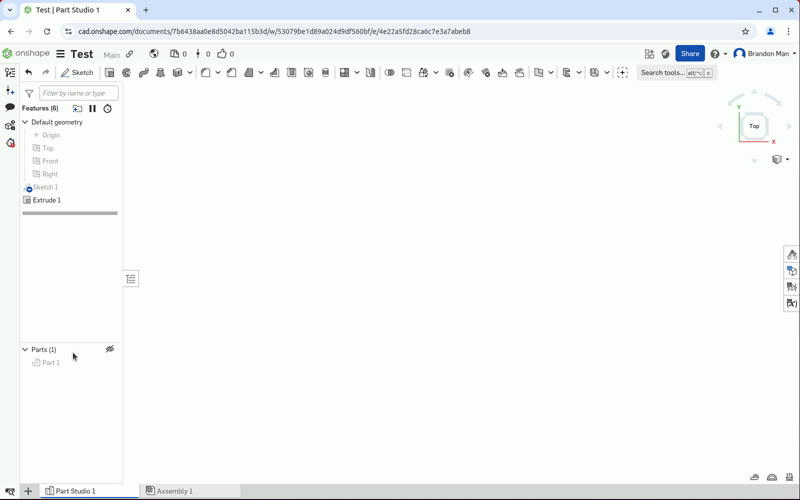
key_up(shift)
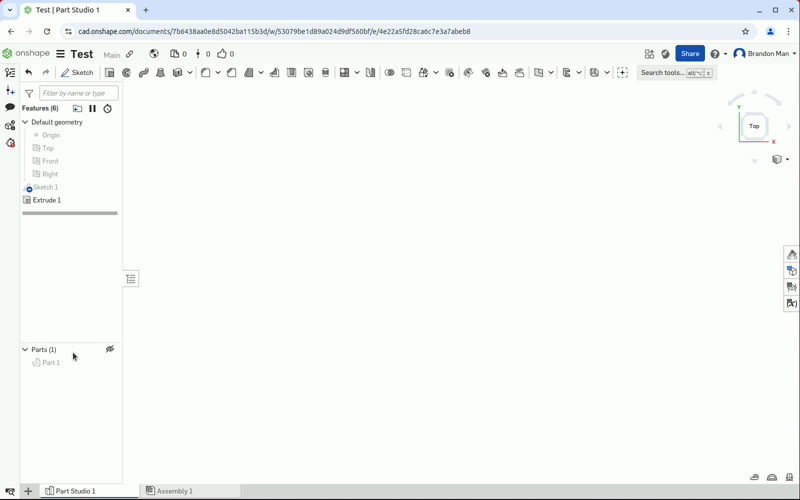
mouse_move(73, 352)
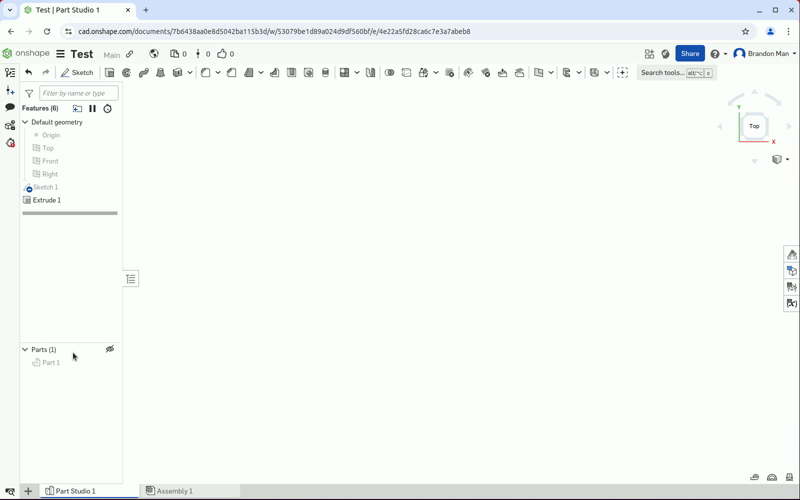
key(shift+y)
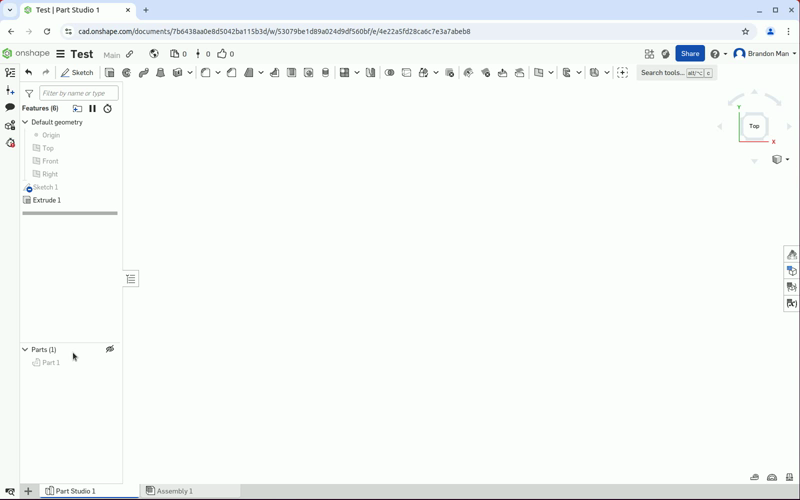
key(shift+s)
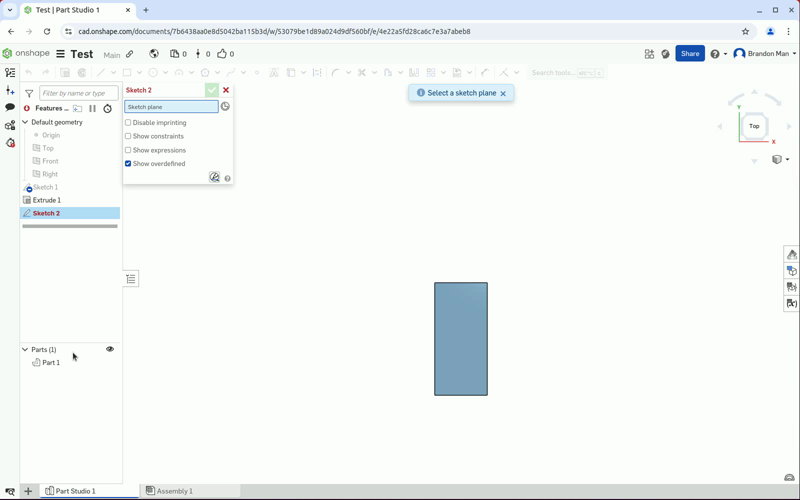
mouse_move(73, 150)
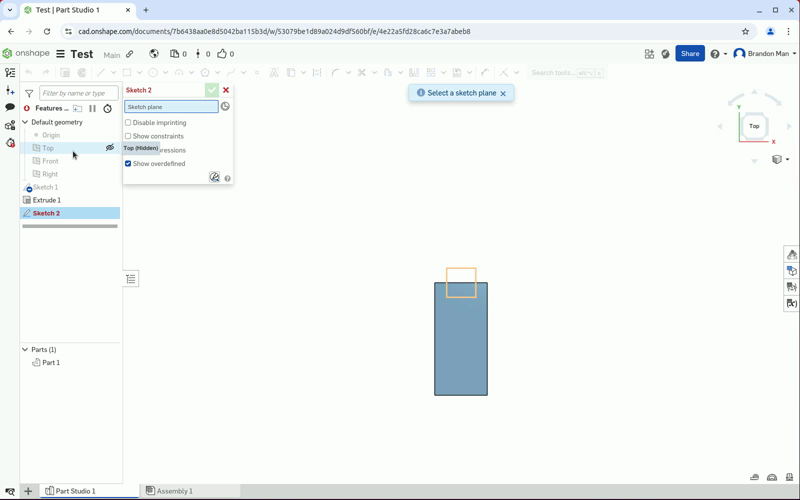
click(73, 150)
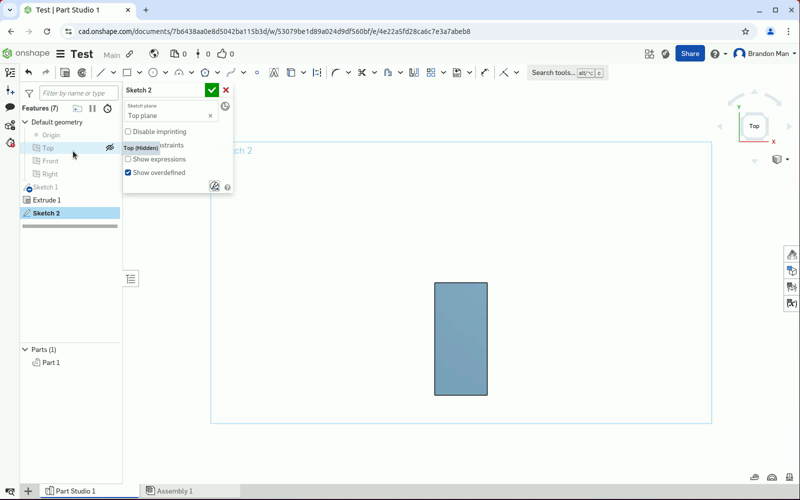
mouse_move(73, 352)
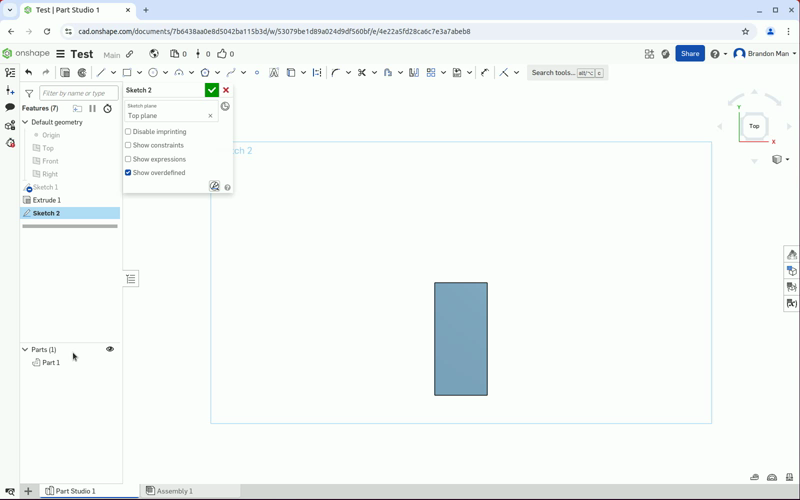
key(y)
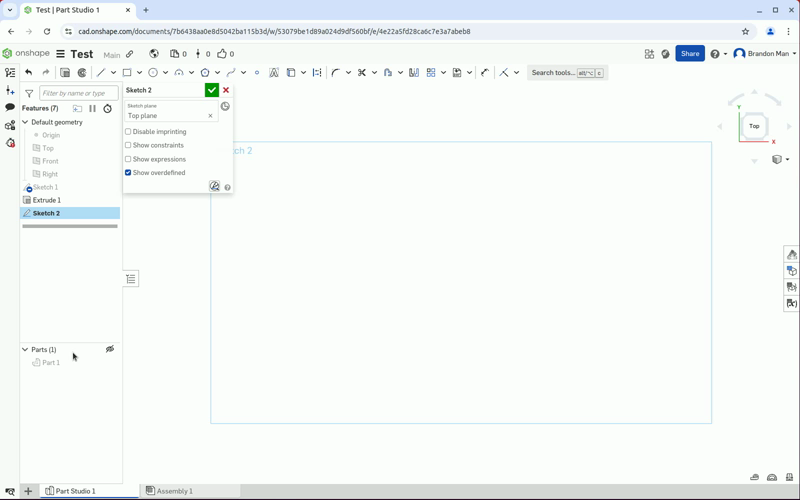
key(l)
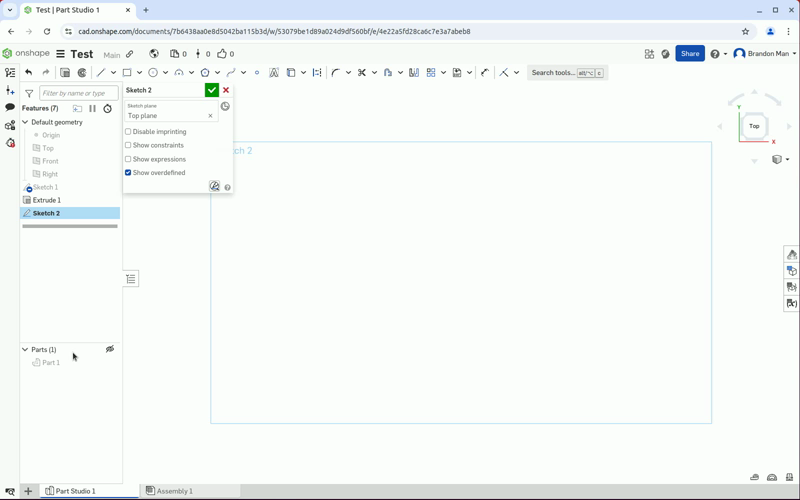
key_down(shift)
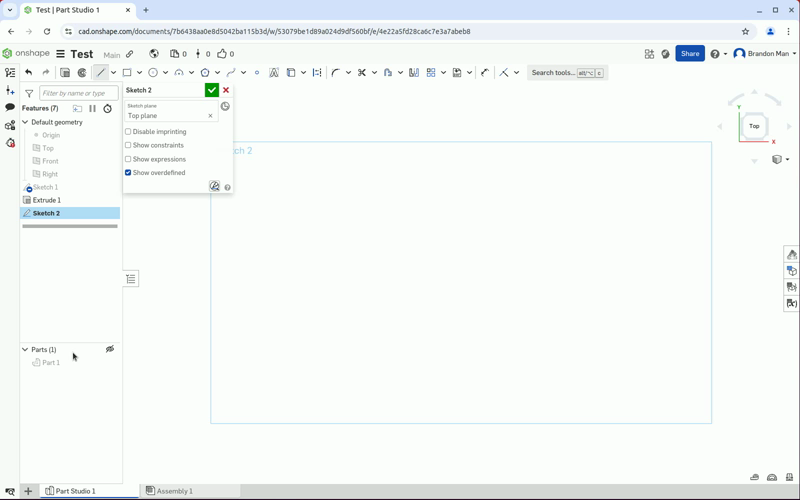
mouse_move(438, 372)
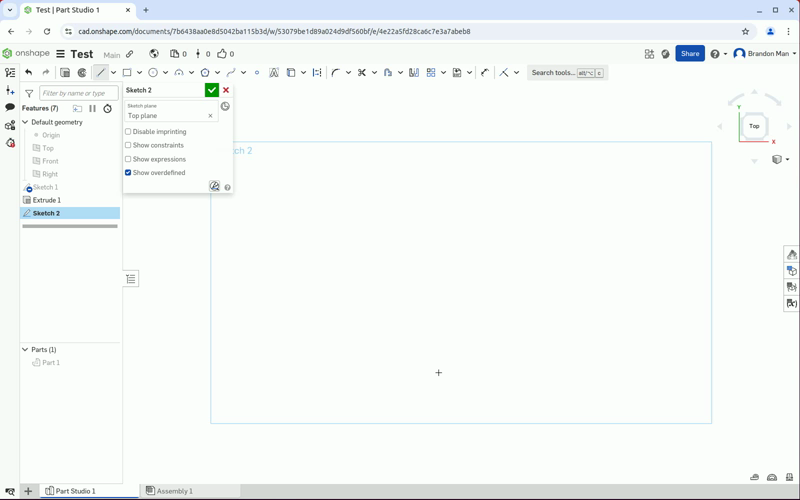
click(438, 372)
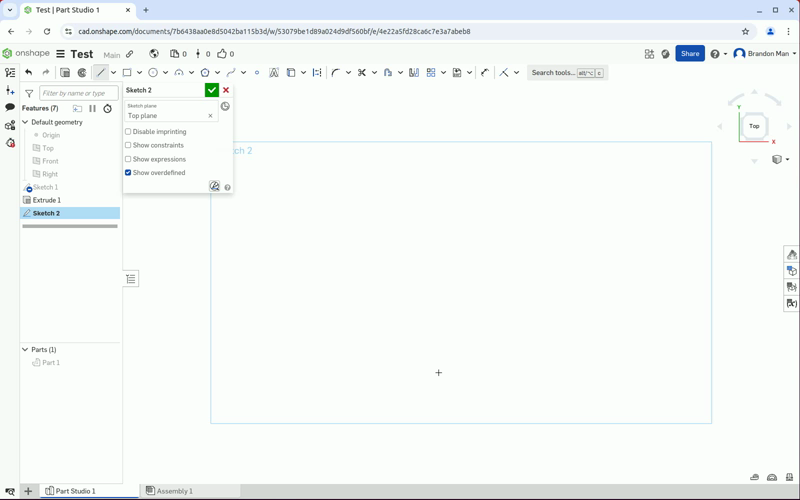
key_up(shift)
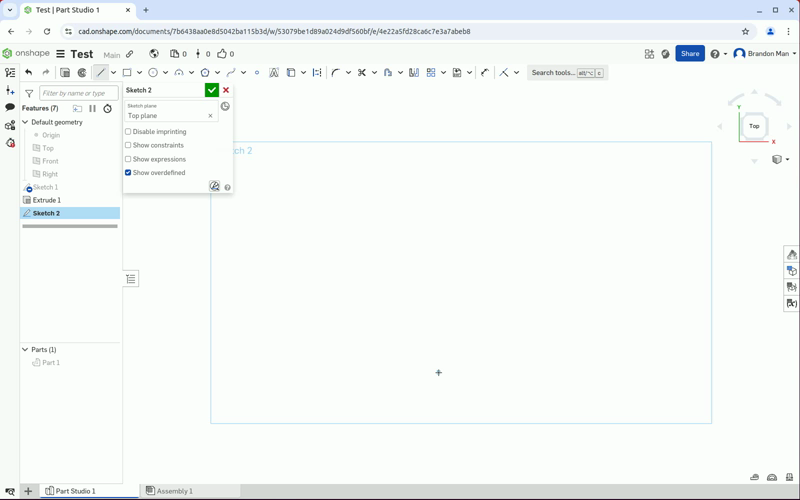
key_down(shift)
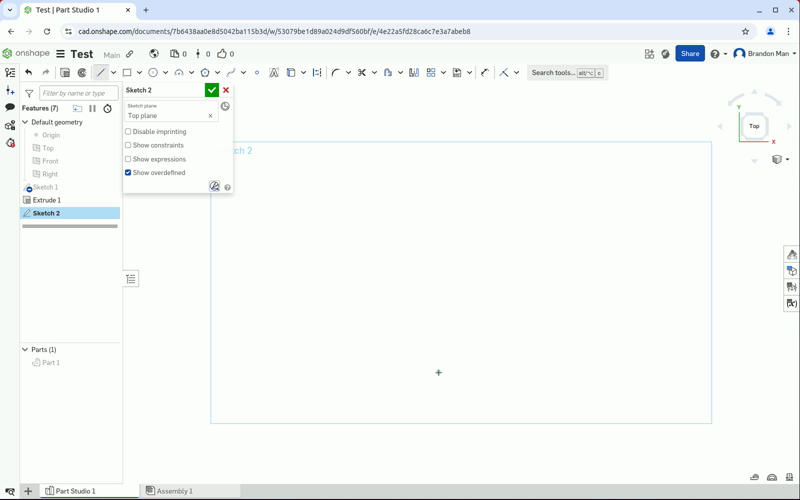
mouse_move(468, 372)
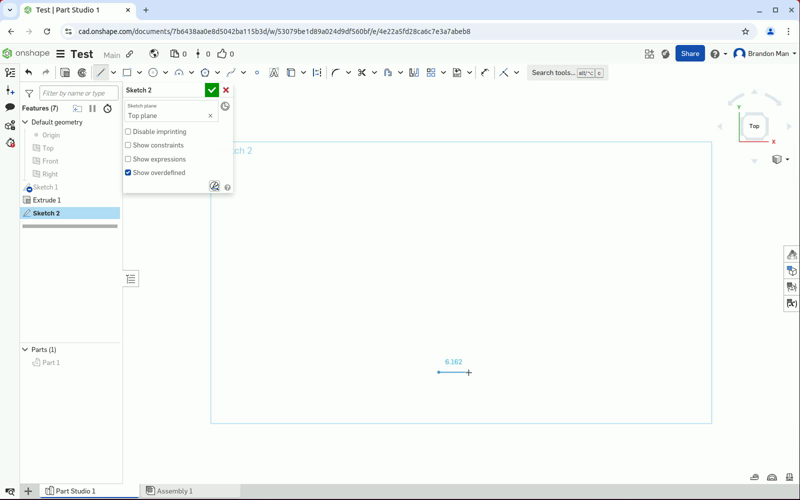
mouse_move(483, 372)
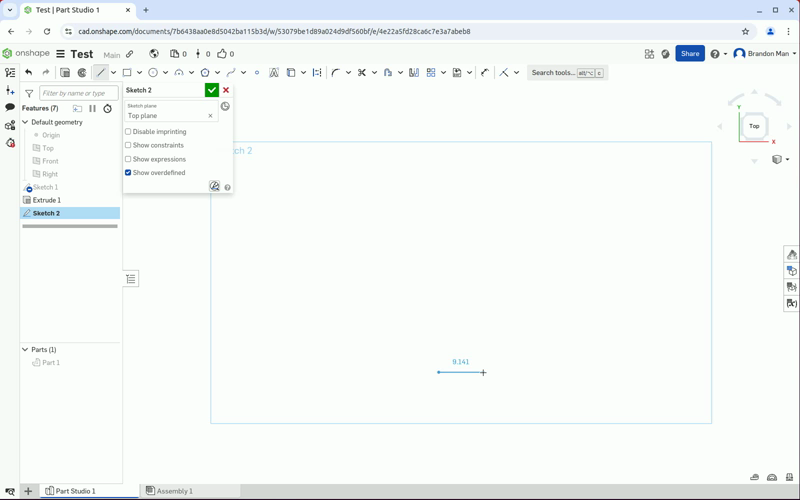
click(483, 372)
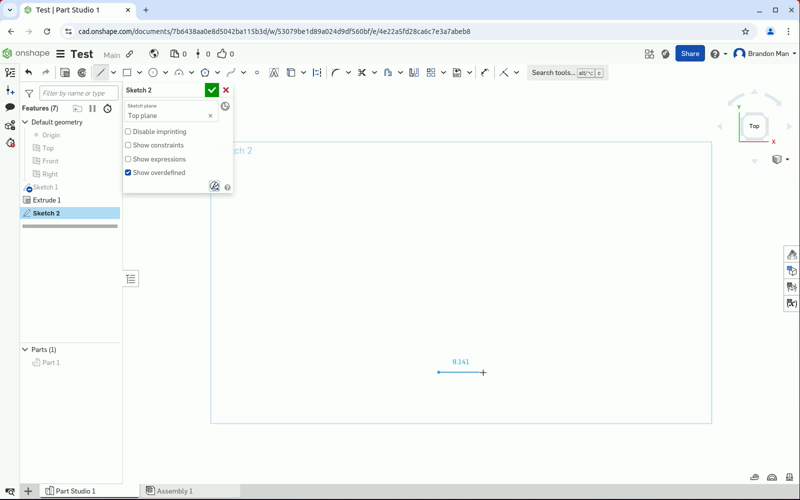
key_up(shift)
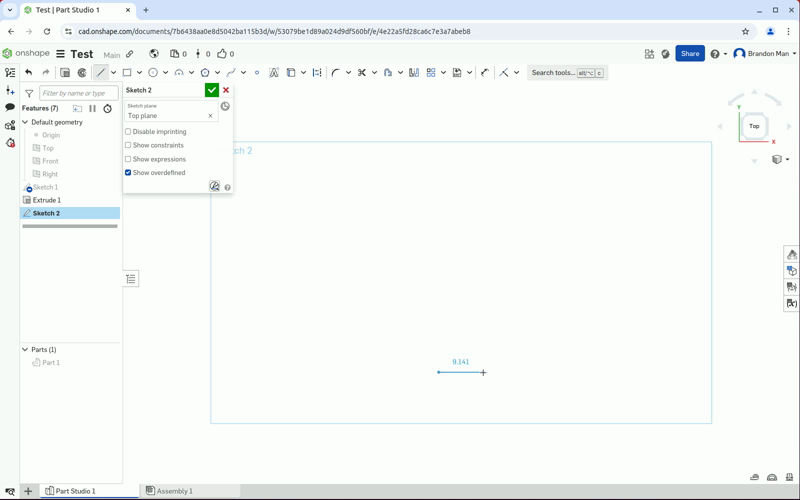
key_down(shift)
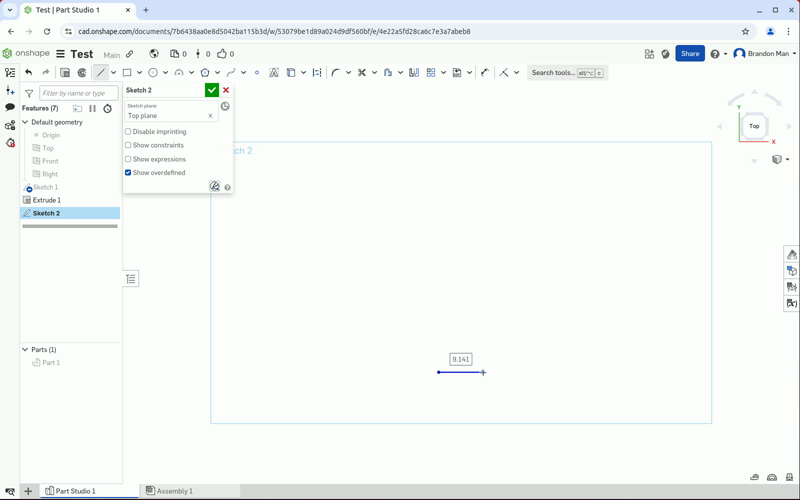
mouse_move(483, 286)
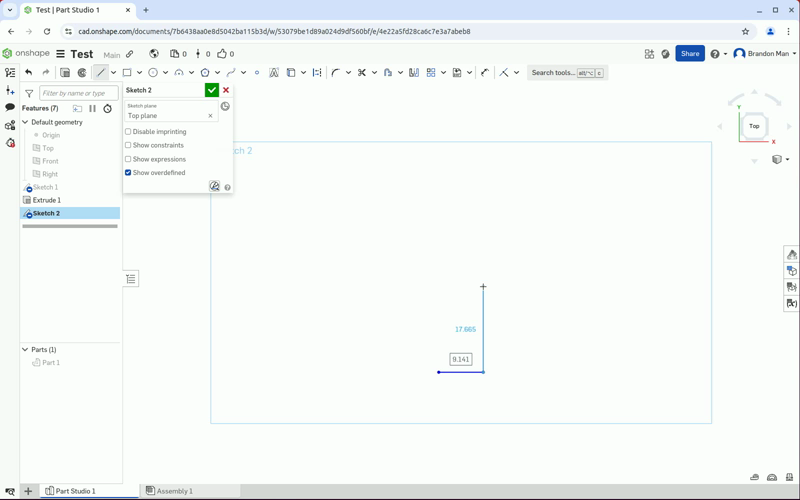
click(483, 286)
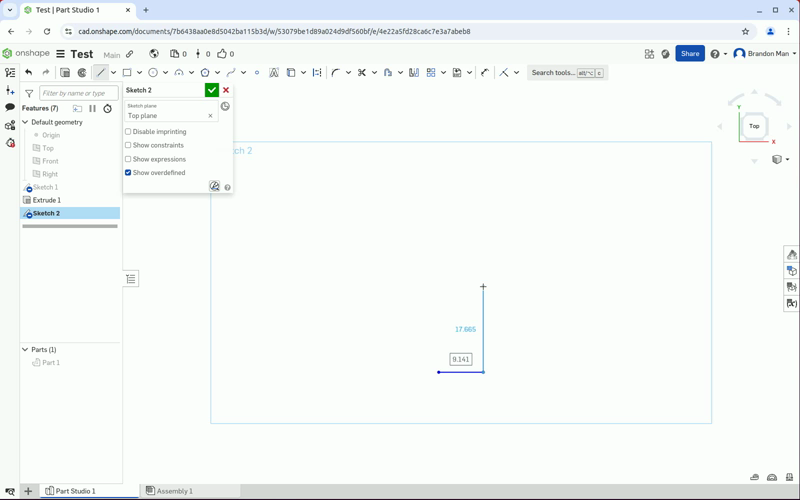
key_up(shift)
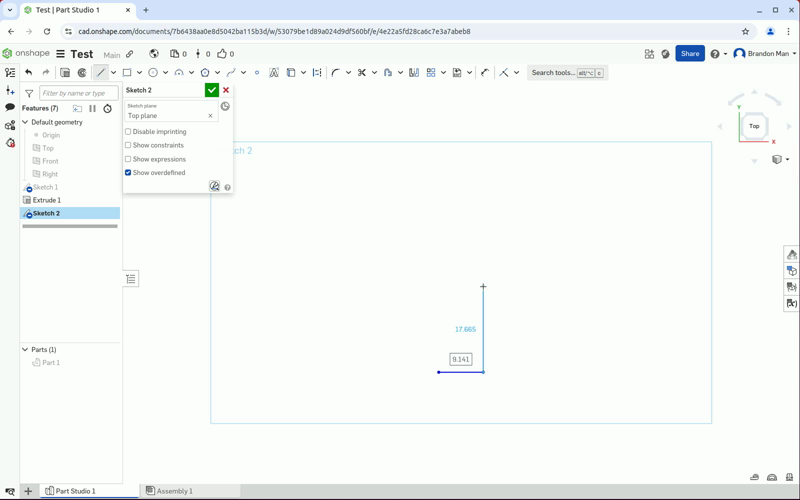
key_down(shift)
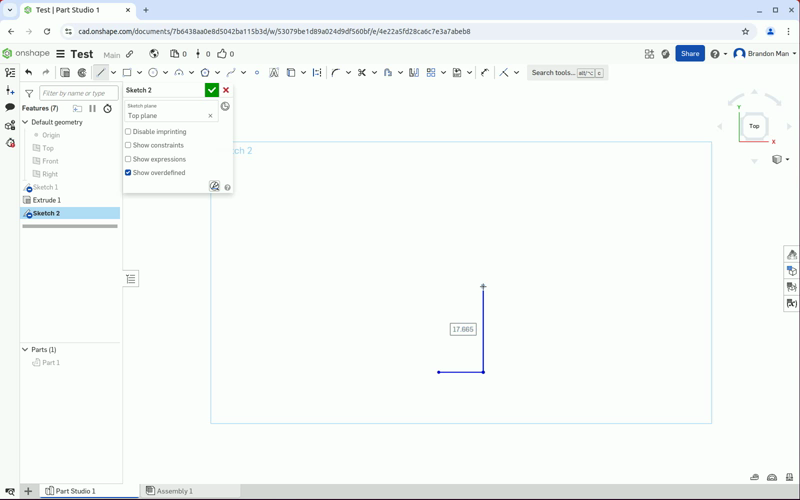
mouse_move(513, 286)
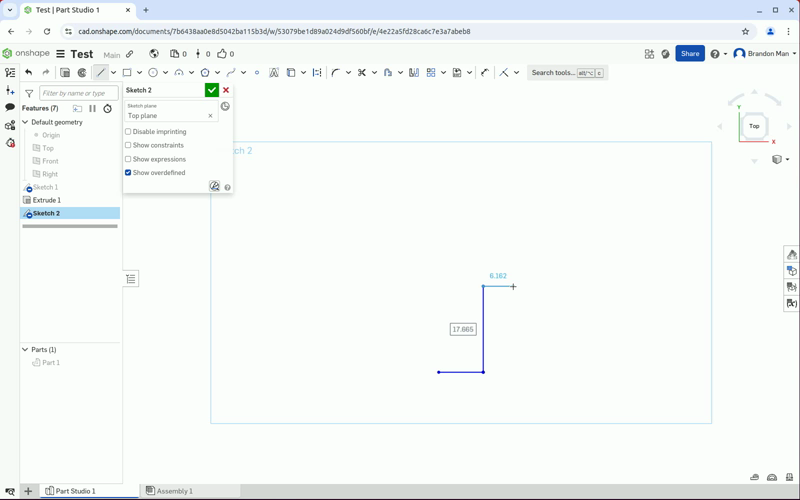
mouse_move(438, 286)
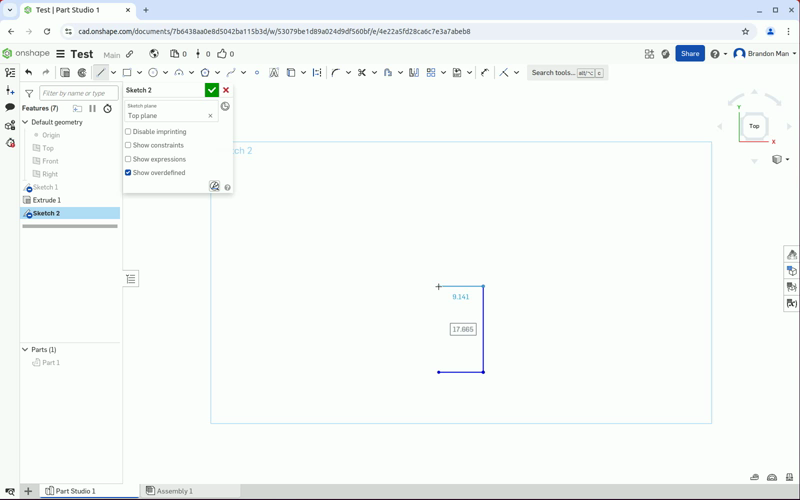
click(438, 286)
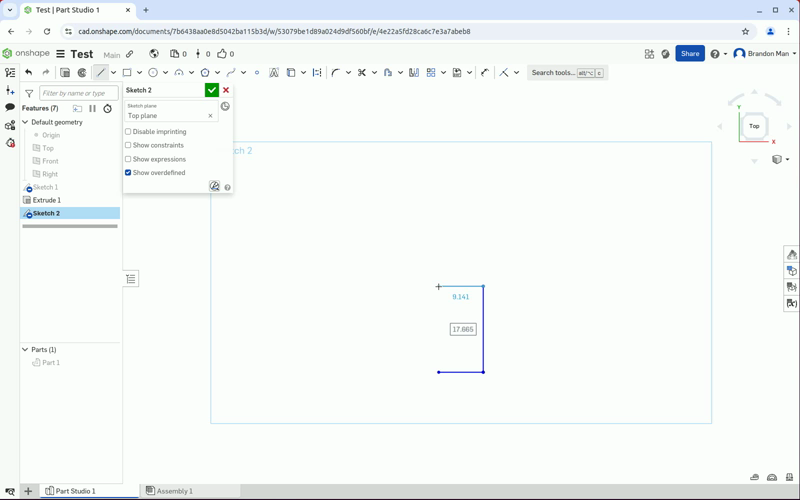
key_up(shift)
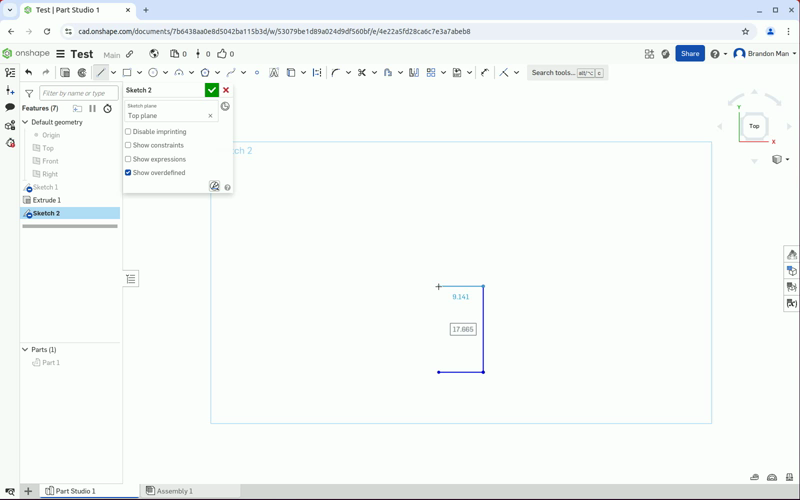
key_down(shift)
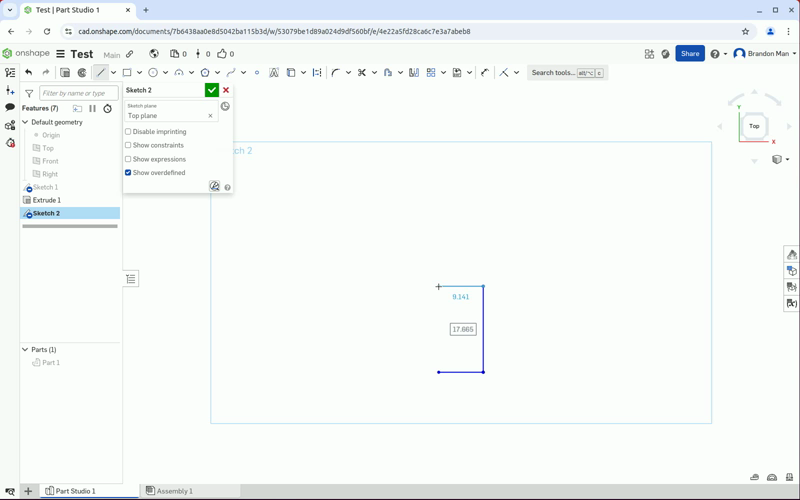
mouse_move(438, 372)
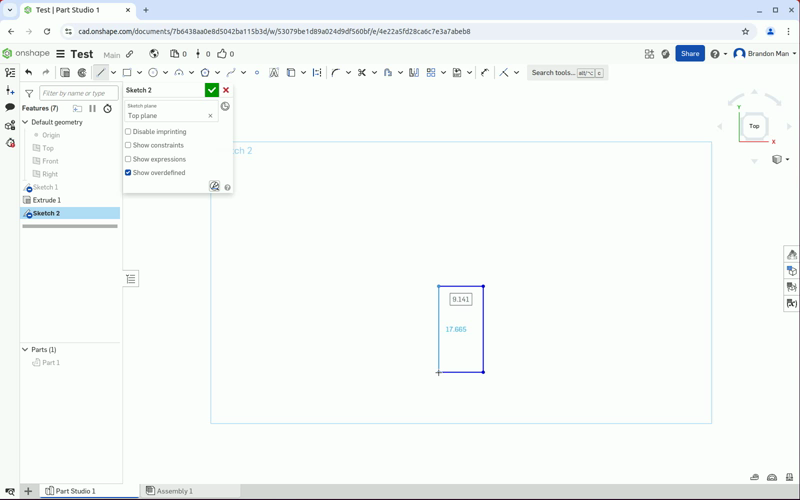
key_up(shift)
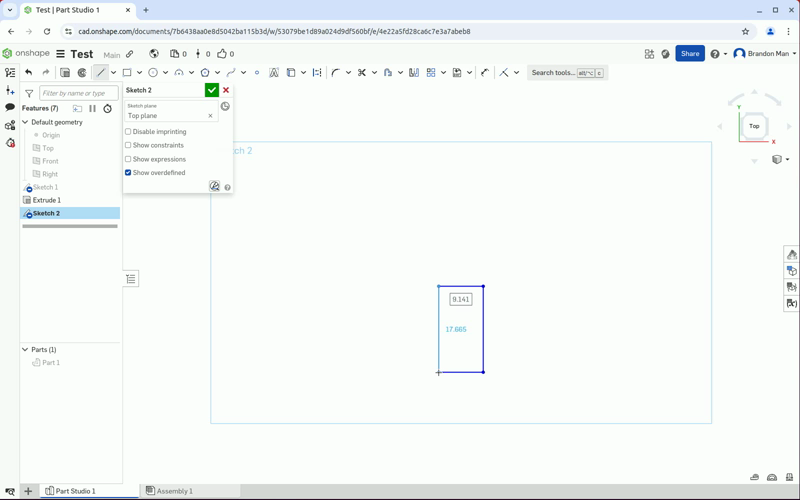
click(438, 372)
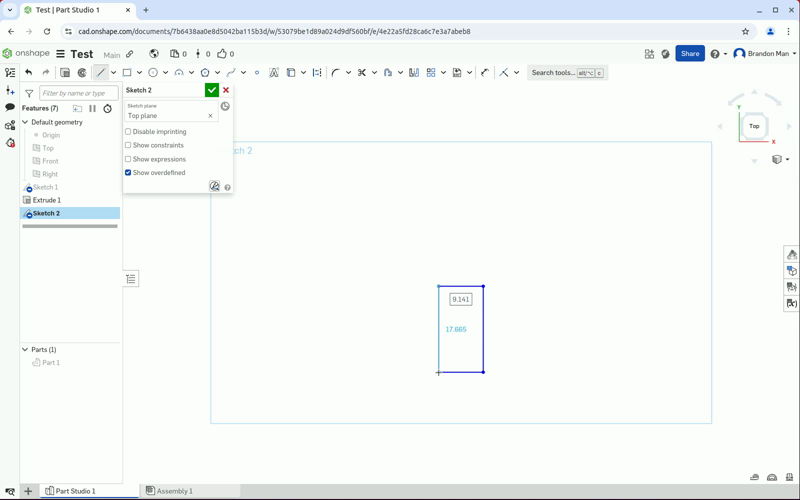
key(esc)
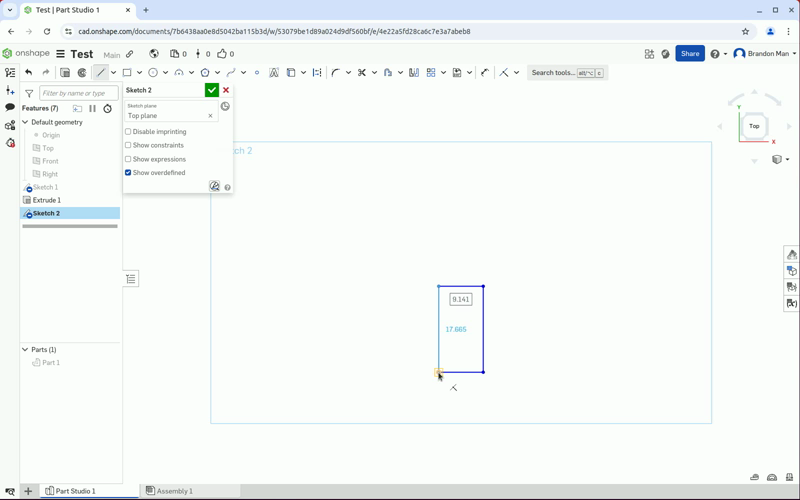
mouse_move(480, 295)
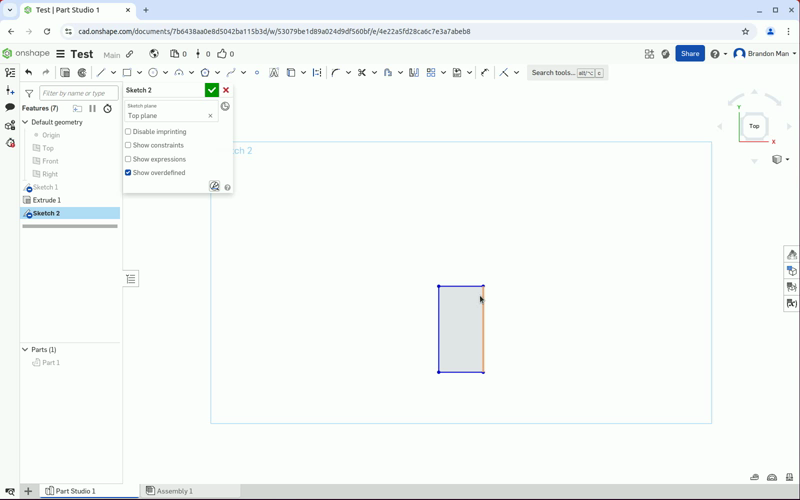
click(480, 295)
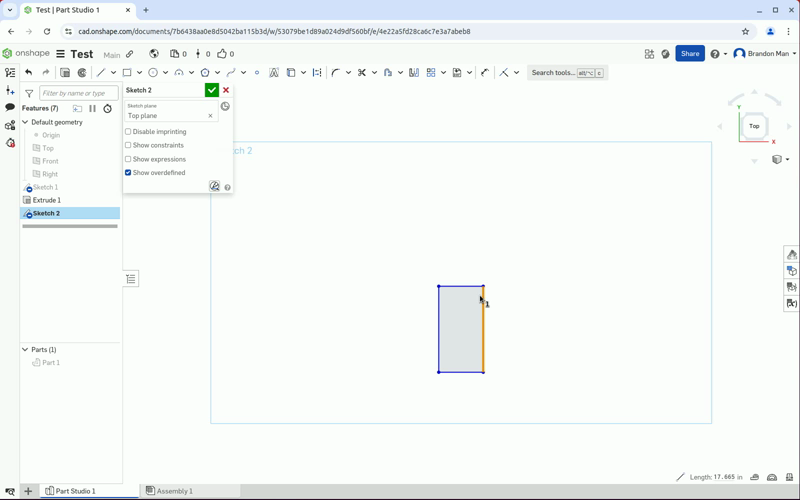
mouse_move(73, 352)
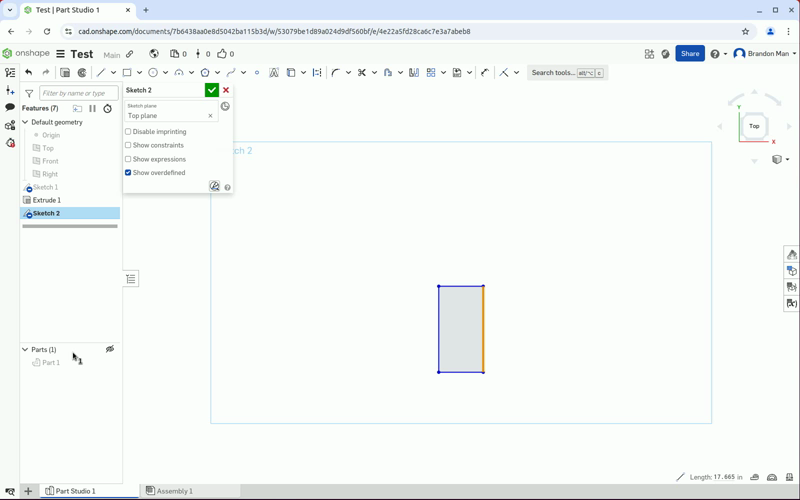
key(shift+y)
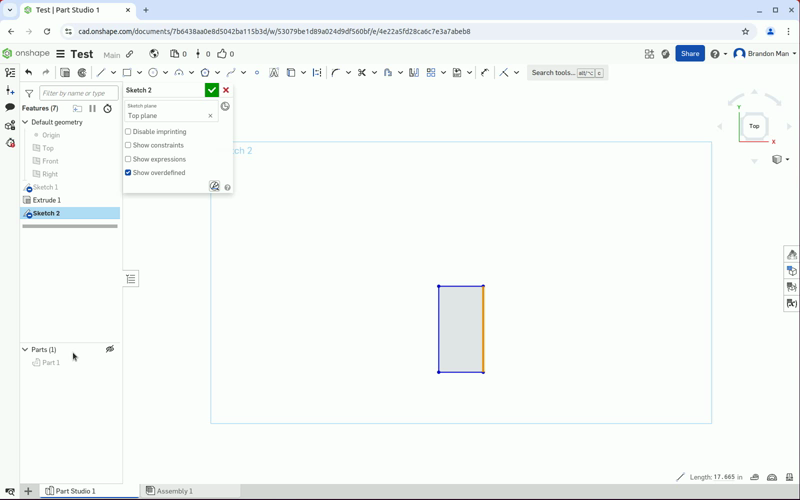
key(shift+e)
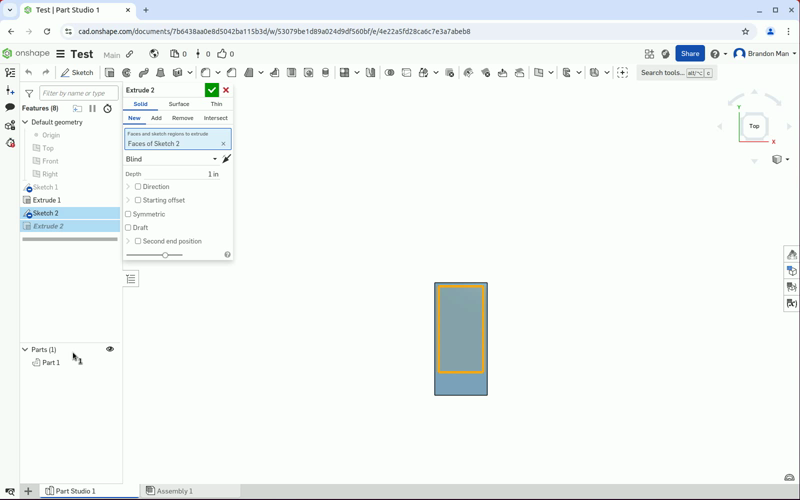
mouse_move(143, 106)
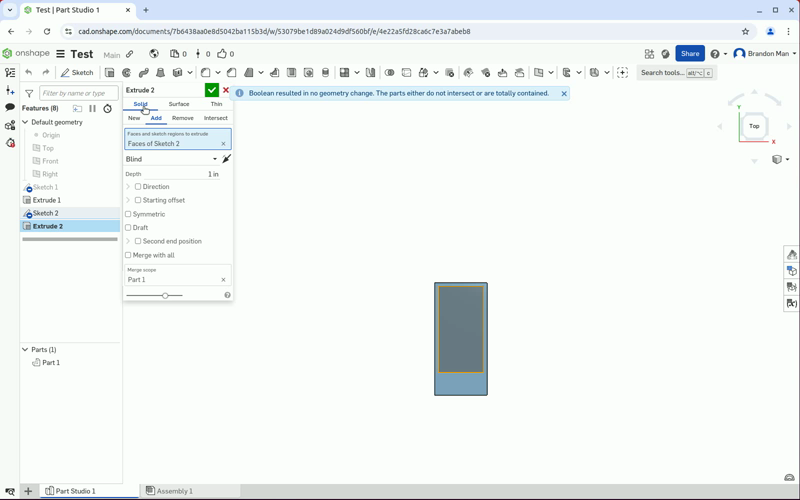
click(143, 106)
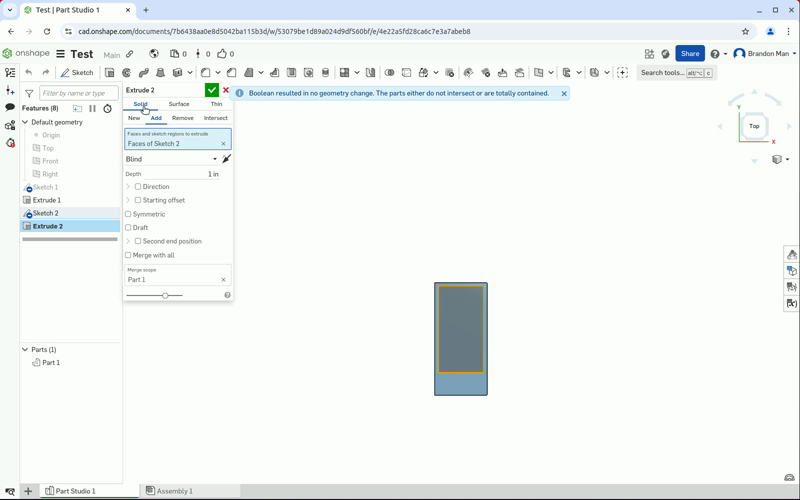
mouse_move(186, 120)
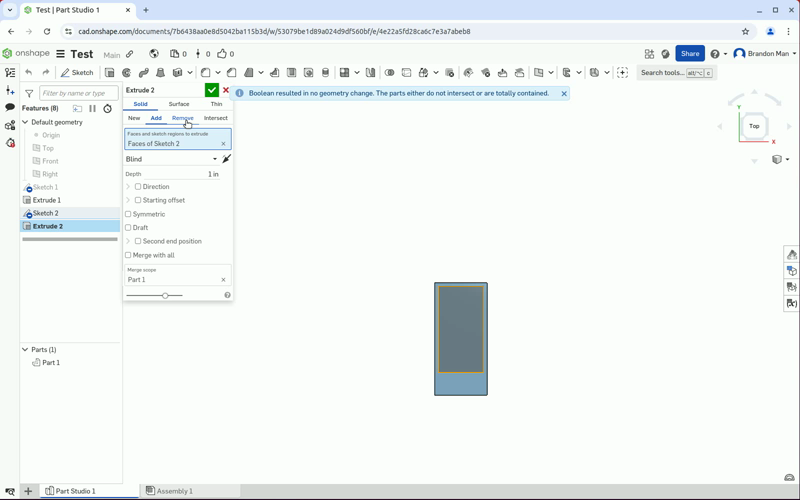
click(186, 120)
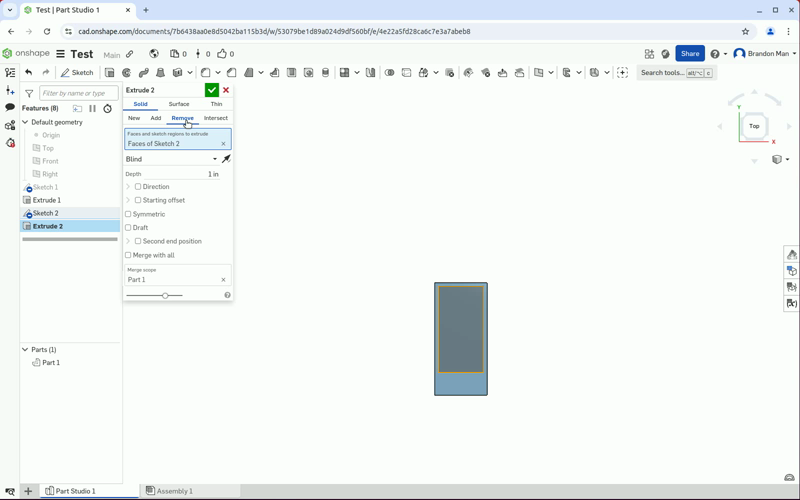
key(tab, 4)
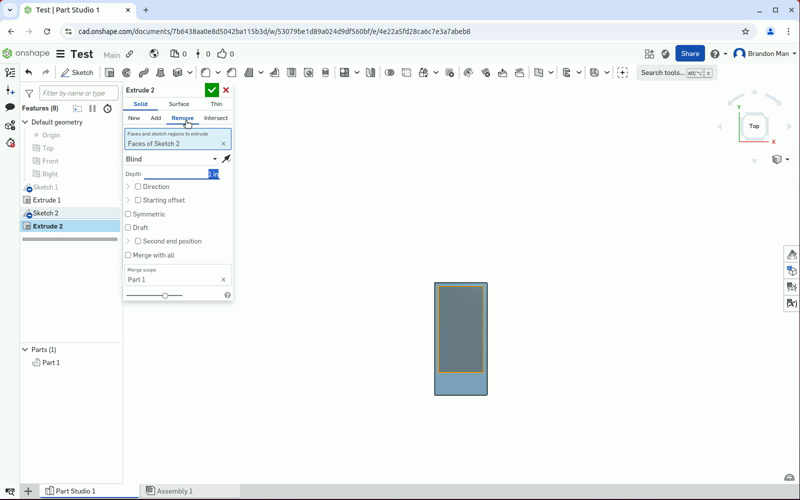
text(11.554)
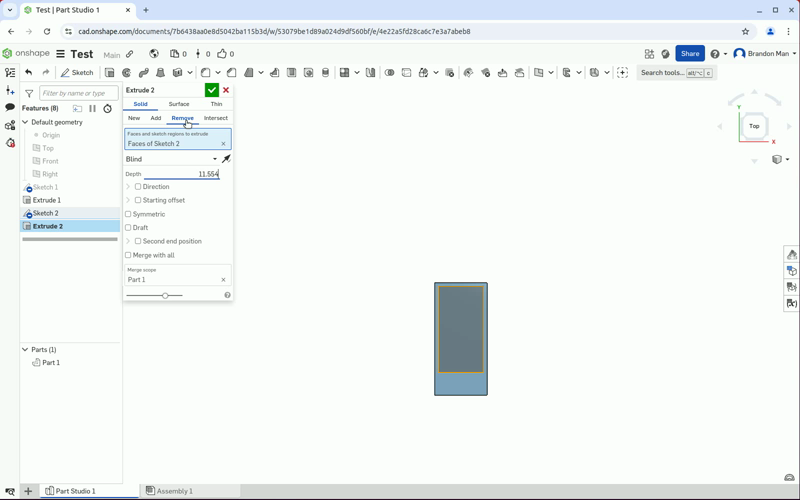
key(tab, 6)
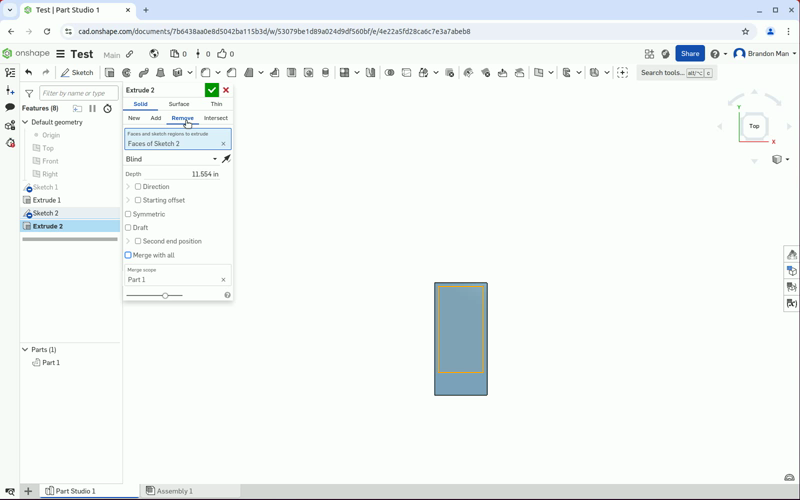
key(space)
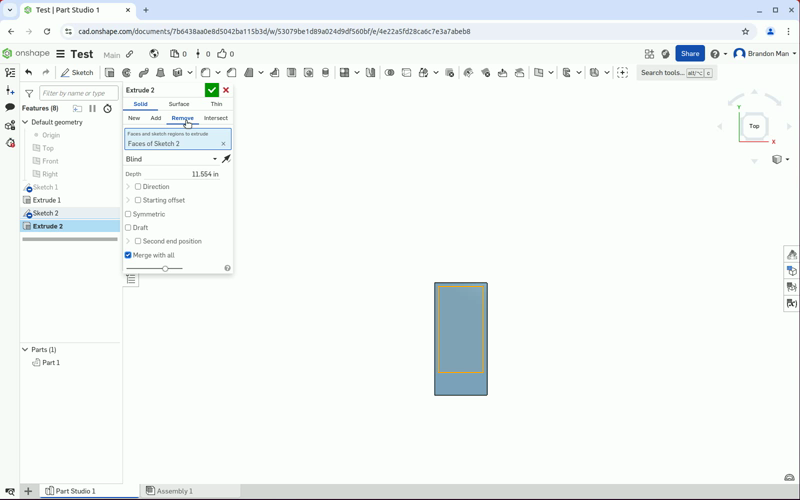
key(enter)
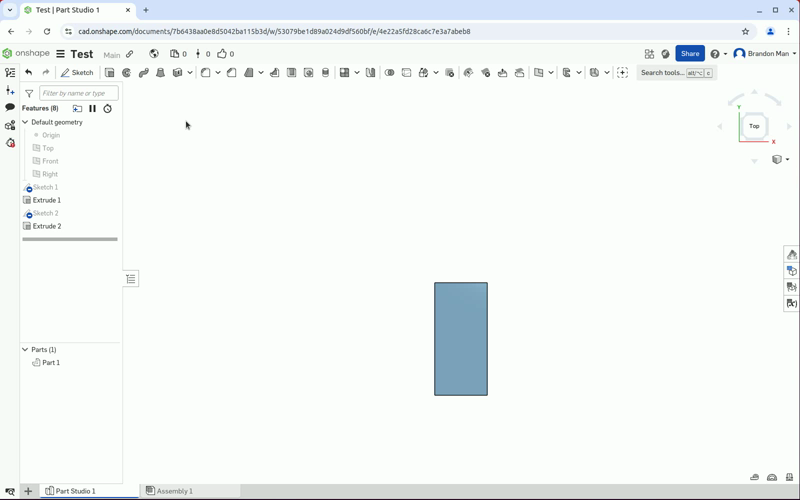
key(shift+h)
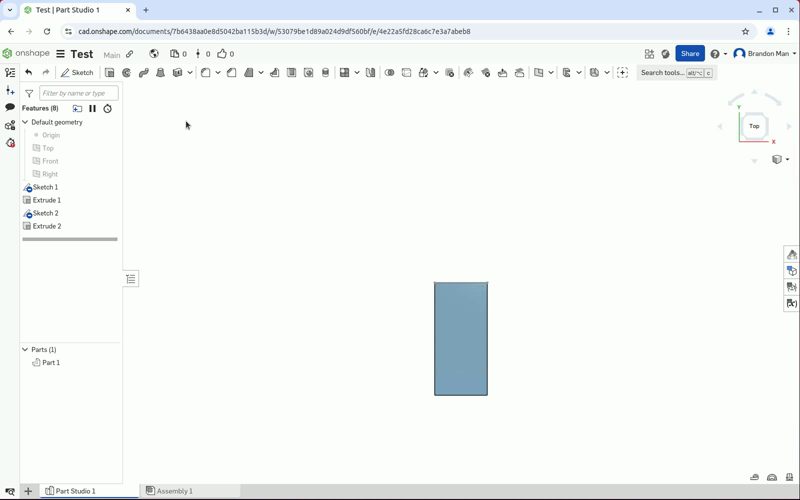
key(shift+h)
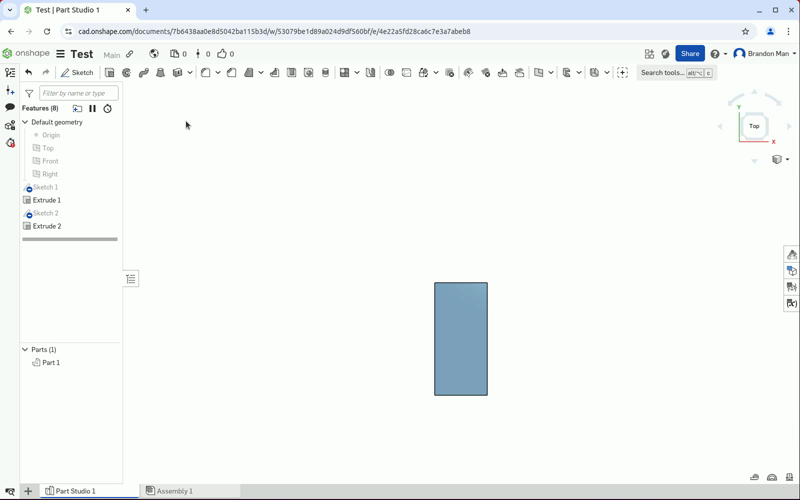
mouse_move(73, 189)
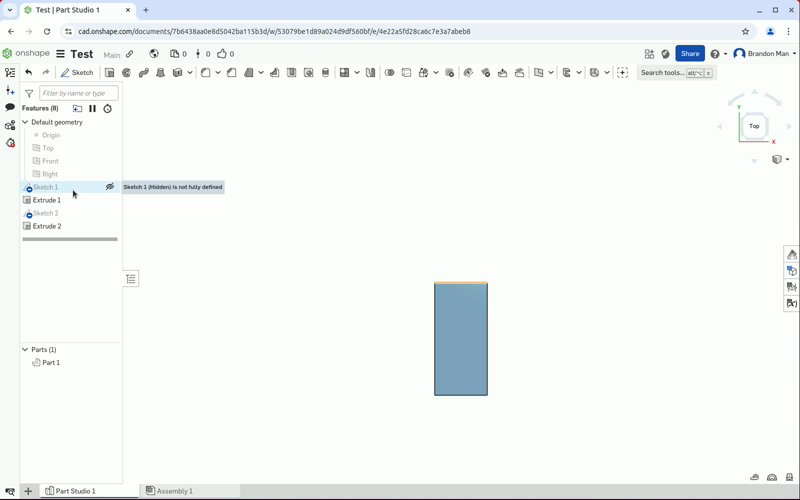
click(73, 189)
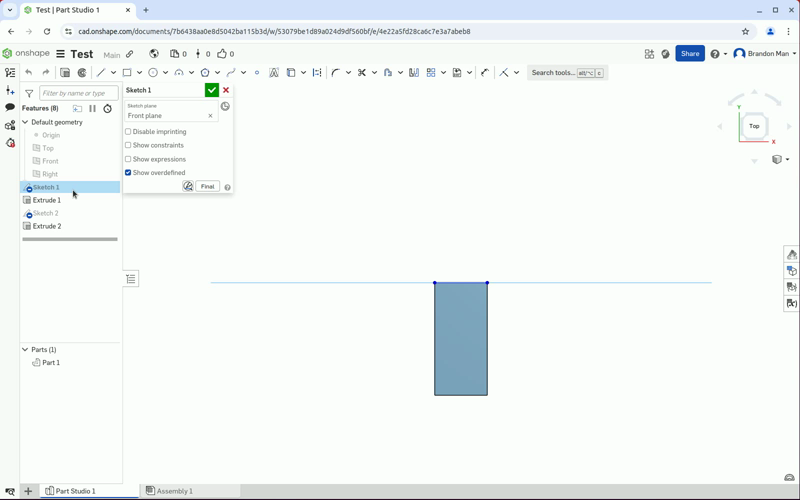
mouse_move(229, 92)
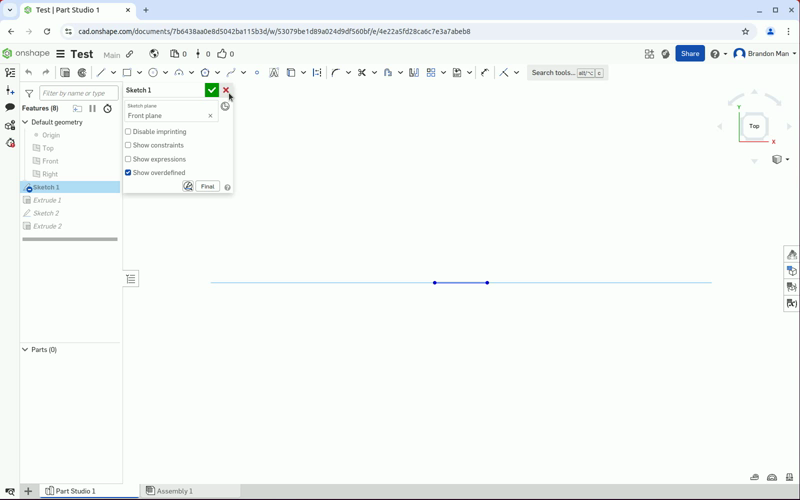
click(229, 92)
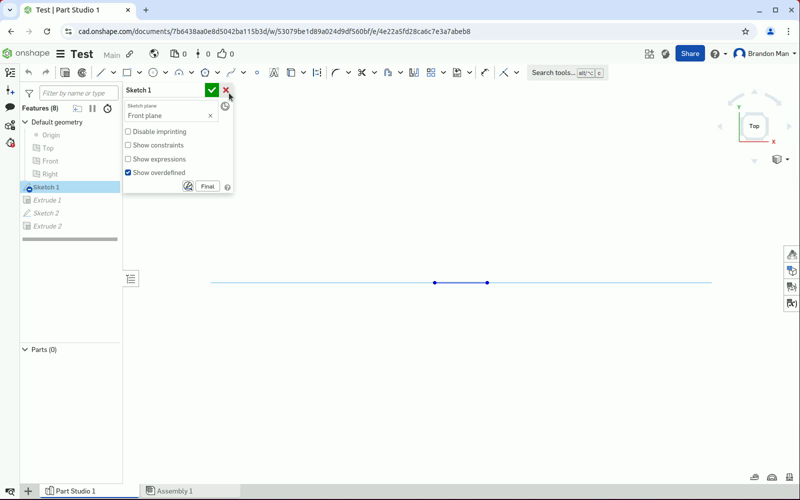
key(shift+s)
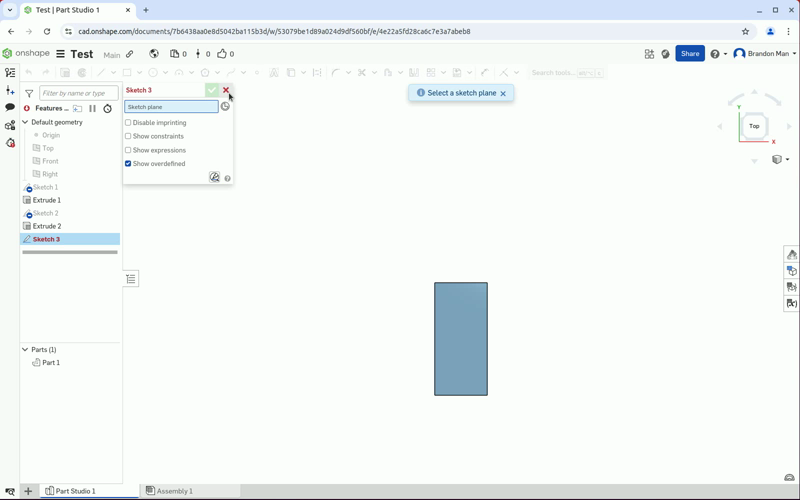
mouse_move(73, 150)
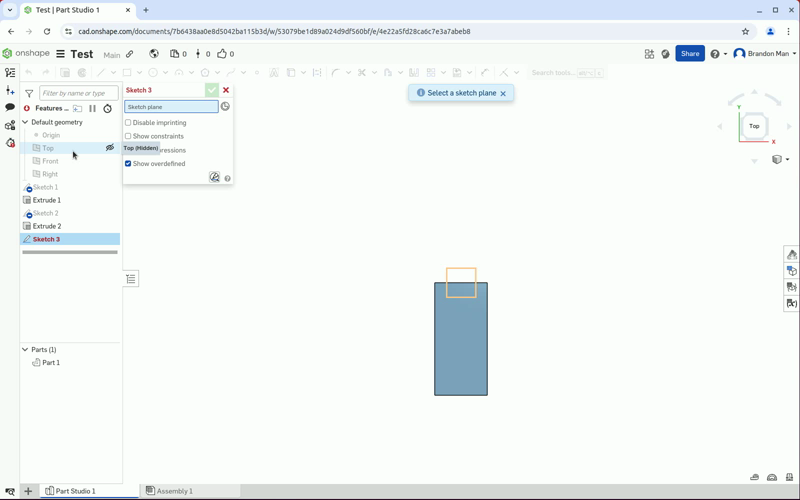
click(73, 150)
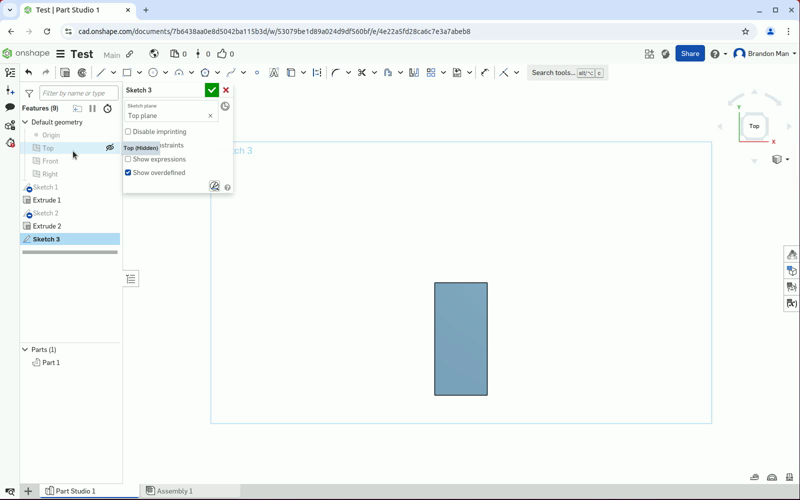
mouse_move(73, 352)
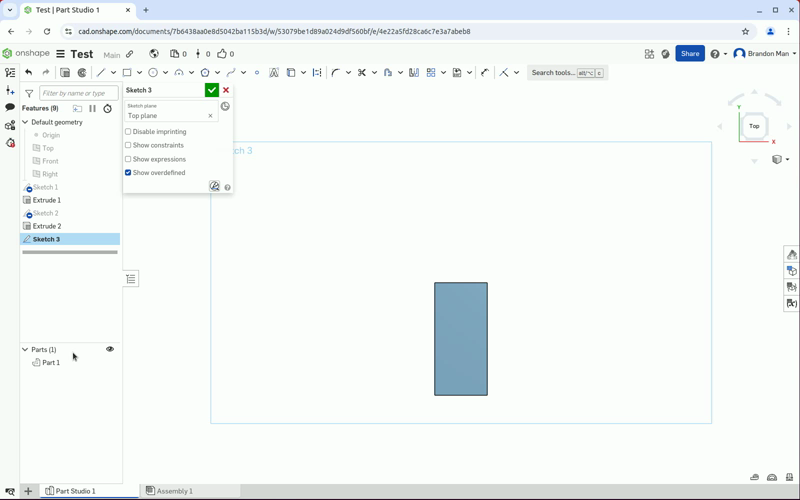
key(y)
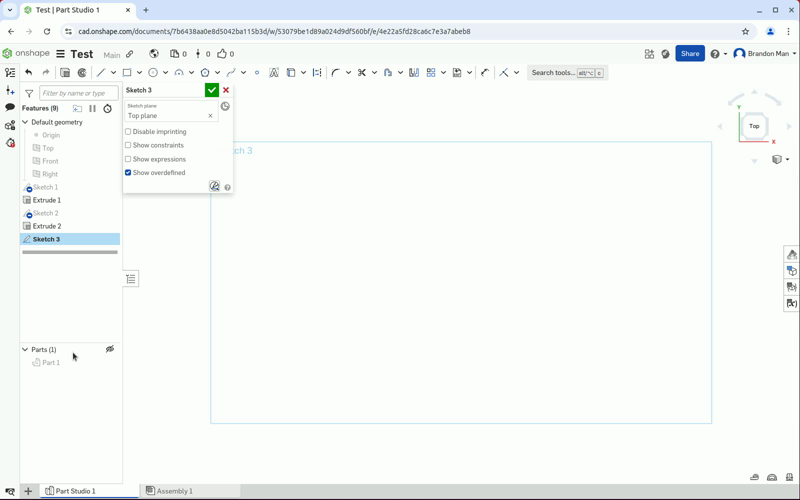
key(l)
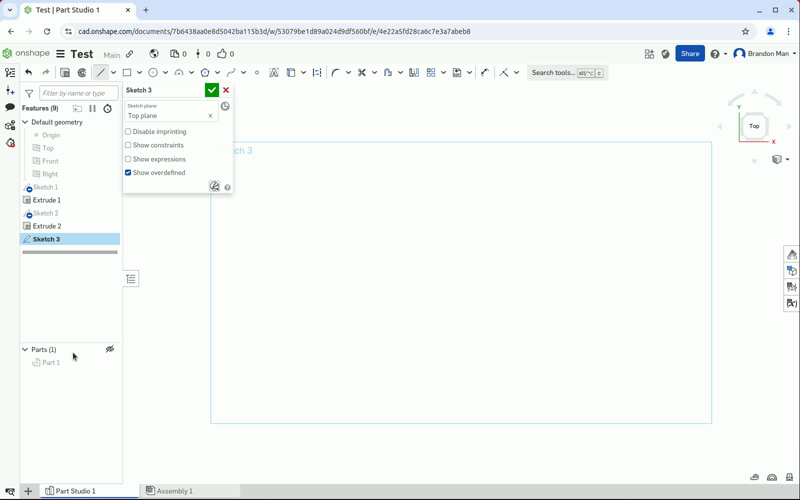
key_down(shift)
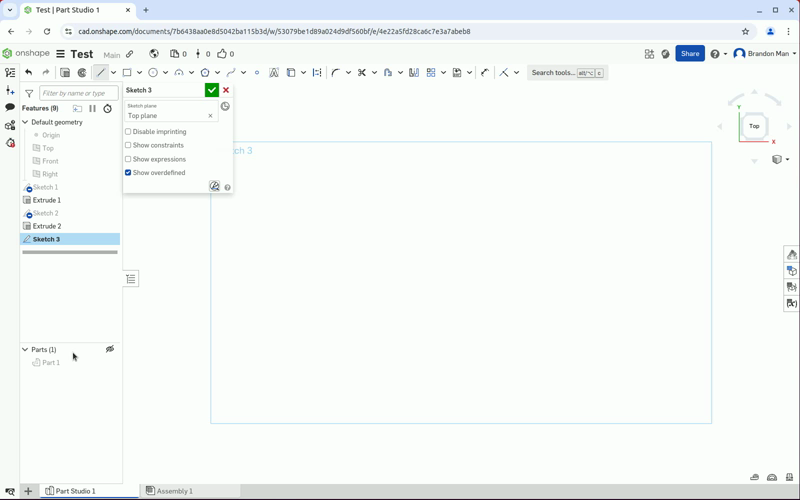
mouse_move(471, 300)
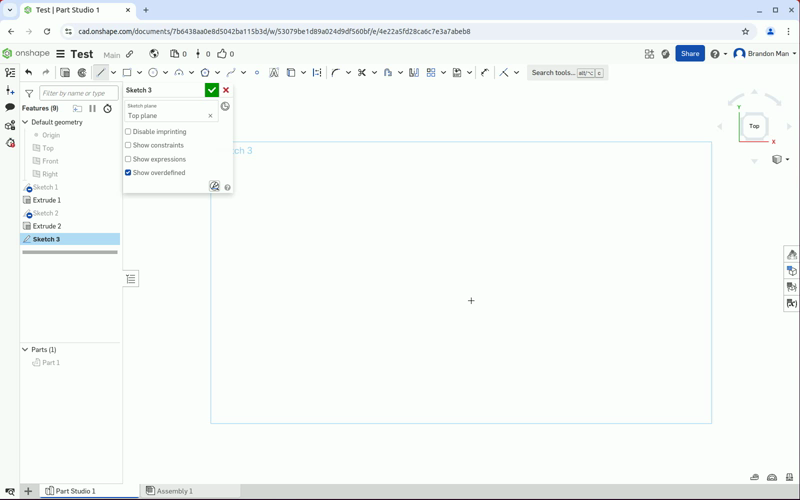
click(471, 300)
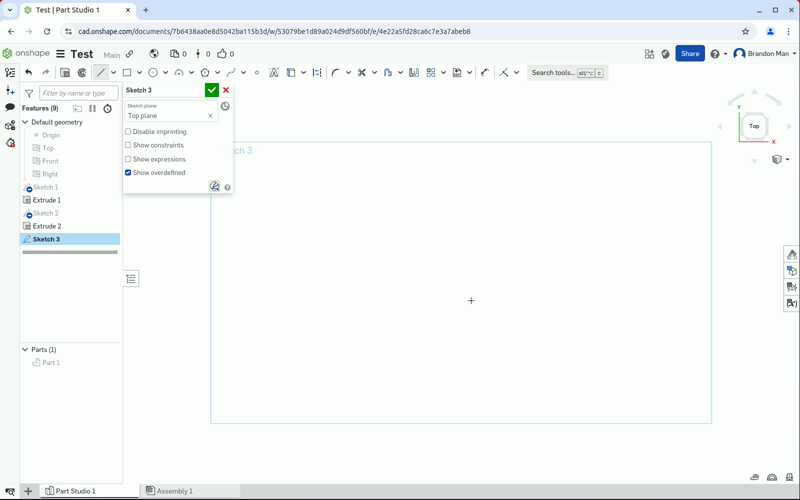
key_up(shift)
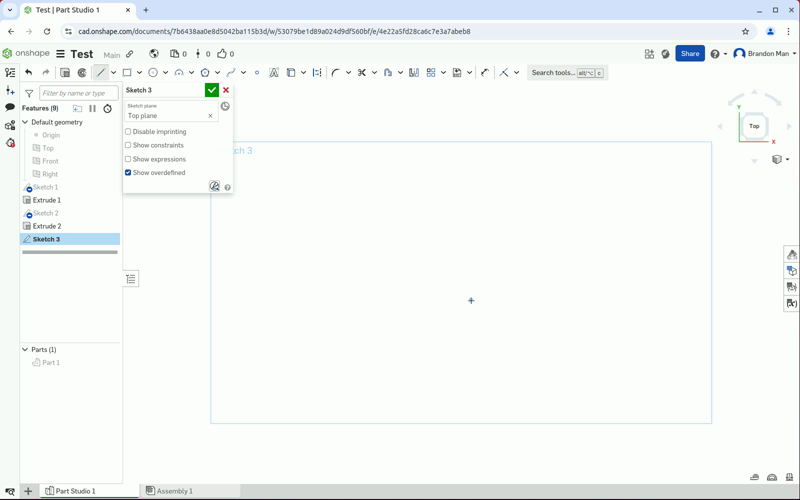
key_down(shift)
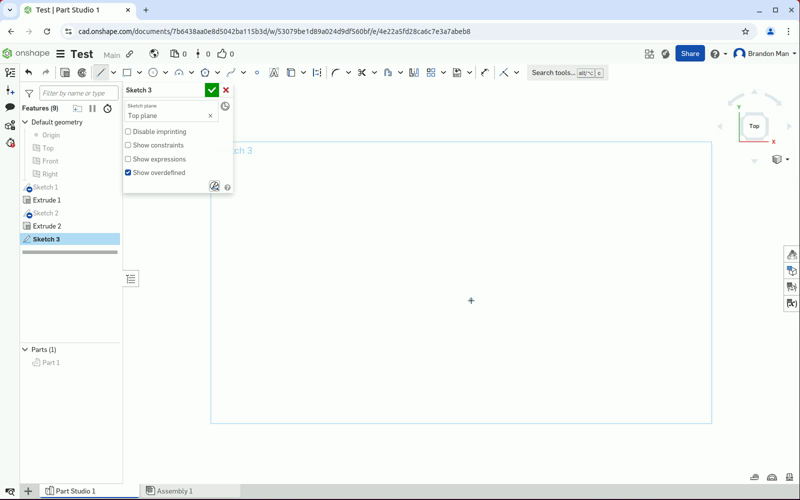
mouse_move(501, 300)
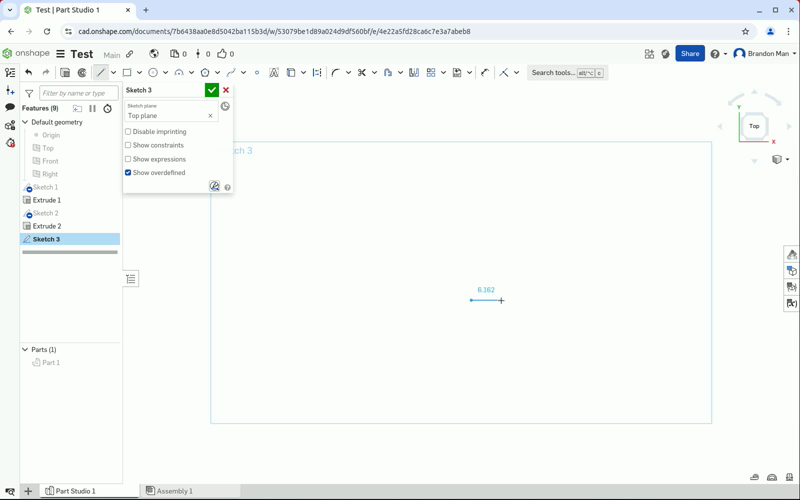
mouse_move(485, 300)
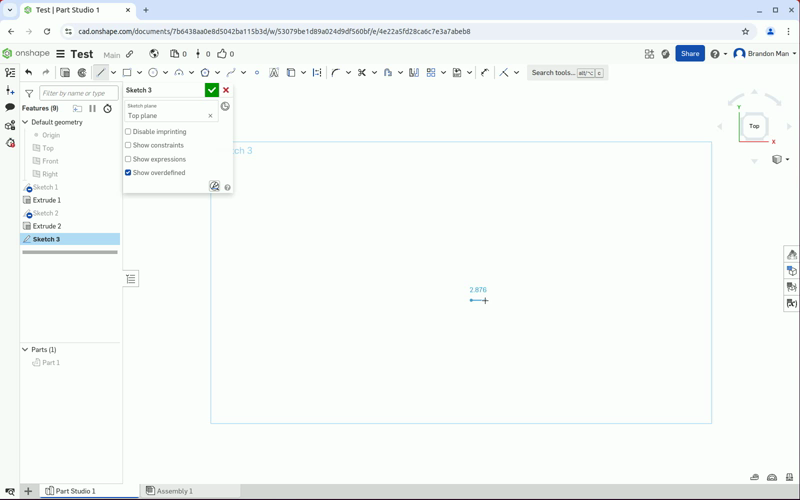
click(485, 300)
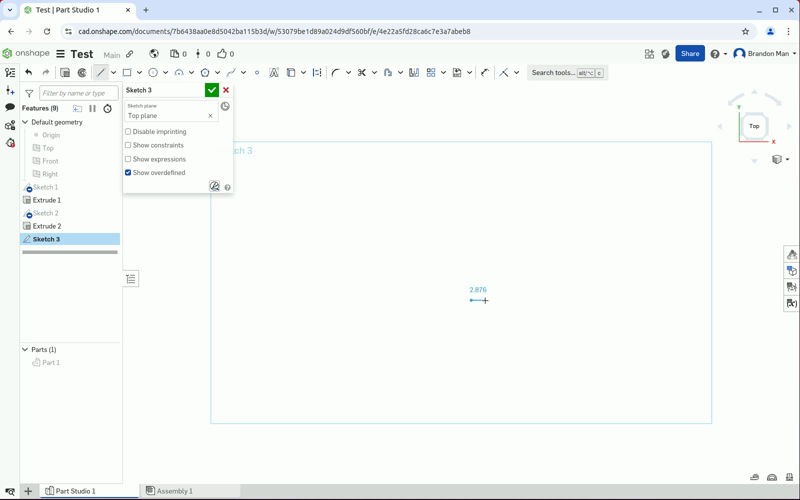
key_up(shift)
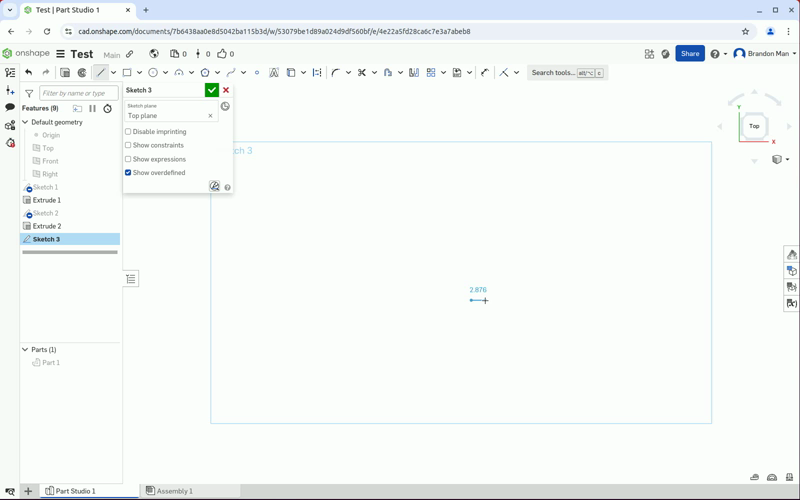
key_down(shift)
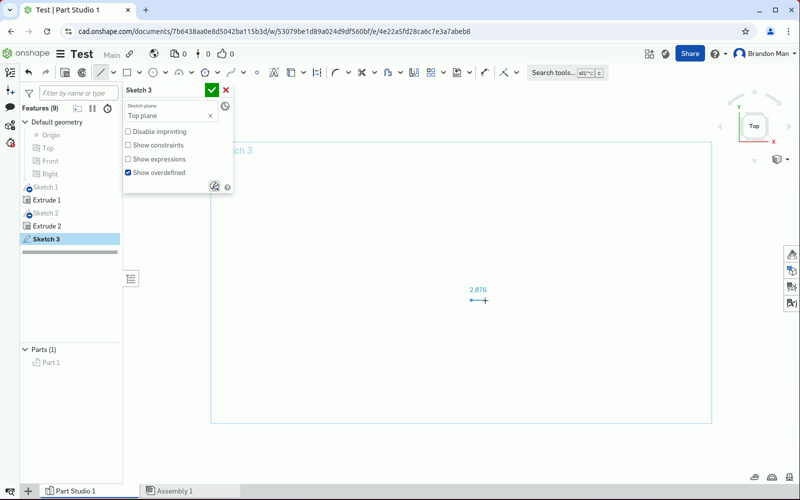
mouse_move(515, 300)
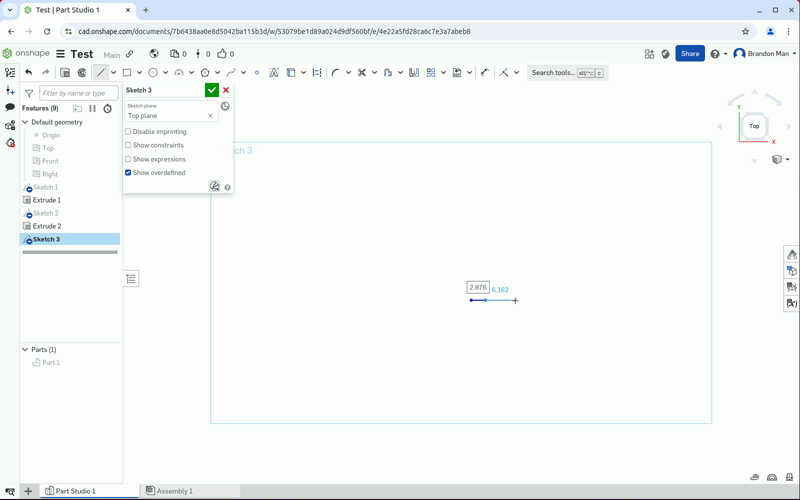
mouse_move(485, 287)
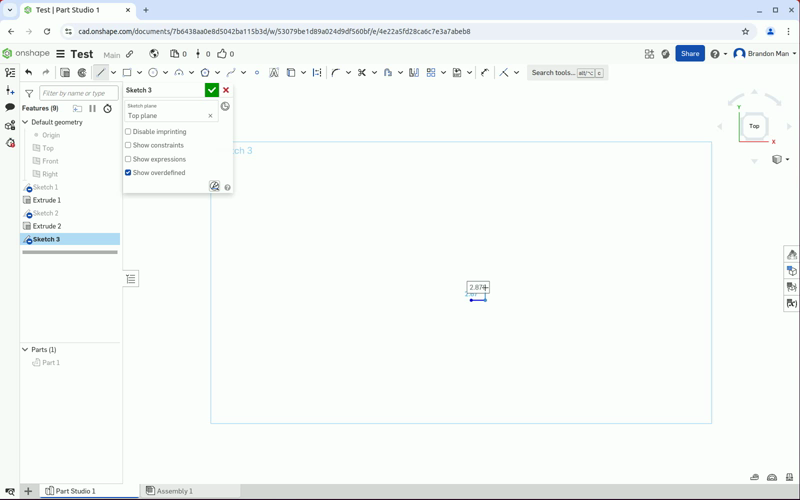
click(485, 287)
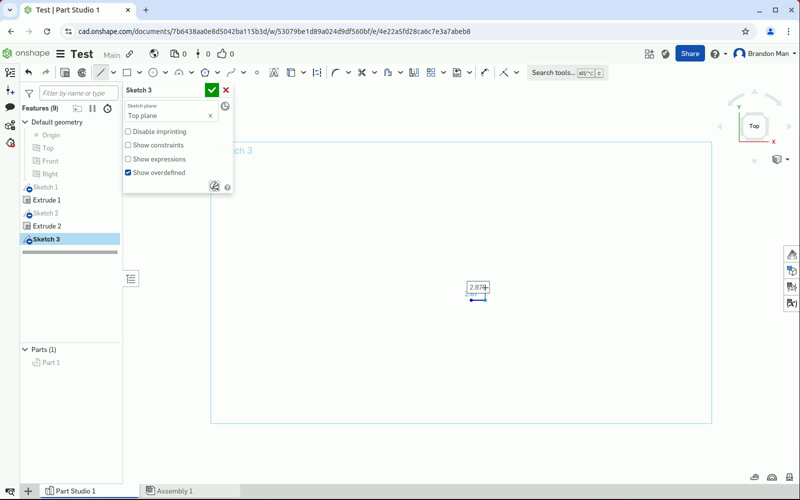
key_up(shift)
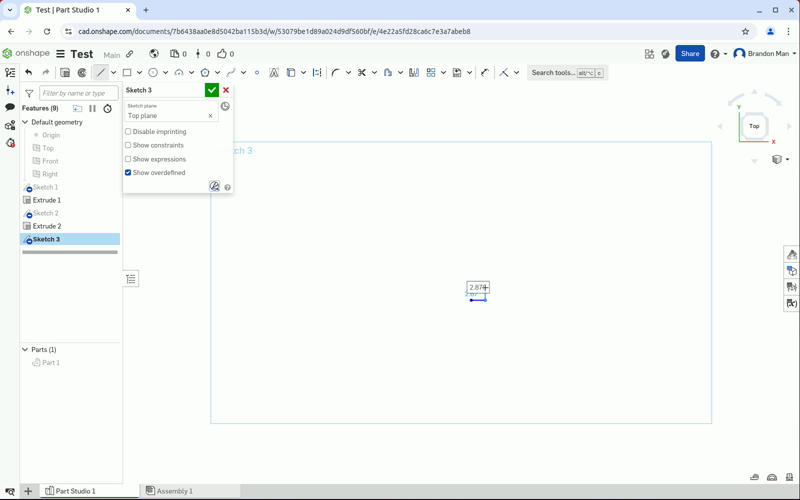
key_down(shift)
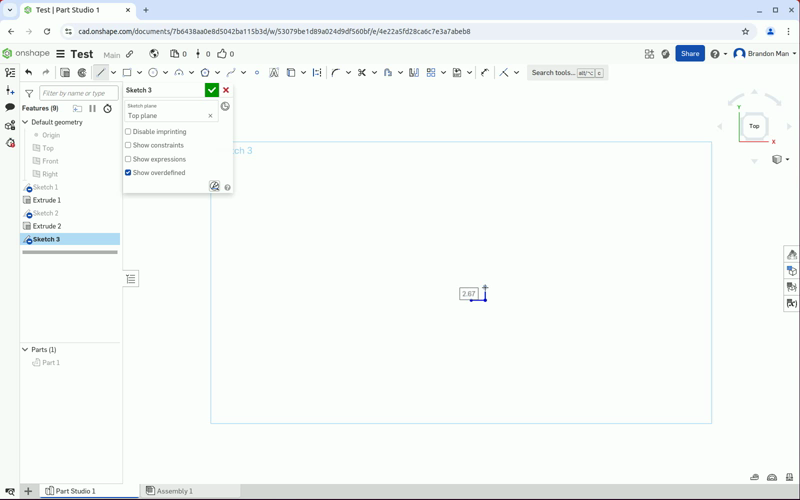
mouse_move(515, 287)
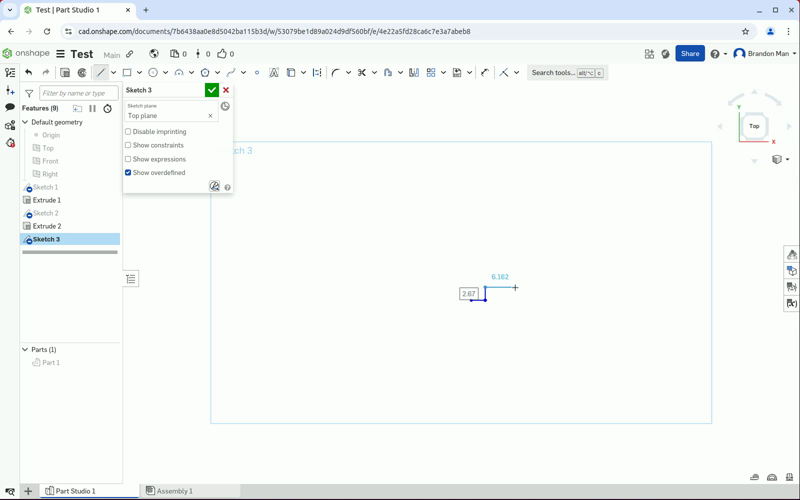
mouse_move(471, 287)
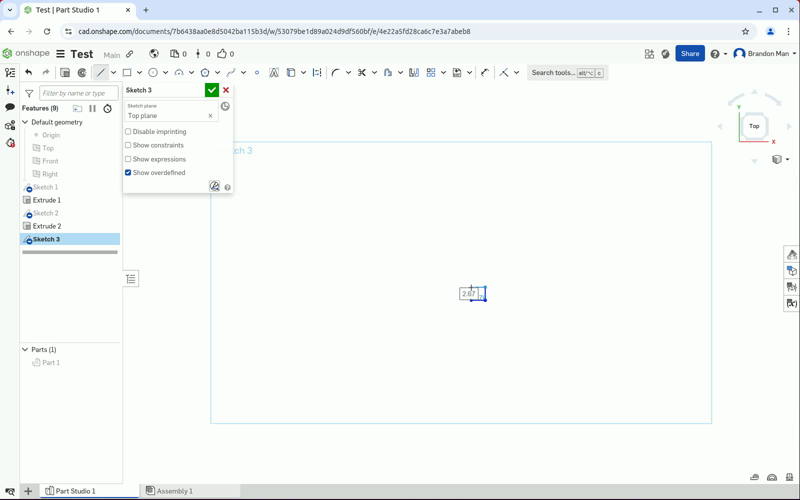
click(471, 287)
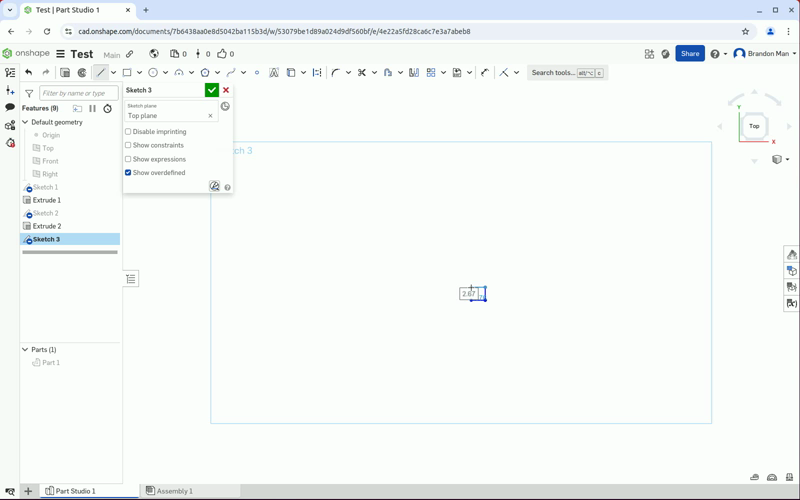
key_up(shift)
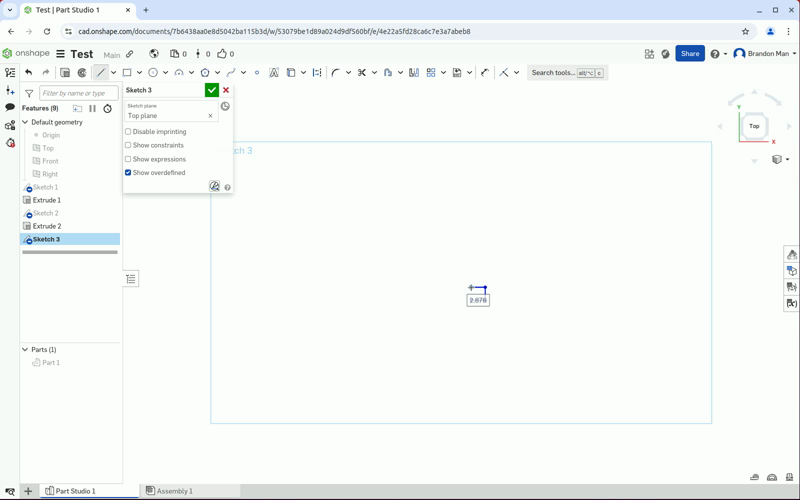
mouse_move(501, 287)
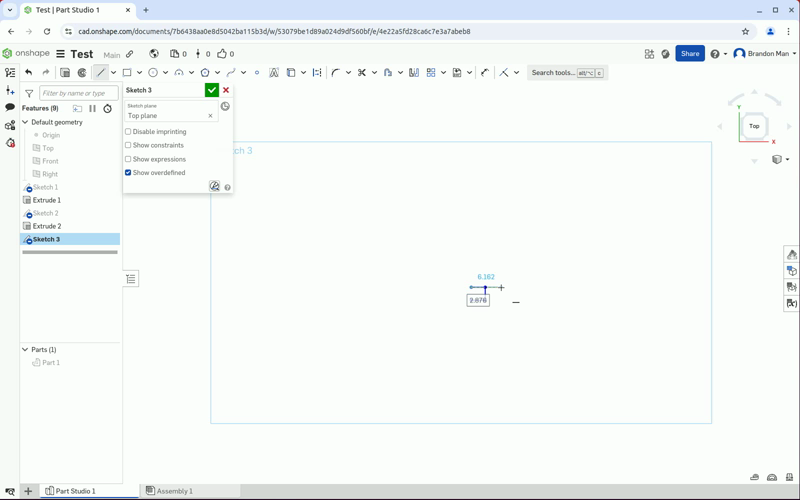
key_down(shift)
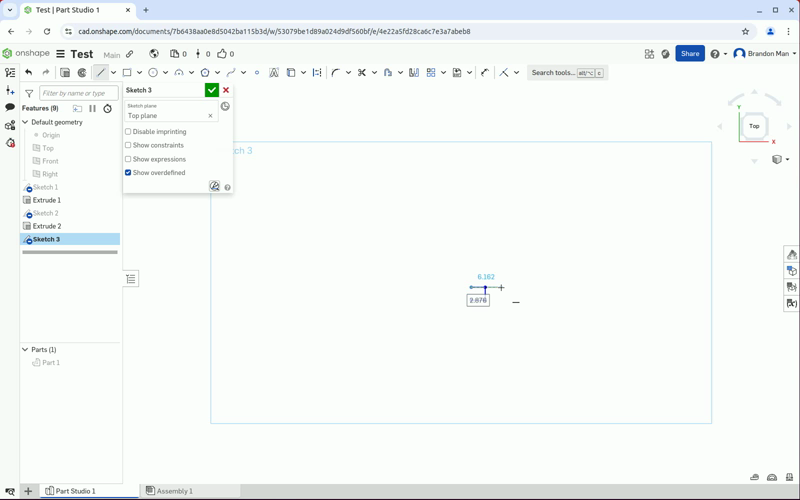
mouse_move(471, 300)
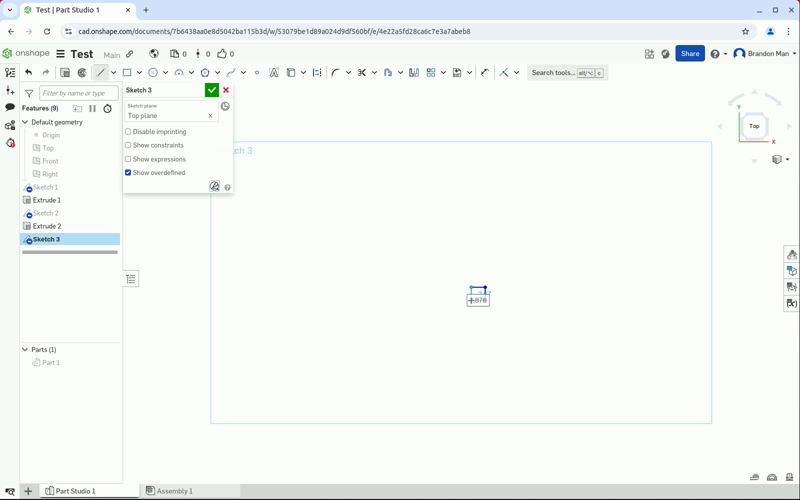
key_up(shift)
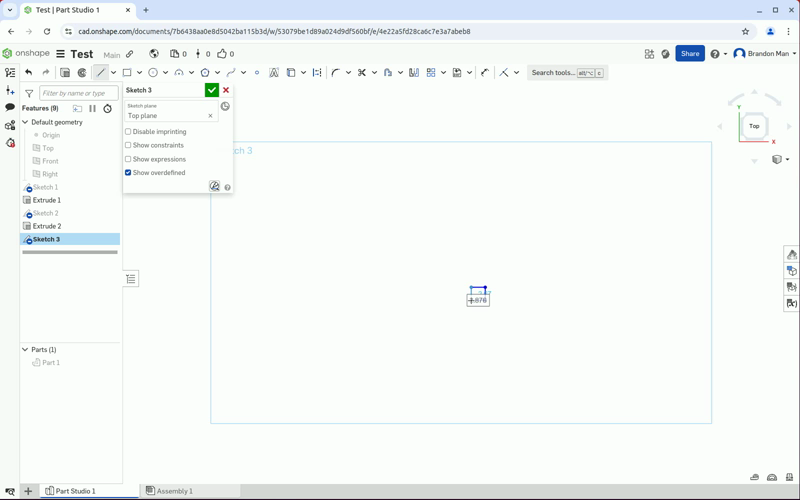
click(471, 300)
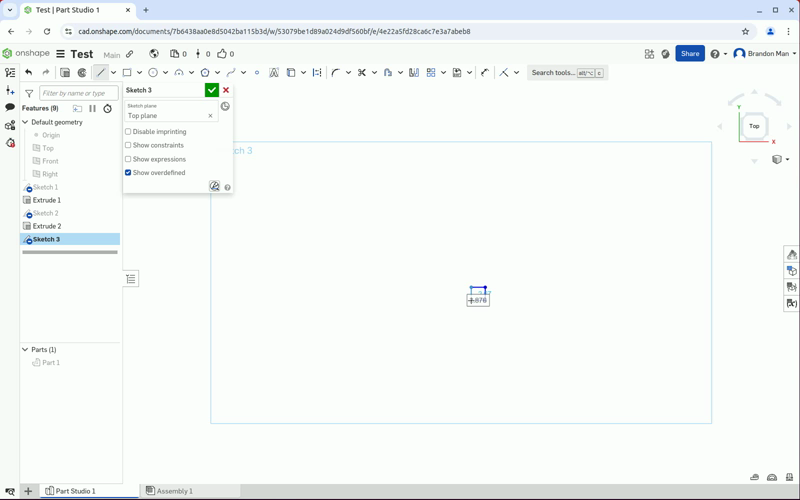
key(esc)
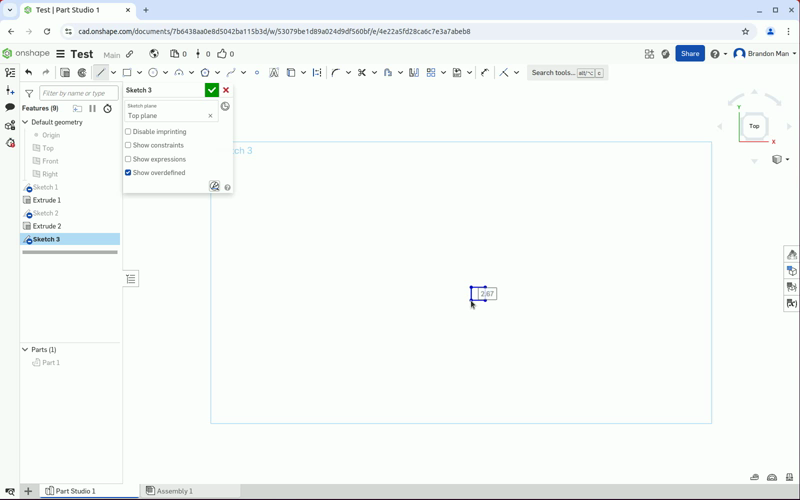
mouse_move(472, 289)
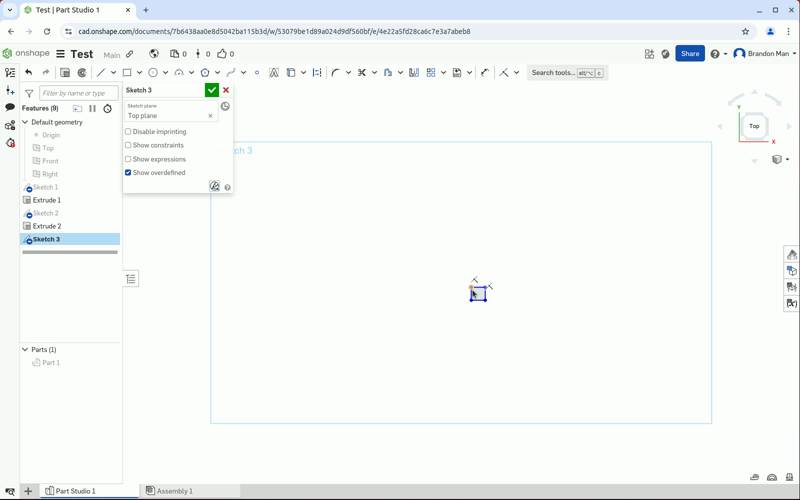
scroll(6)
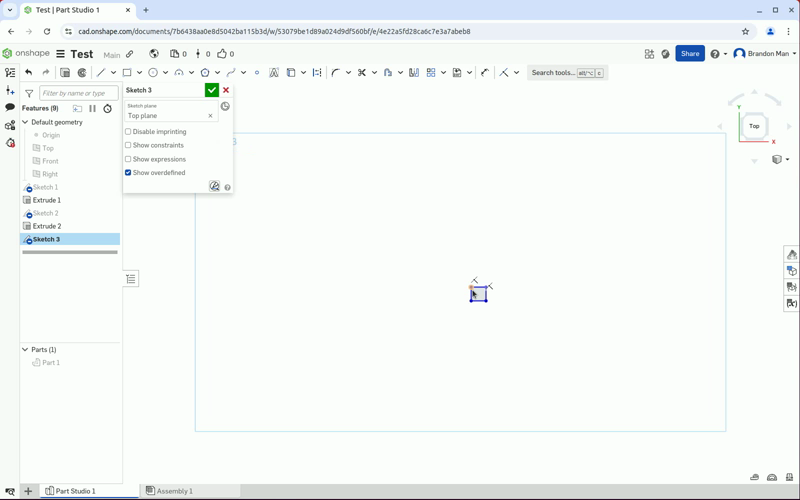
scroll(6)
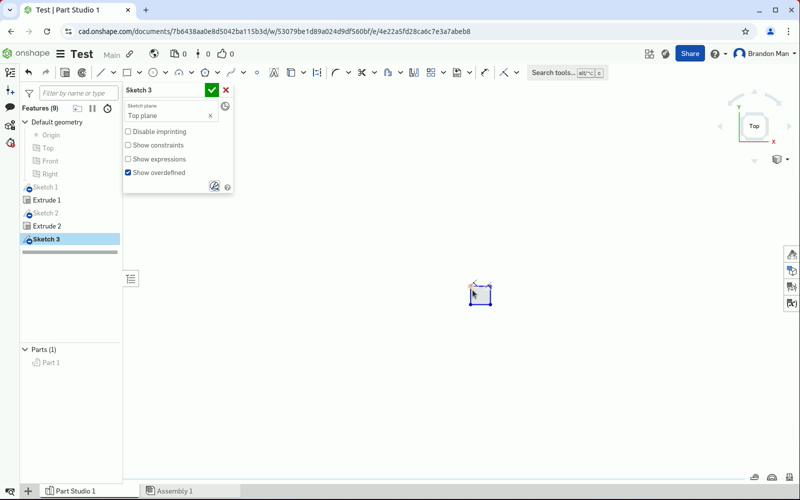
scroll(6)
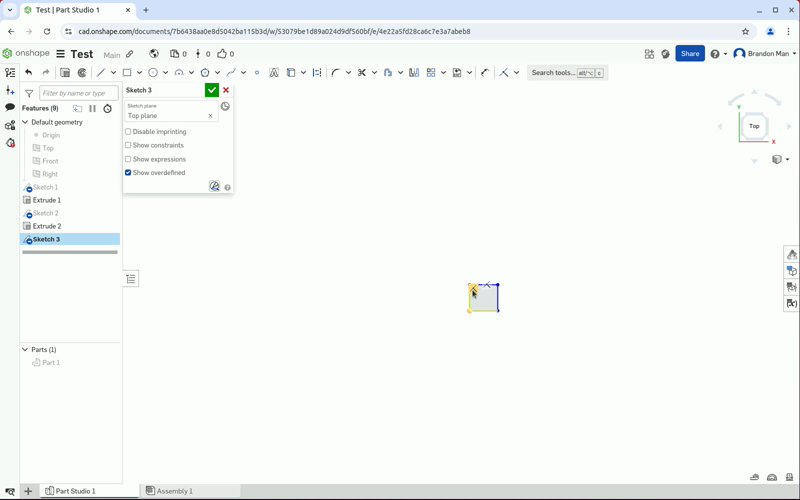
scroll(6)
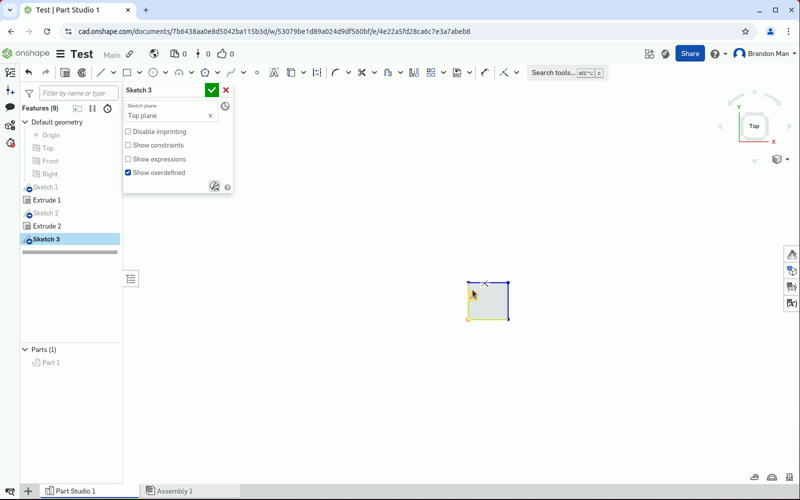
scroll(6)
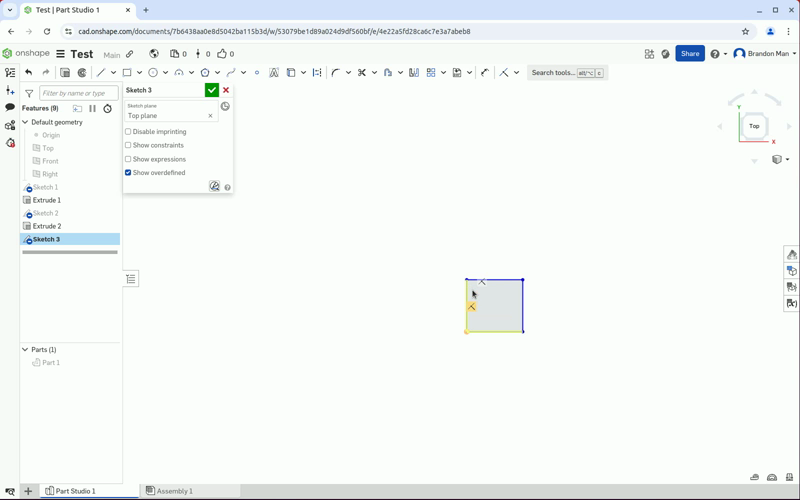
scroll(6)
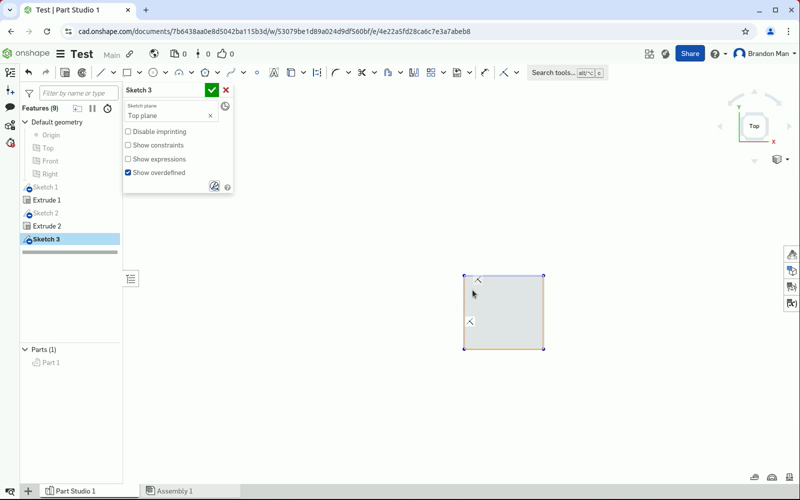
scroll(6)
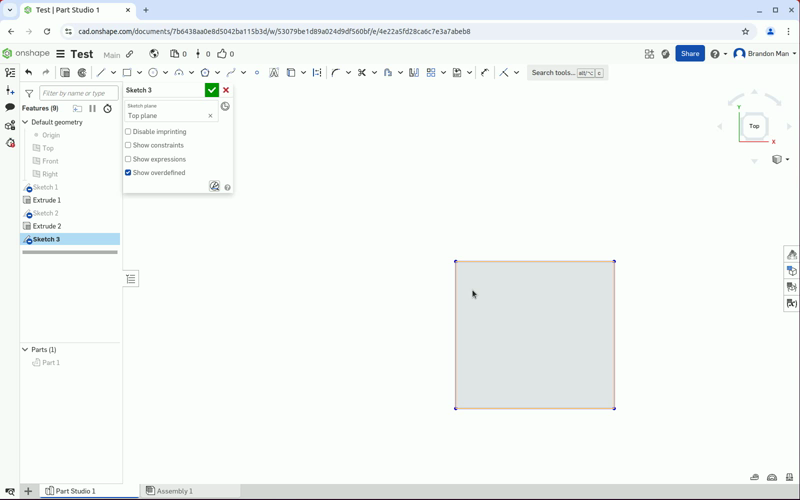
click(472, 289)
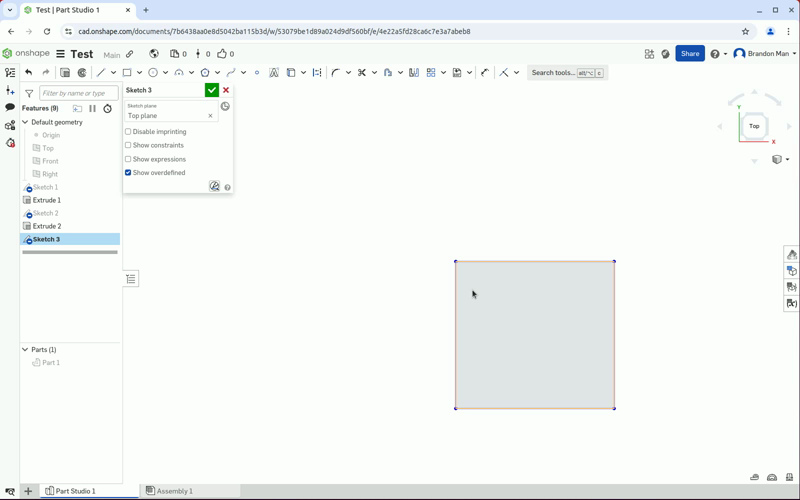
scroll(-6)
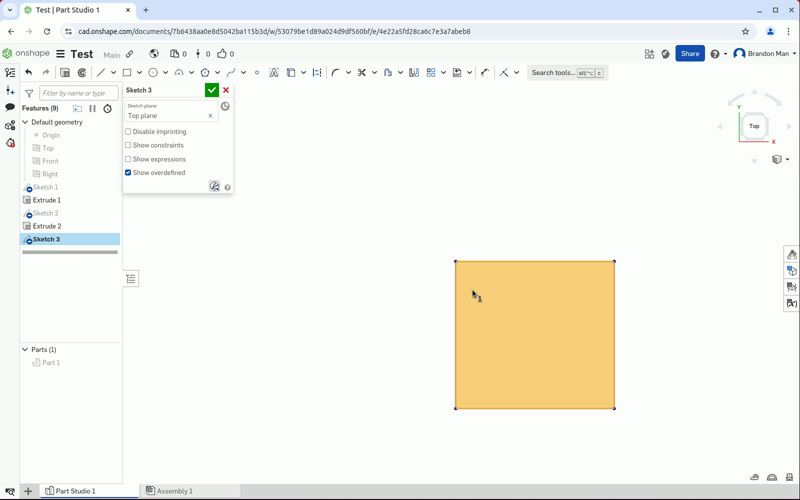
scroll(-6)
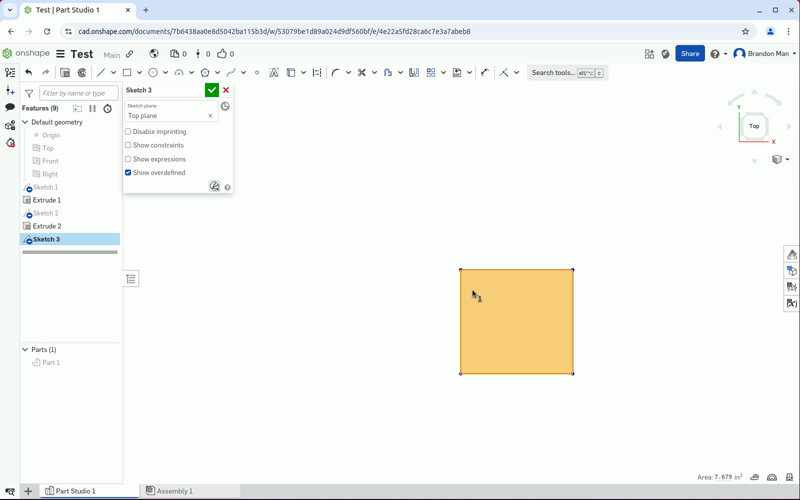
scroll(-6)
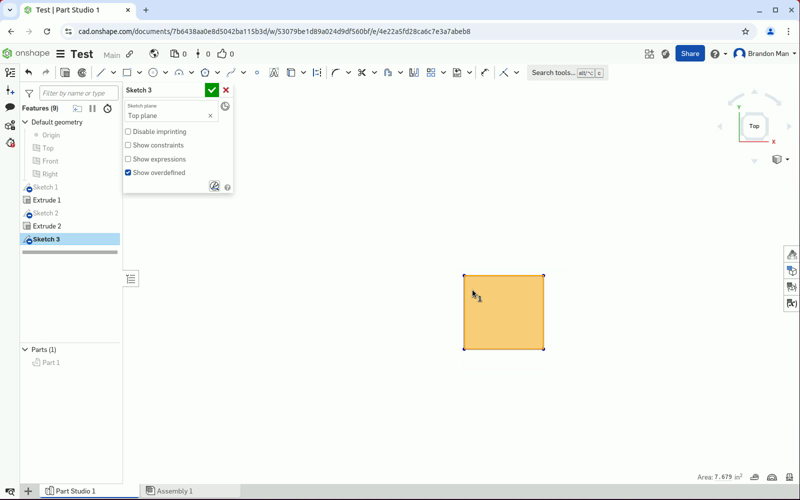
scroll(-6)
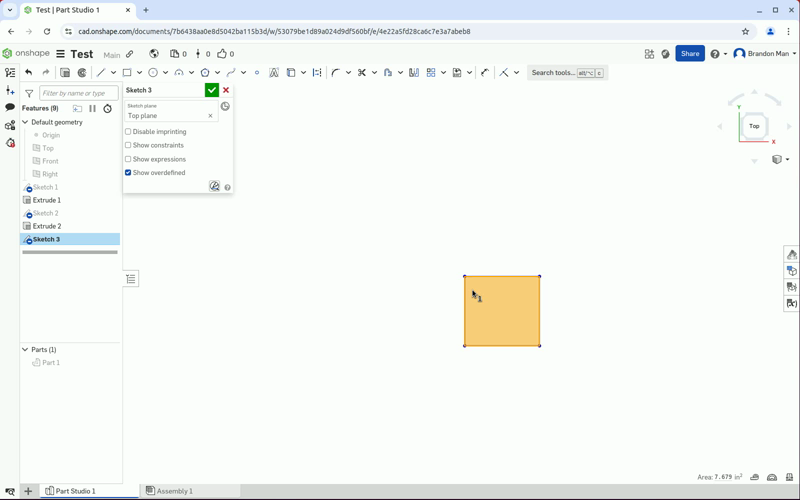
scroll(-6)
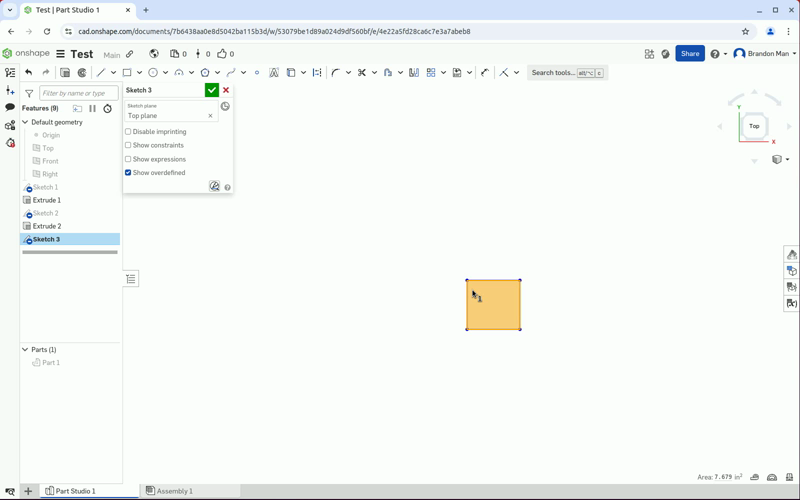
scroll(-6)
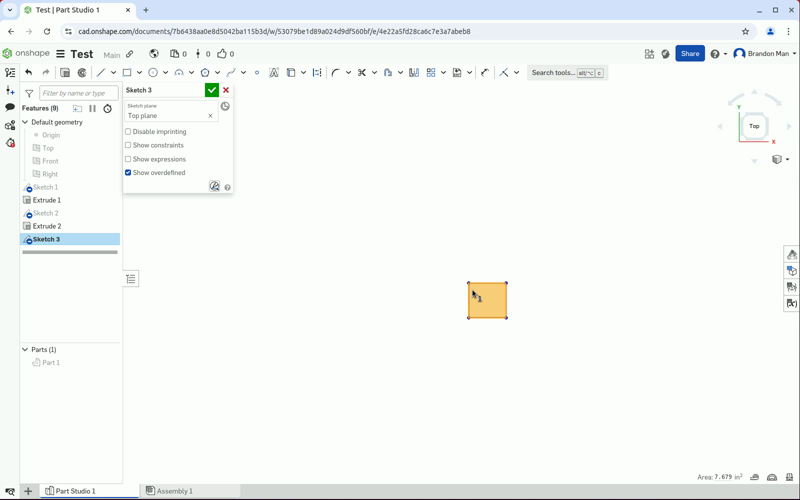
scroll(-6)
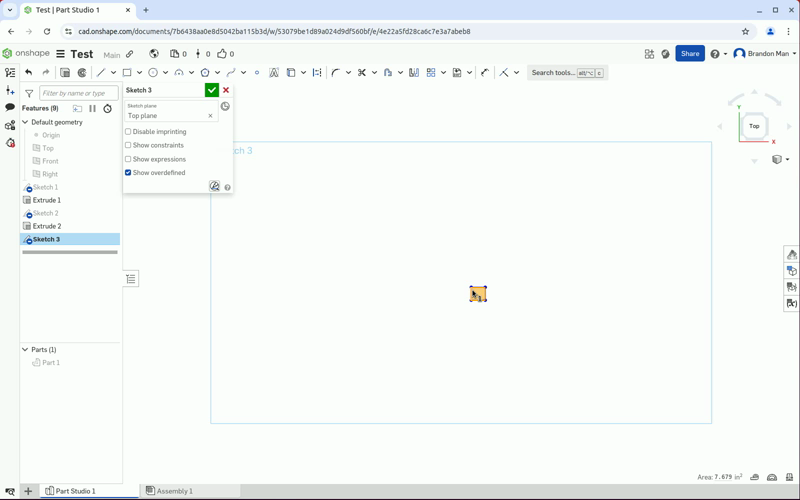
mouse_move(73, 352)
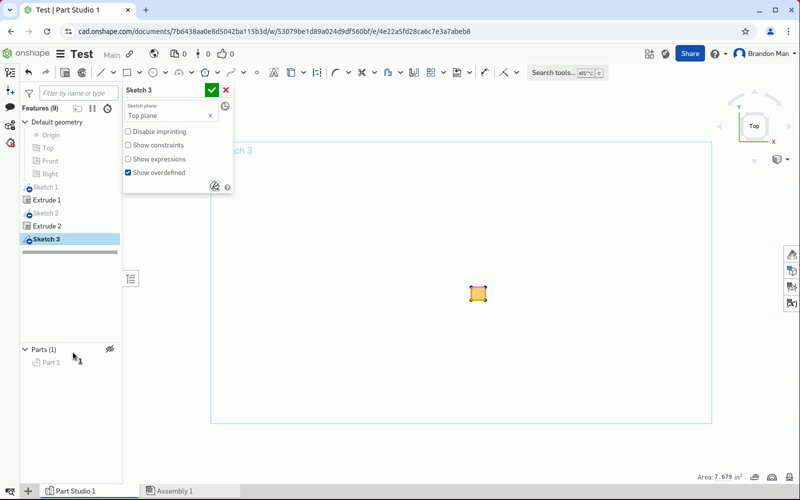
key(shift+y)
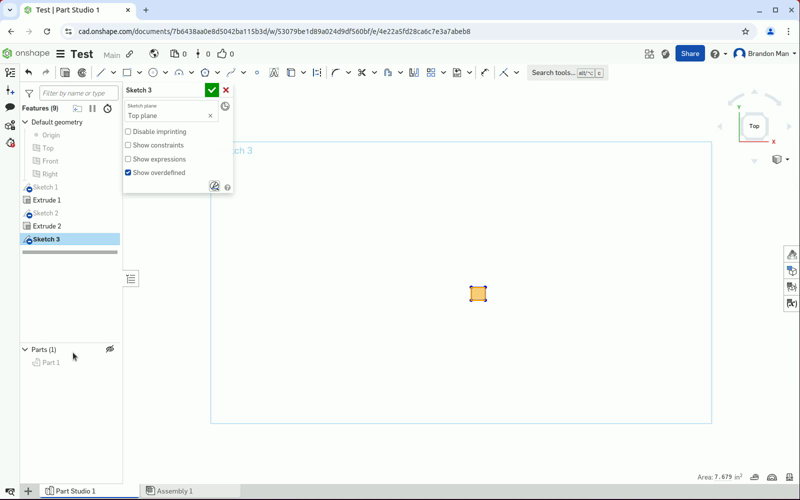
key(shift+e)
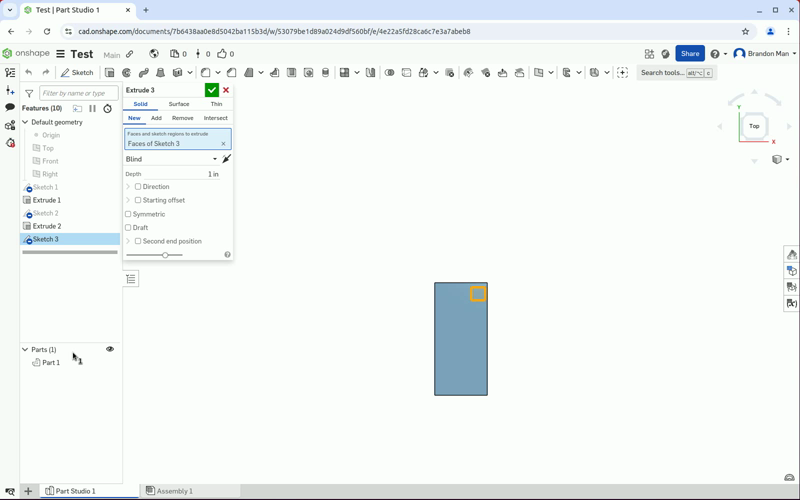
mouse_move(143, 106)
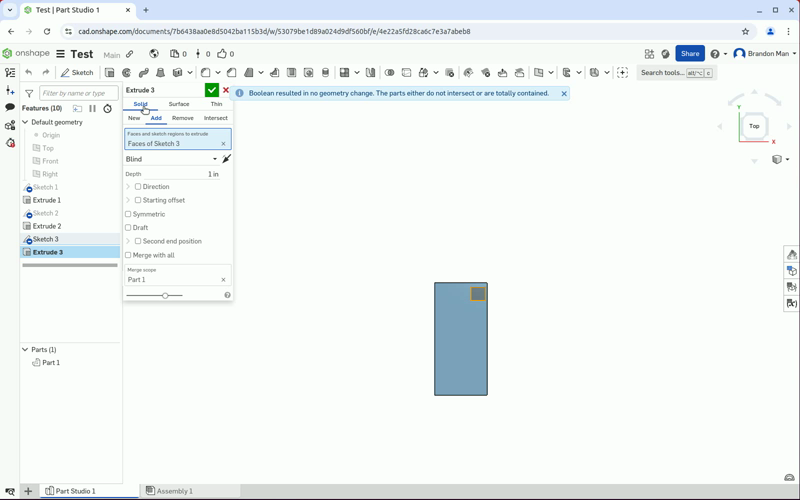
click(143, 106)
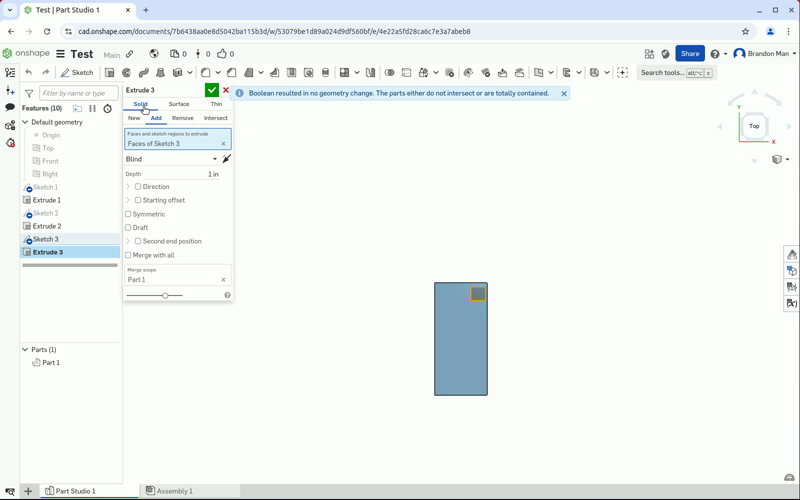
mouse_move(186, 120)
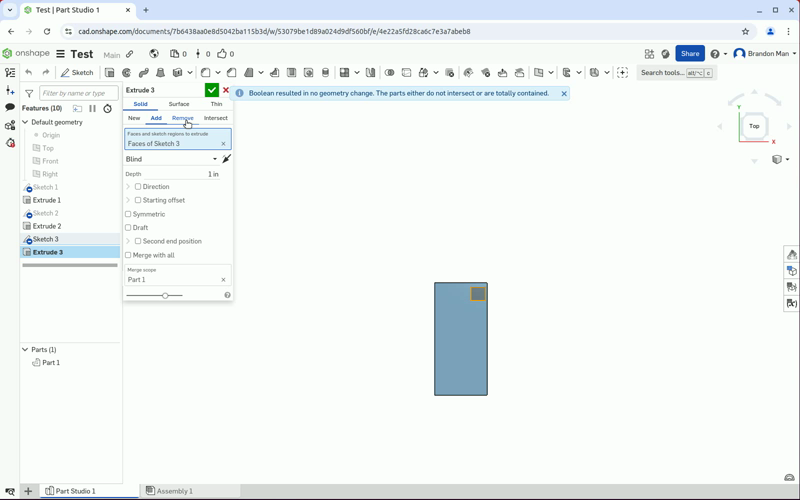
click(186, 120)
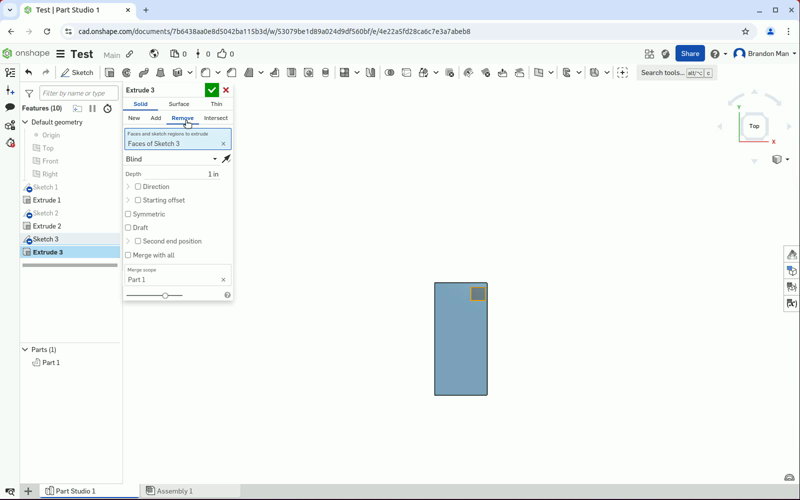
key(tab, 4)
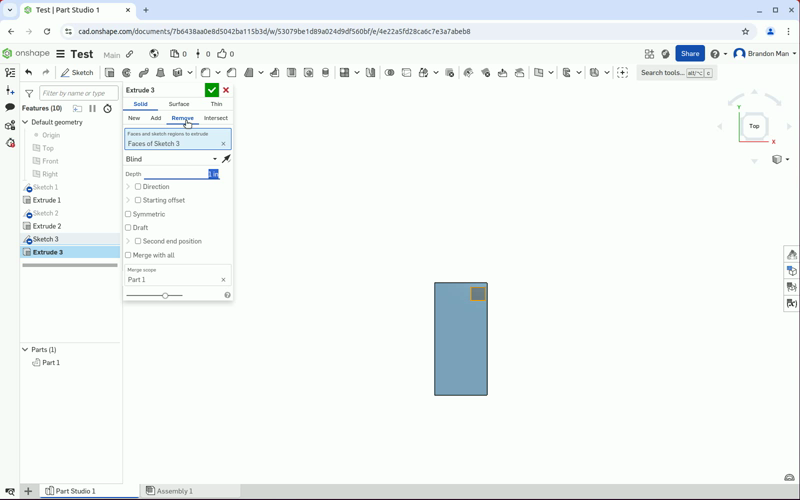
text(19.257)
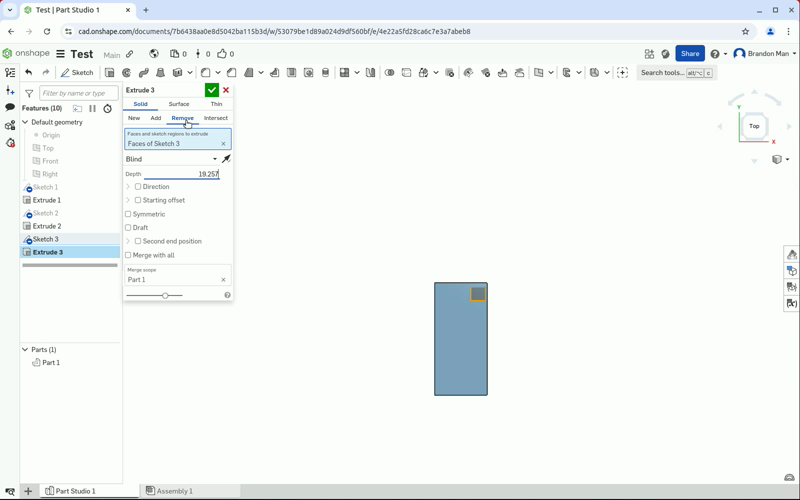
key(tab, 6)
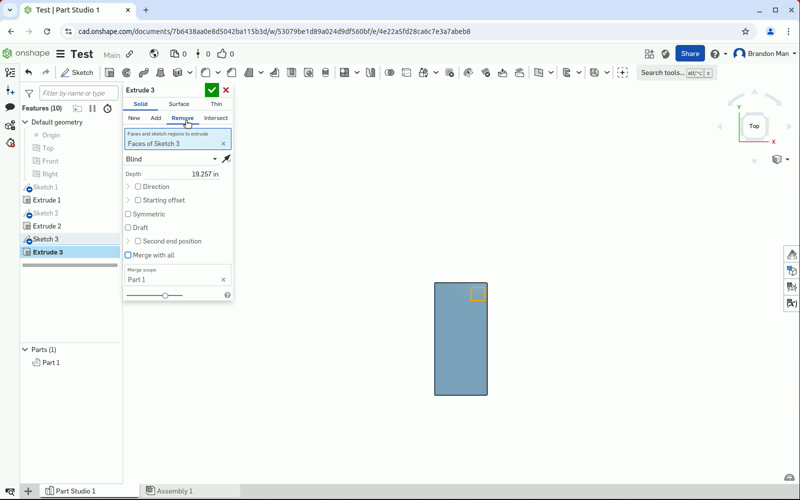
key(space)
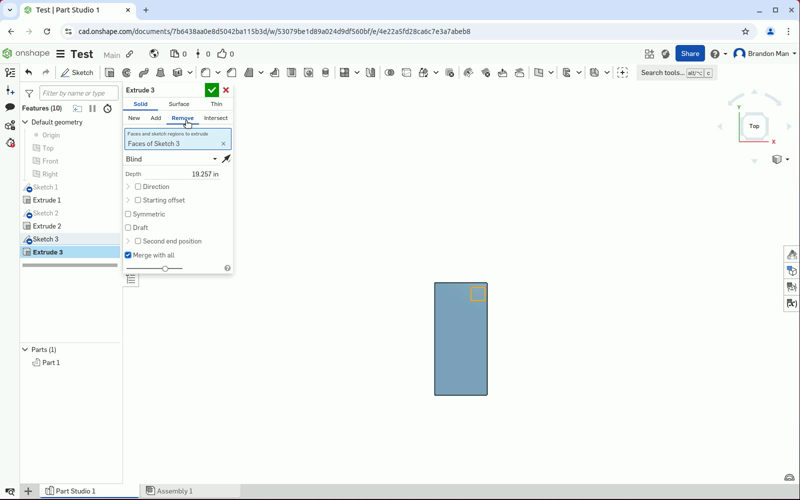
key(enter)
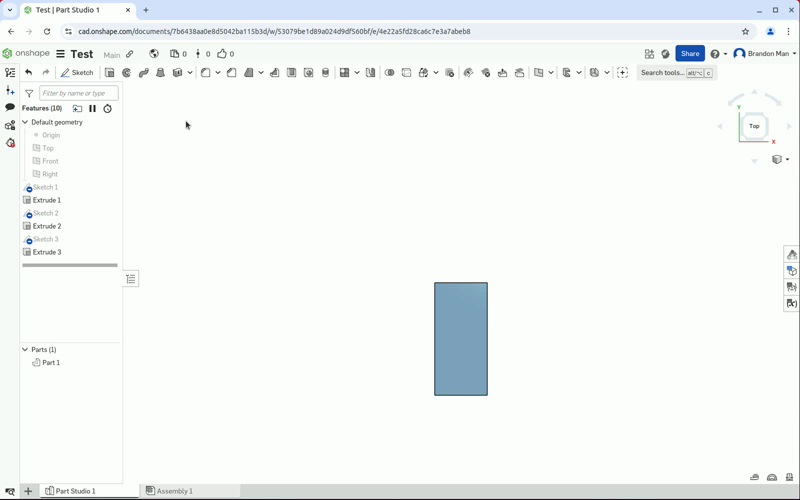
key(shift+h)
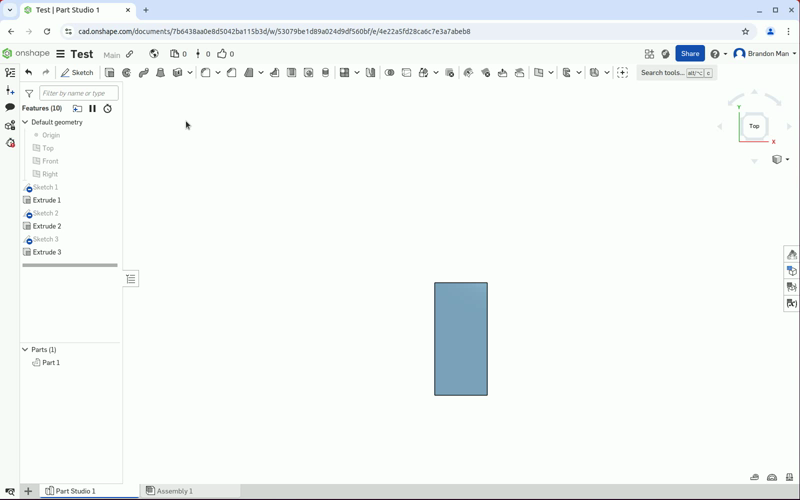
key(shift+h)
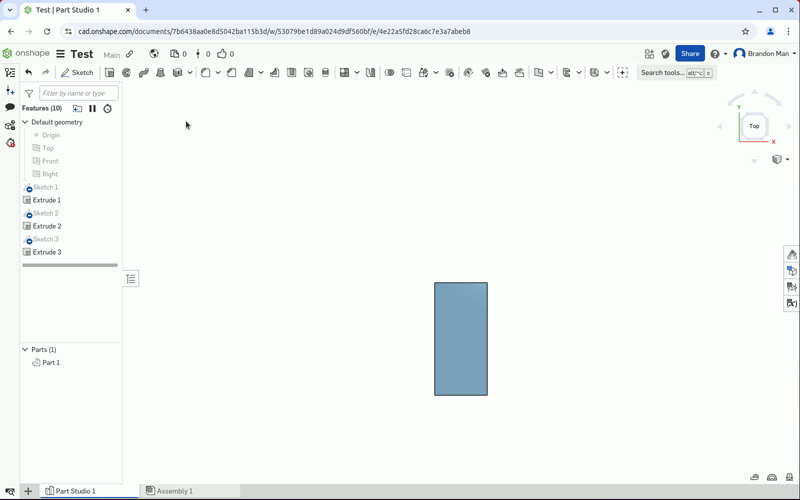
mouse_move(73, 189)
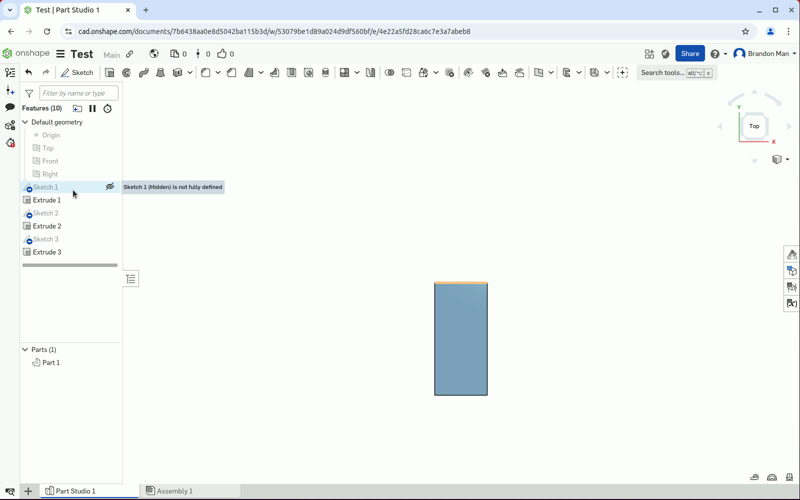
click(73, 189)
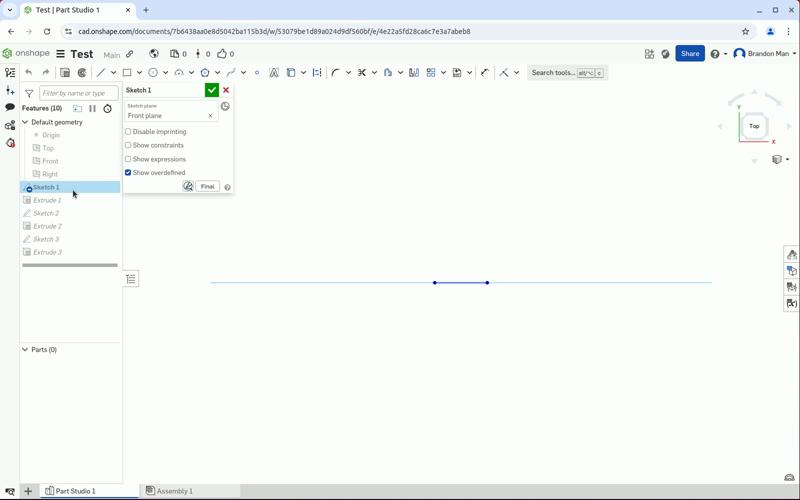
mouse_move(229, 92)
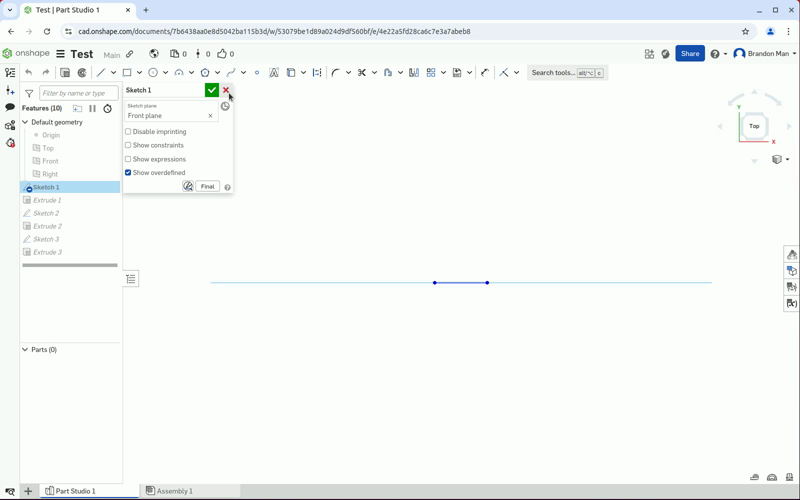
click(229, 92)
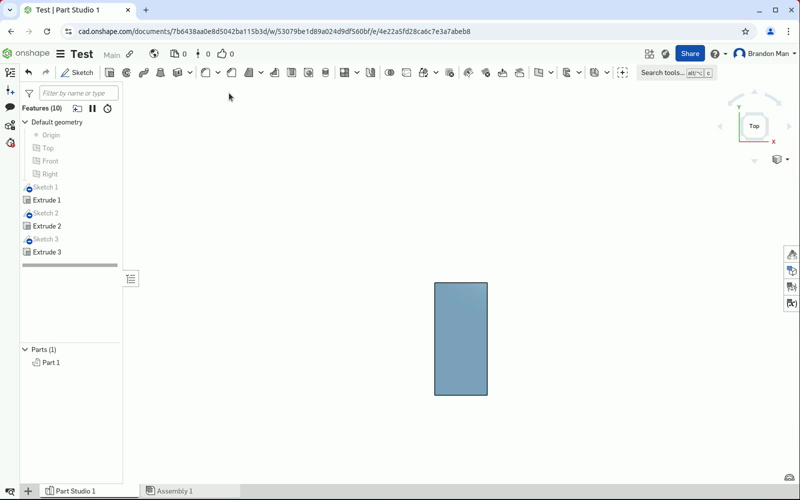
mouse_move(73, 352)
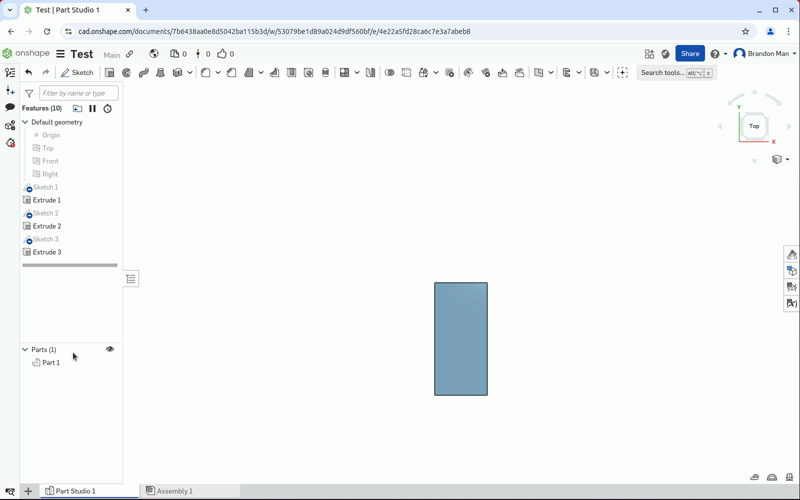
key(y)
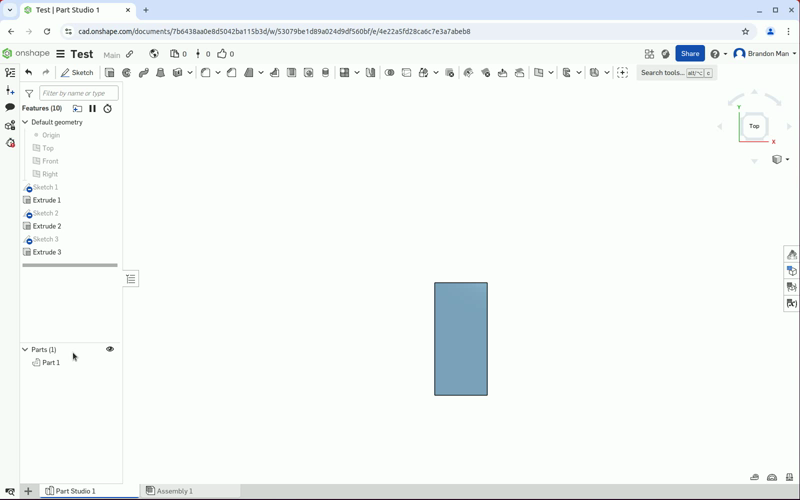
key(shift+p)
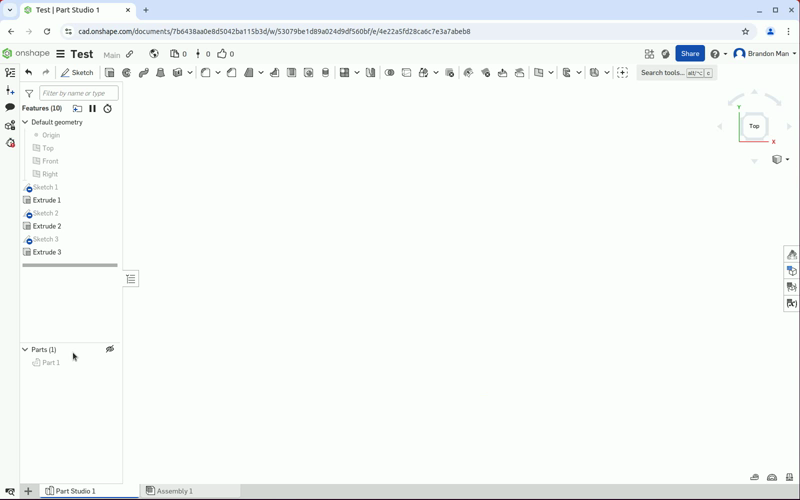
key(space)
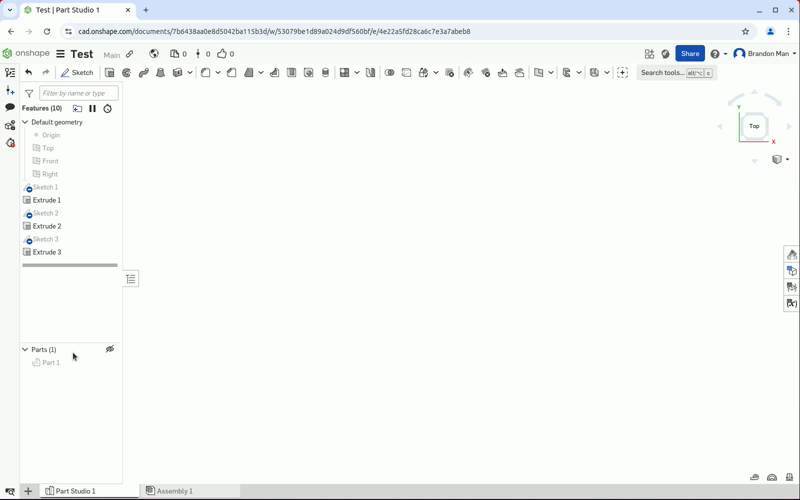
key_down(shift)
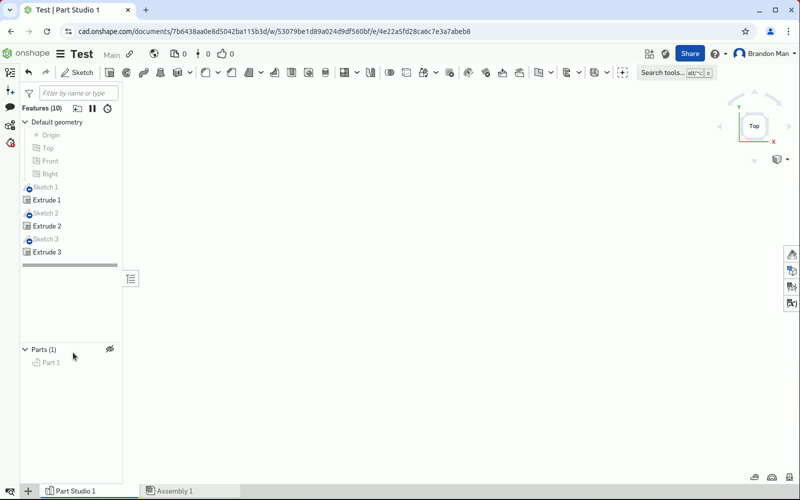
key(up)
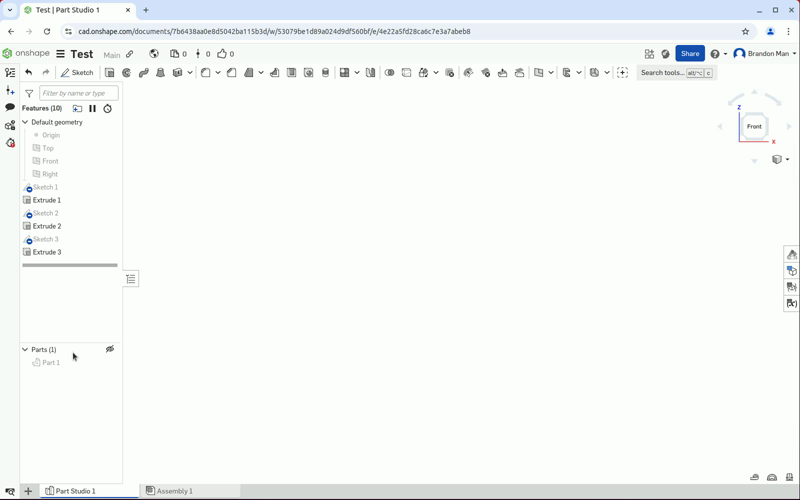
key_up(shift)
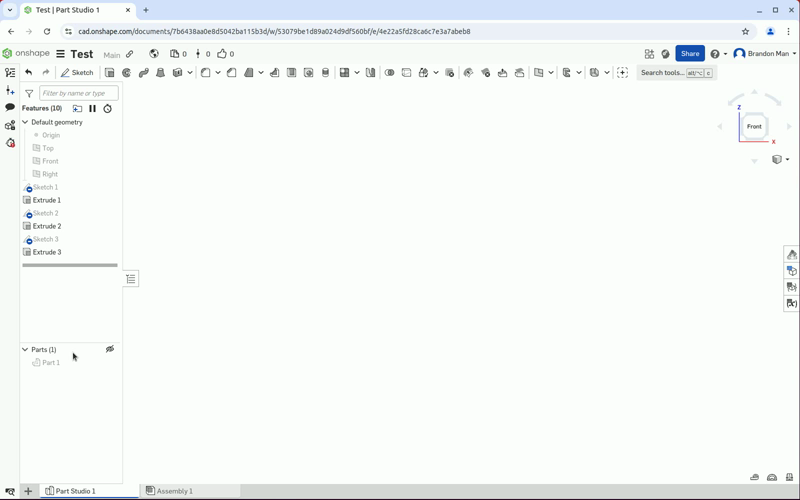
mouse_move(73, 352)
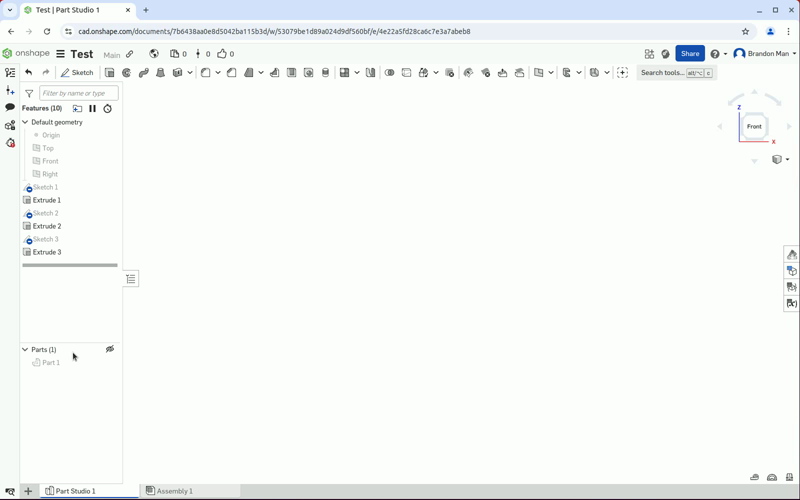
key(shift+y)
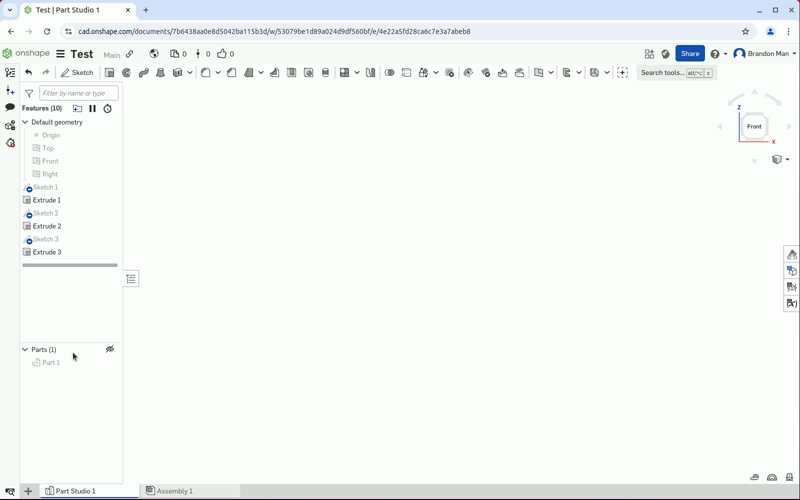
key(shift+s)
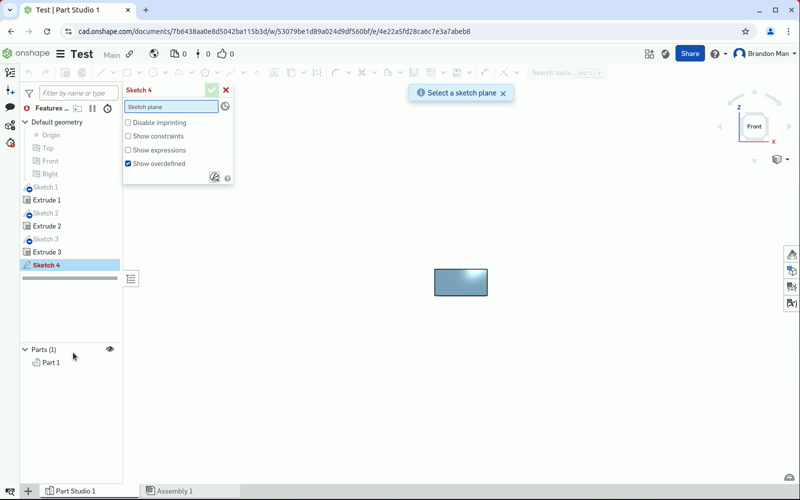
mouse_move(73, 163)
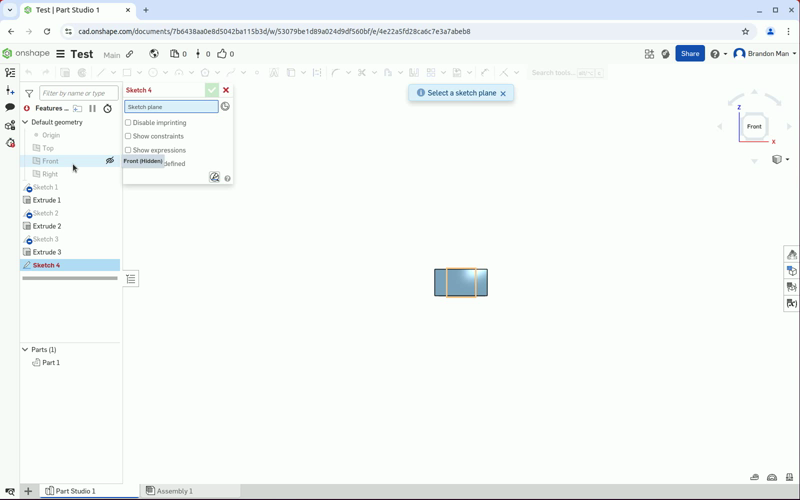
click(73, 163)
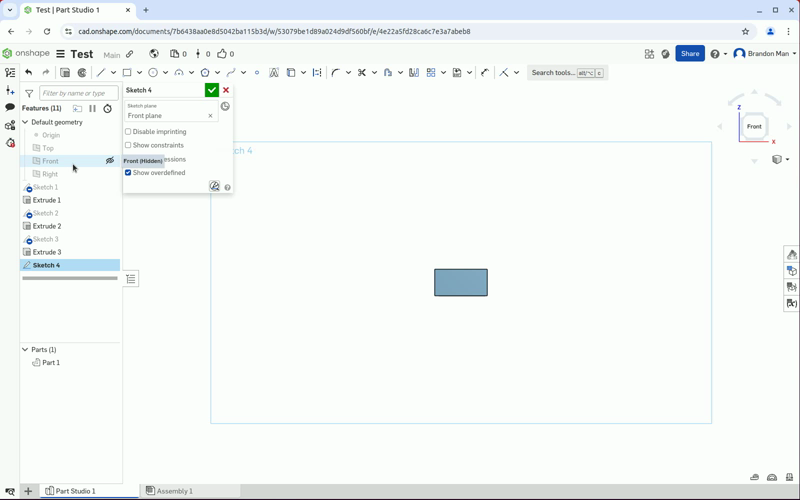
mouse_move(73, 352)
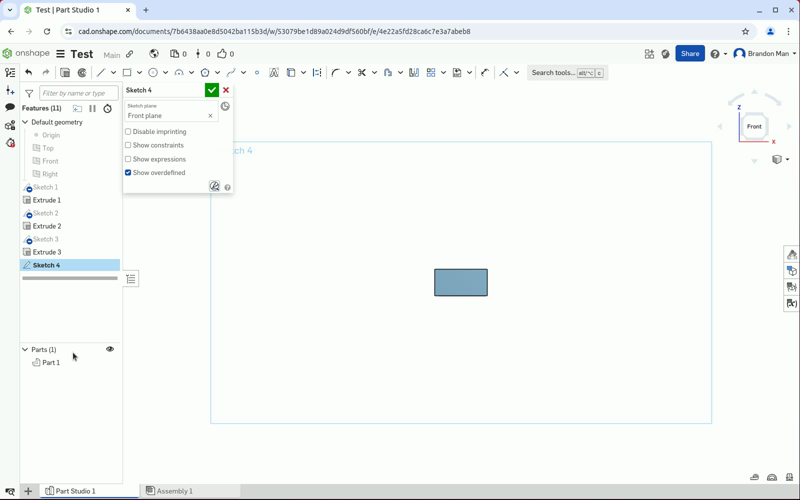
key(y)
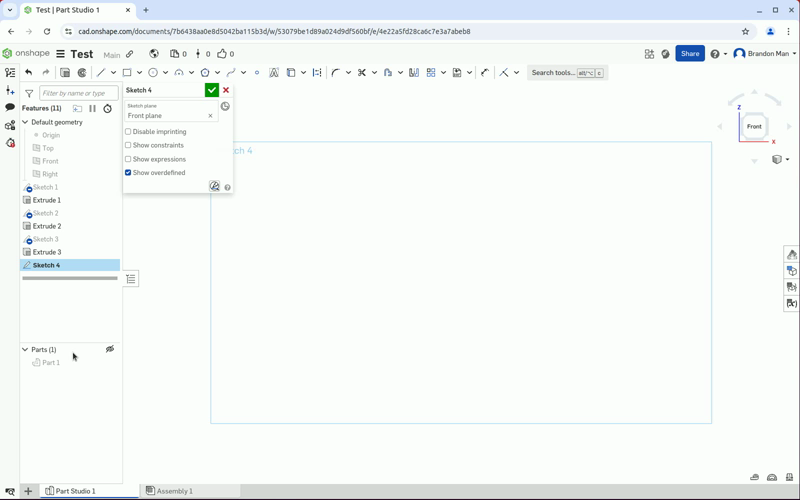
key(c)
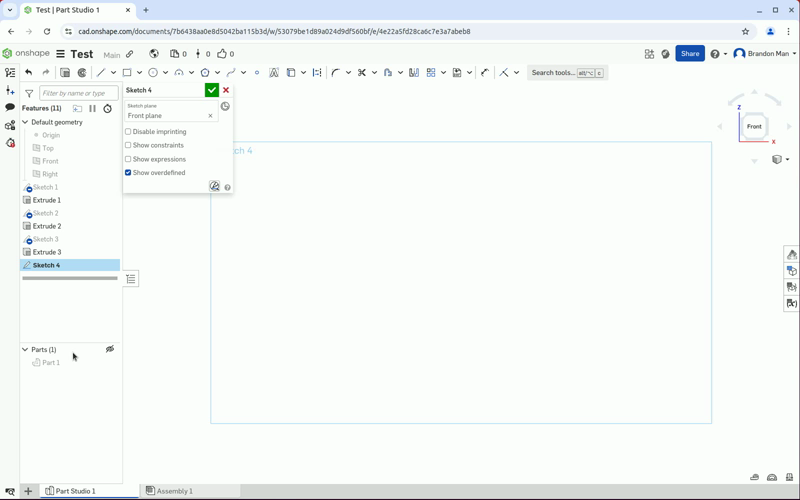
key_down(shift)
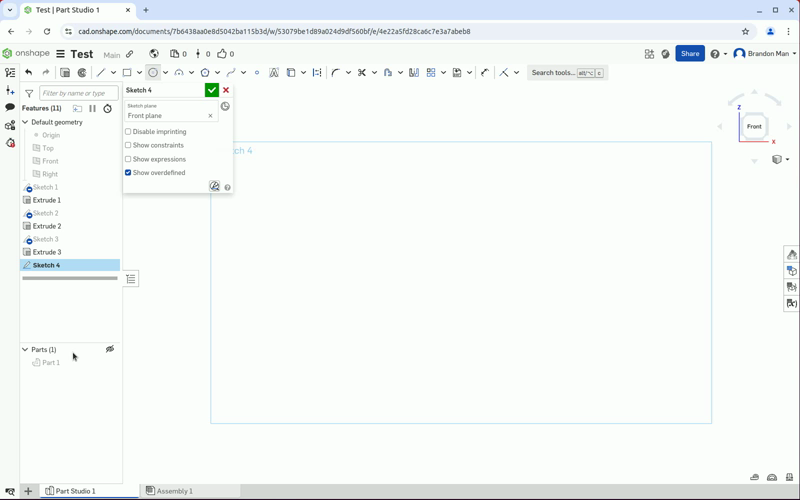
mouse_move(446, 276)
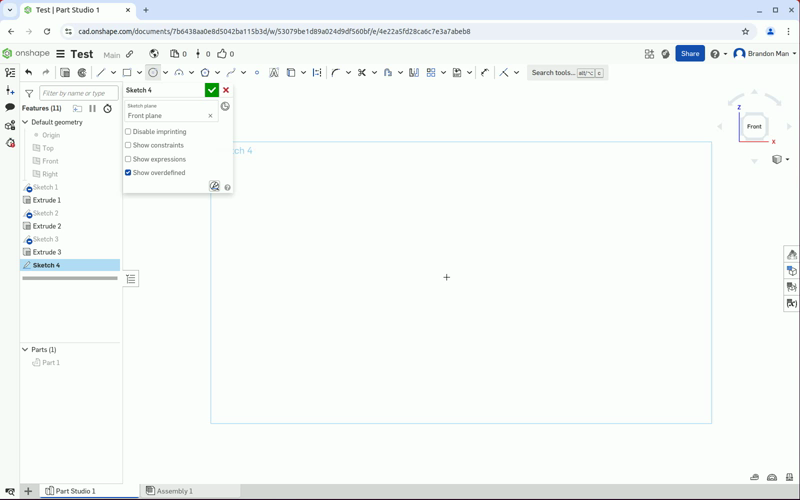
click(446, 276)
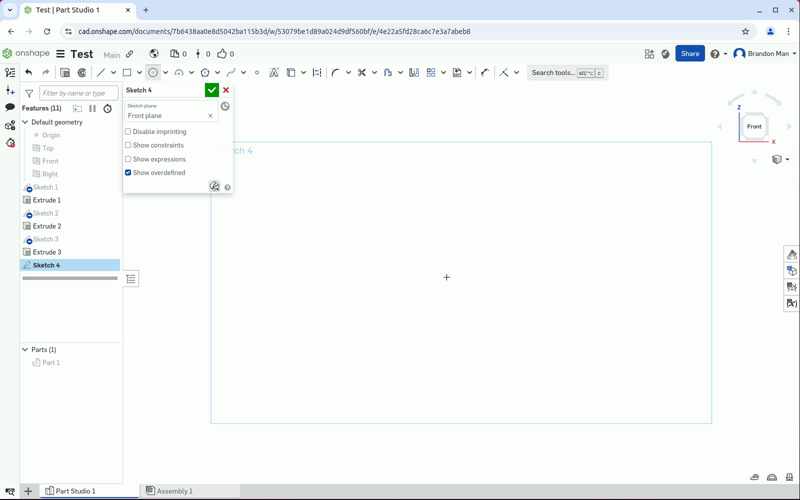
key_up(shift)
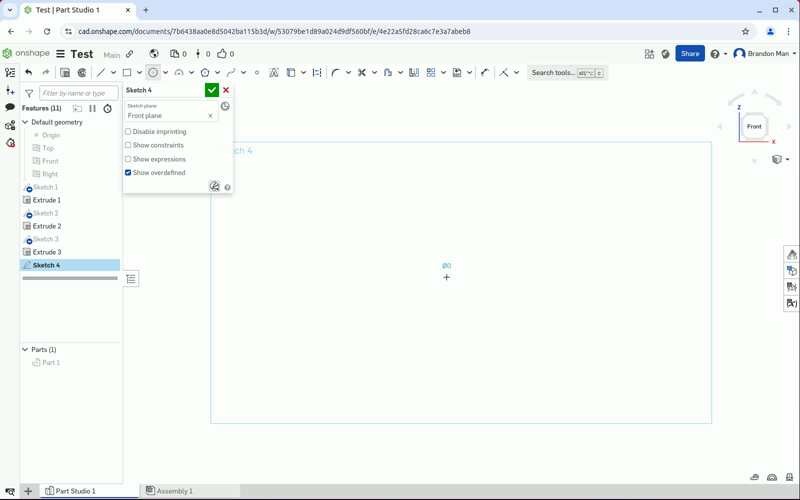
mouse_move(451, 276)
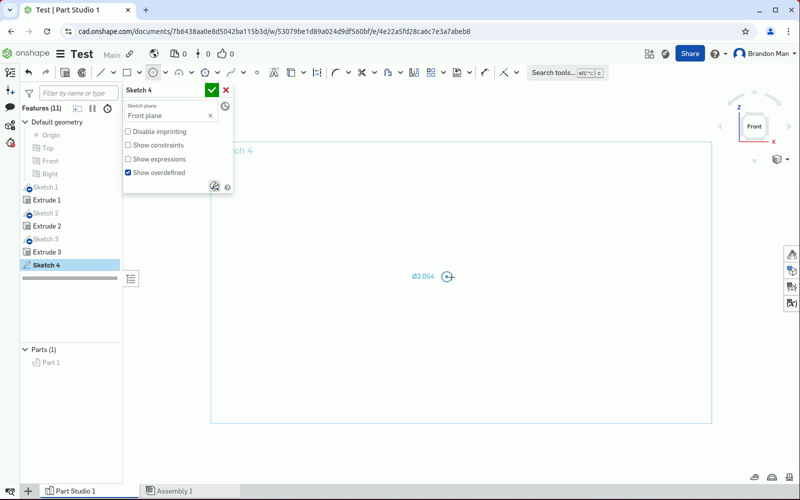
click(451, 276)
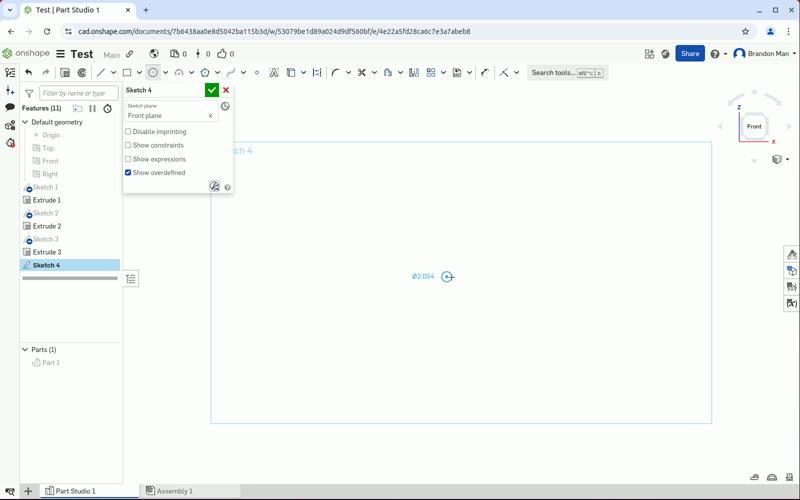
key(esc)
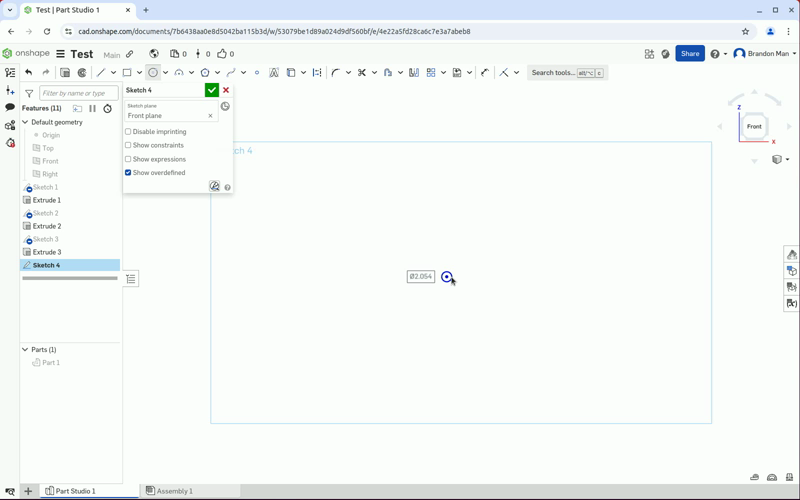
mouse_move(448, 280)
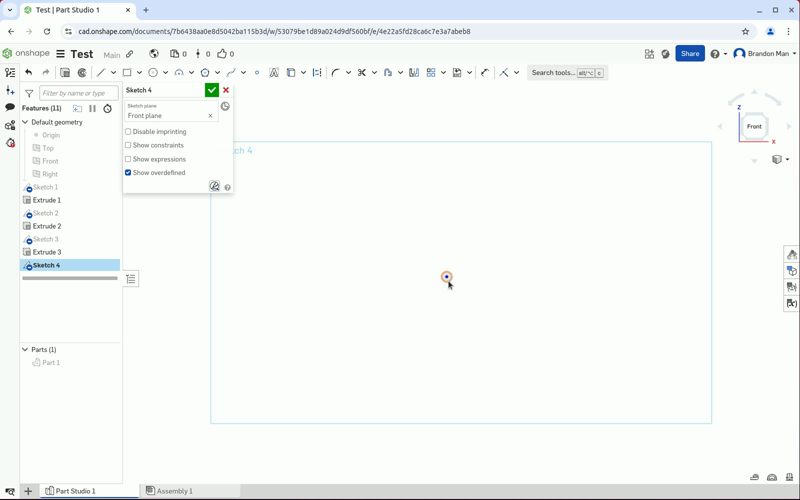
scroll(6)
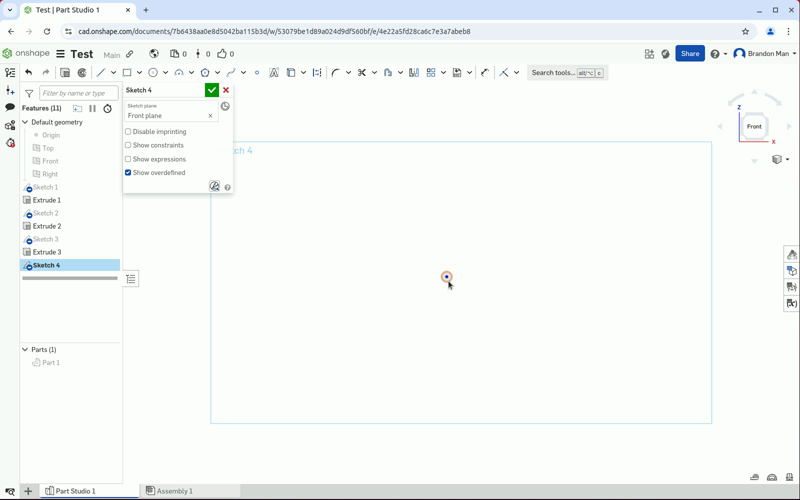
scroll(6)
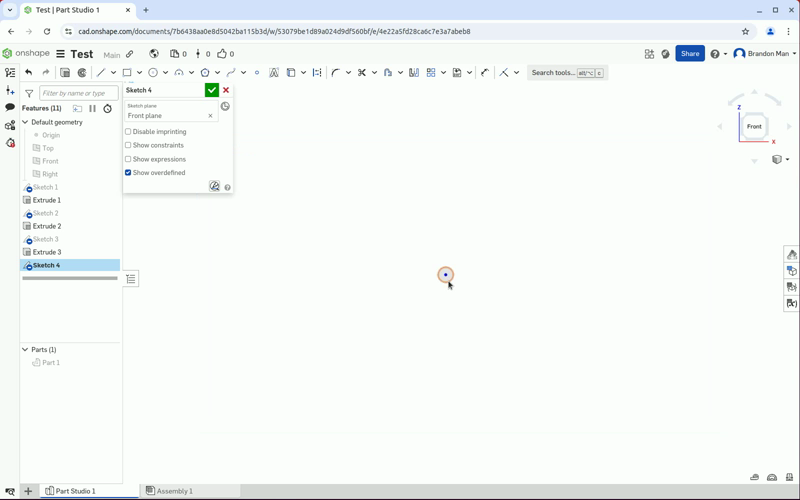
scroll(6)
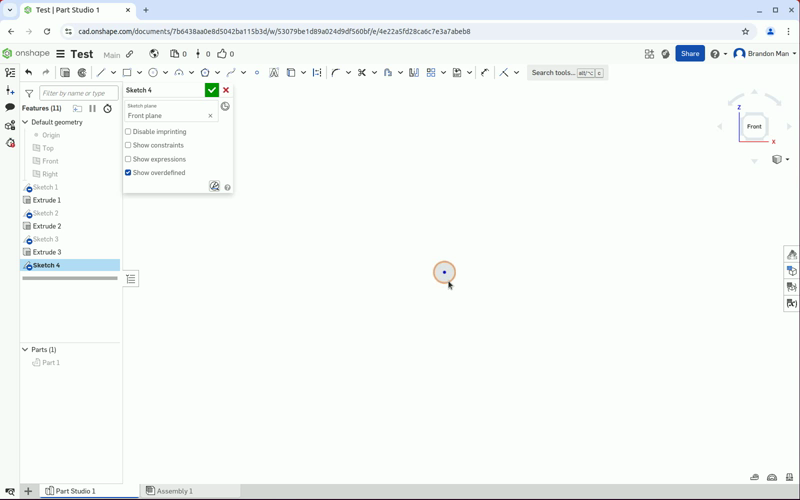
scroll(6)
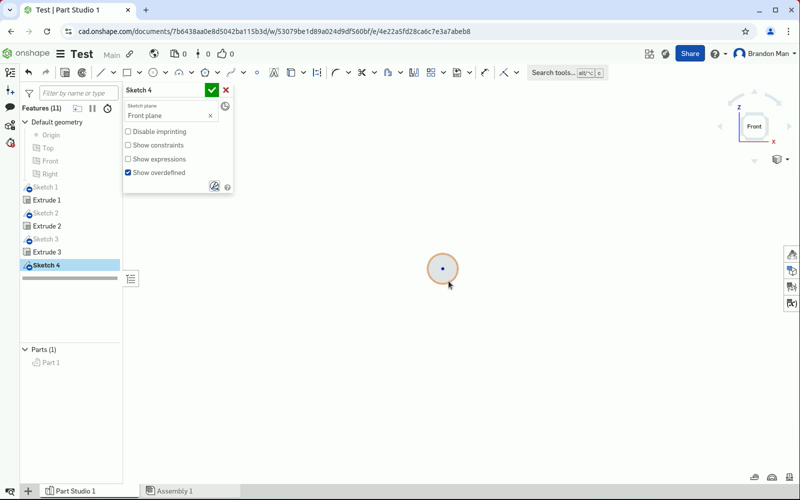
scroll(6)
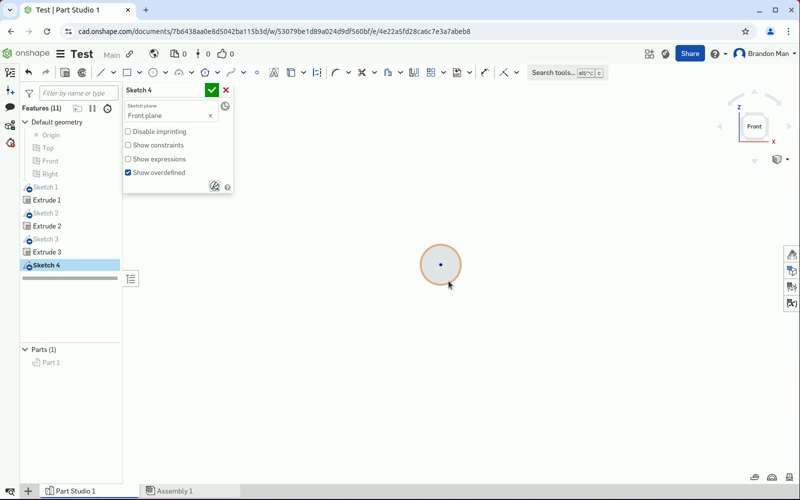
scroll(6)
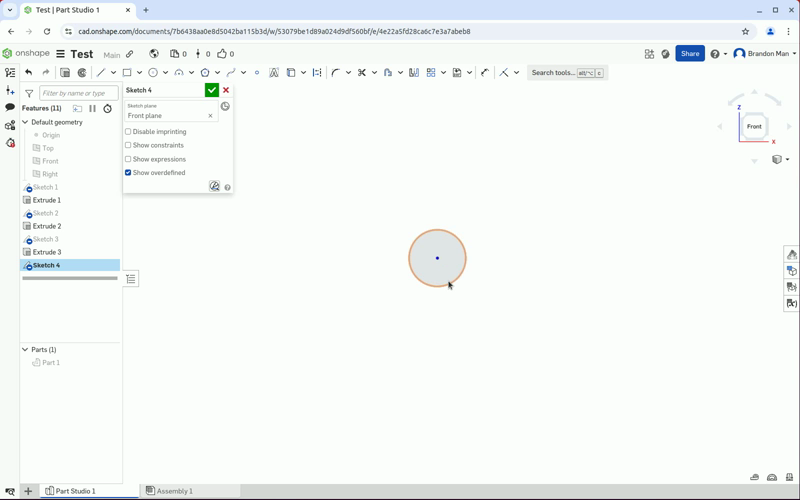
scroll(6)
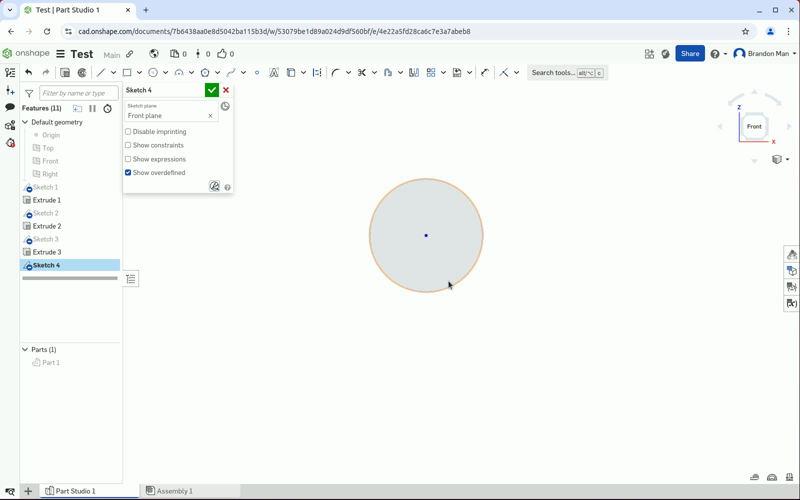
click(448, 280)
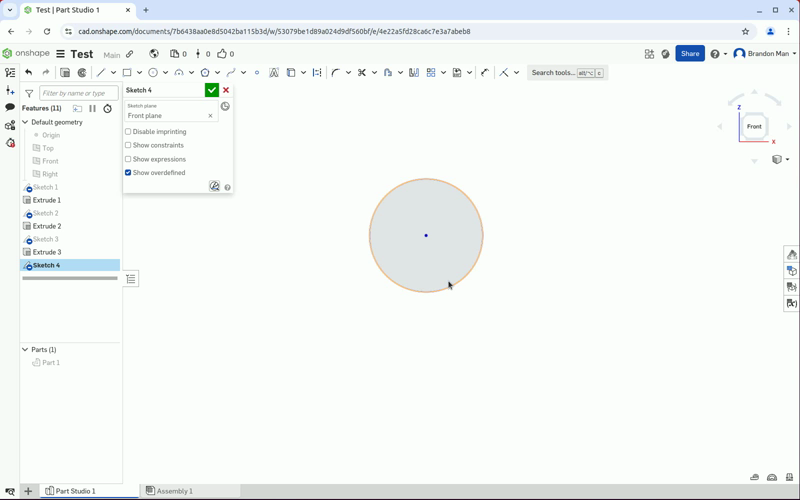
scroll(-6)
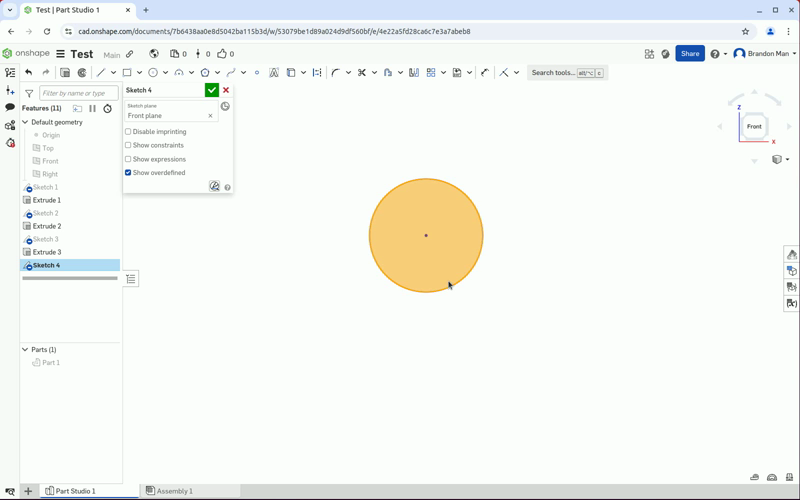
scroll(-6)
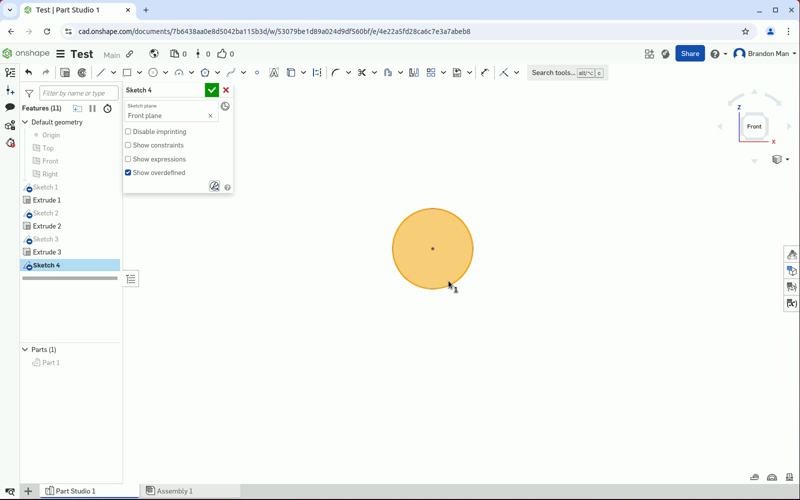
scroll(-6)
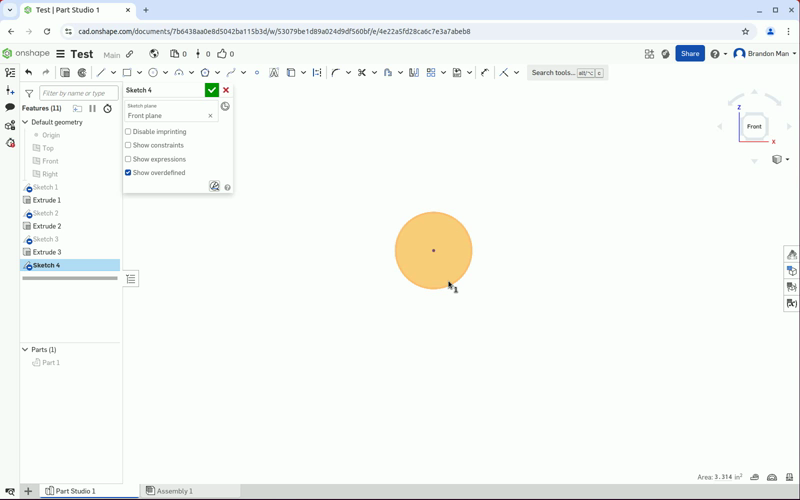
scroll(-6)
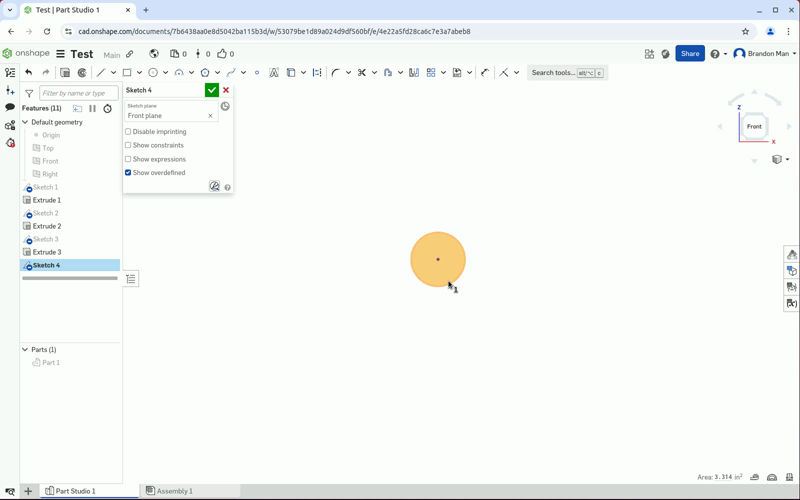
scroll(-6)
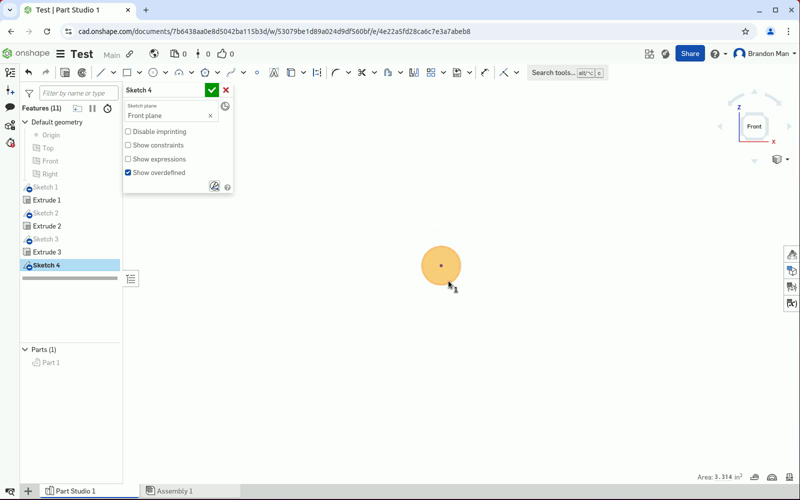
scroll(-6)
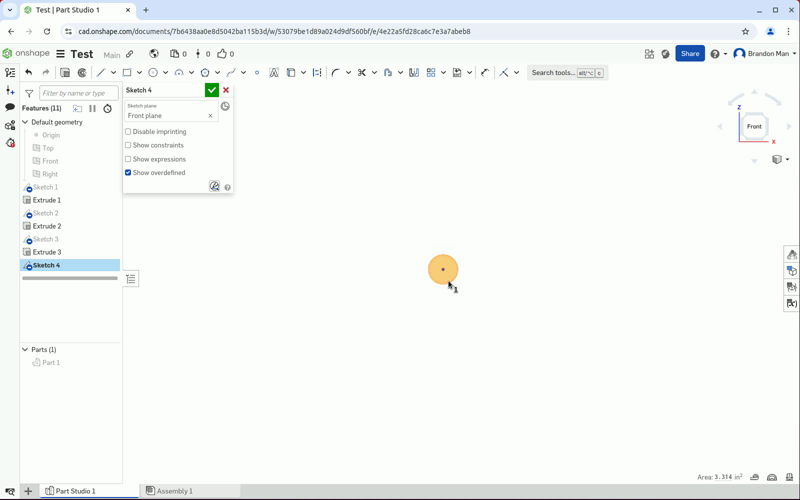
scroll(-6)
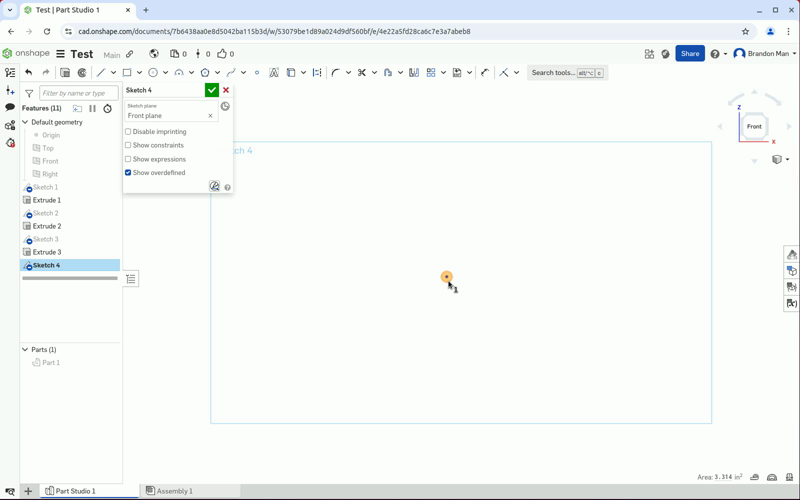
mouse_move(73, 352)
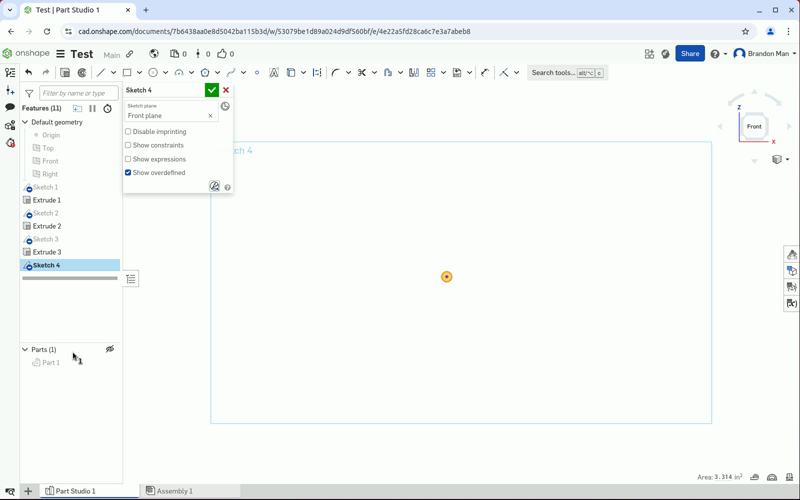
key(shift+y)
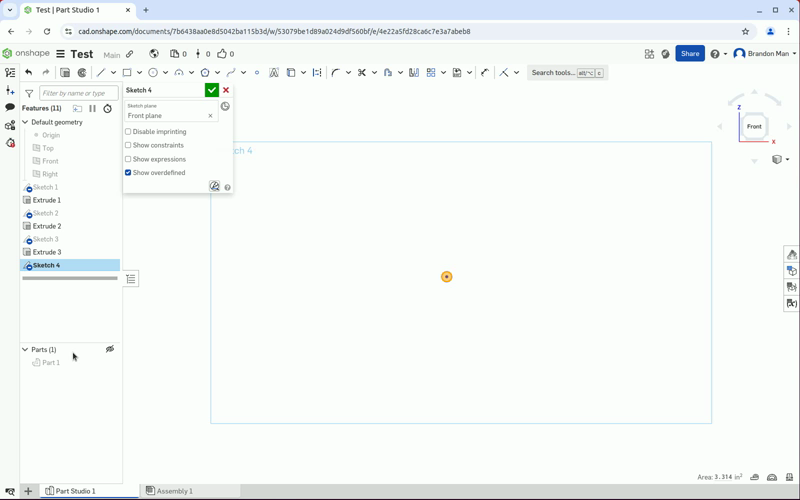
key(shift+e)
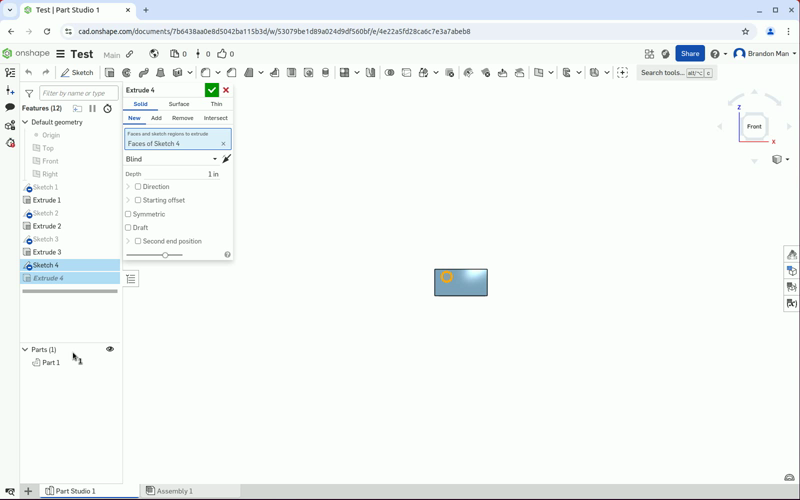
mouse_move(143, 106)
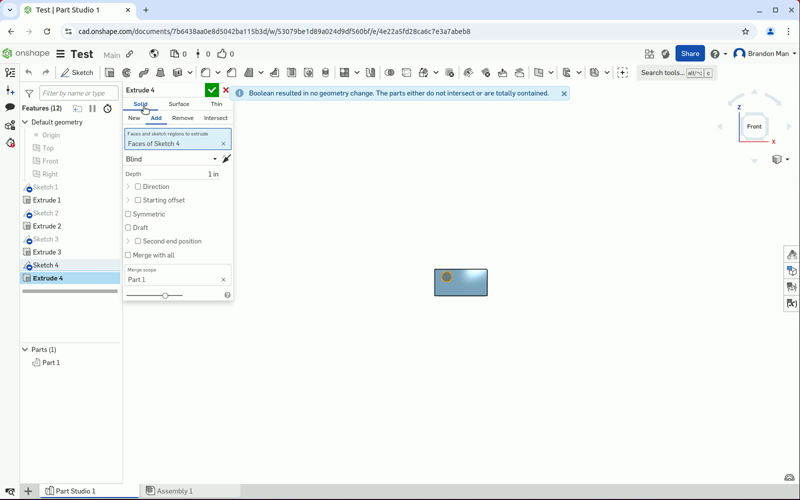
click(143, 106)
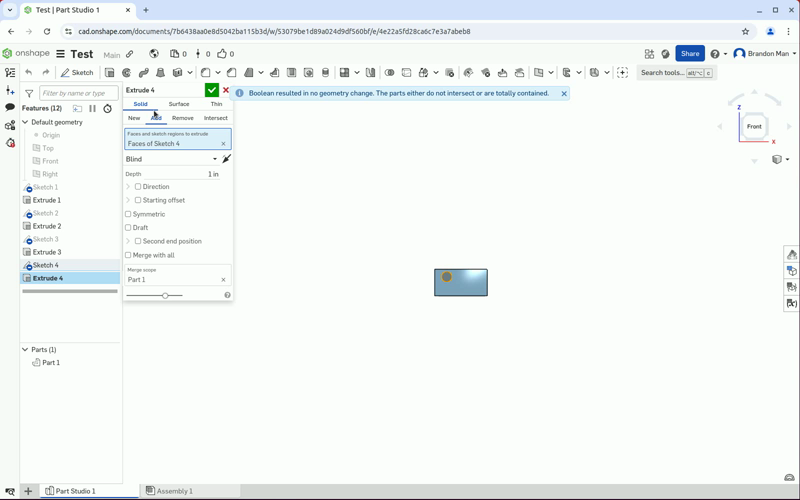
mouse_move(186, 120)
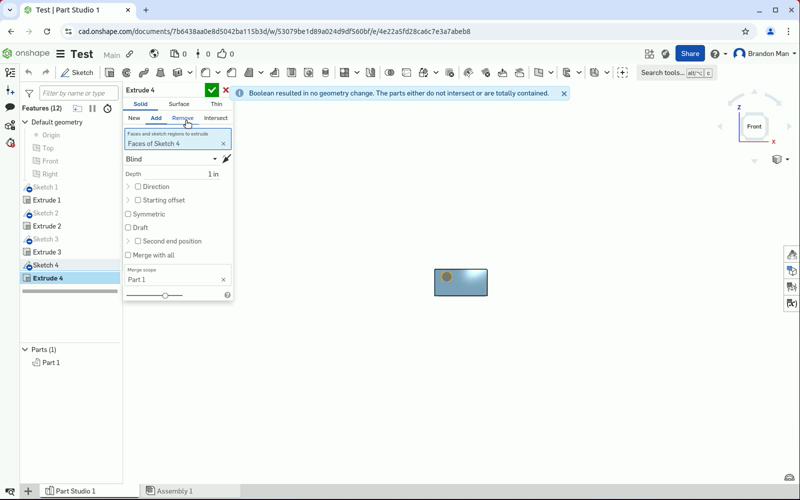
click(186, 120)
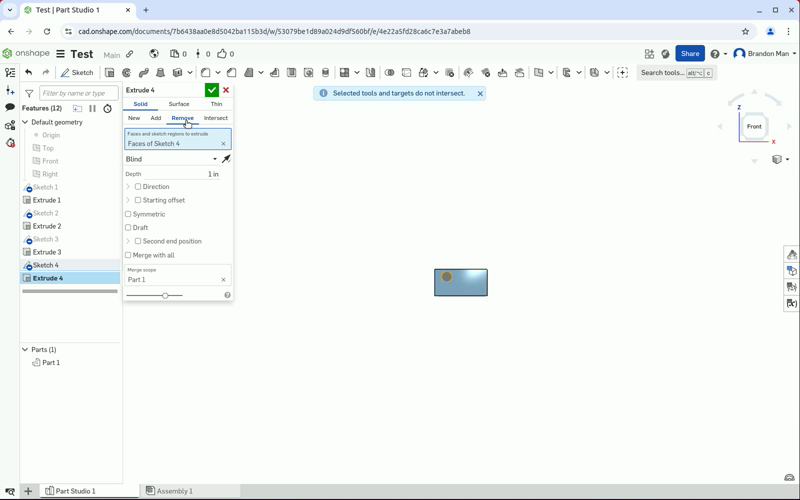
key(tab, 4)
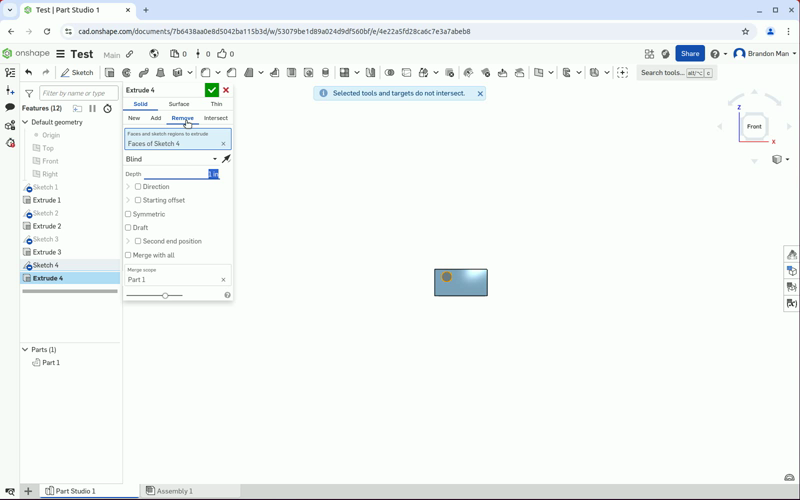
text(23.108)
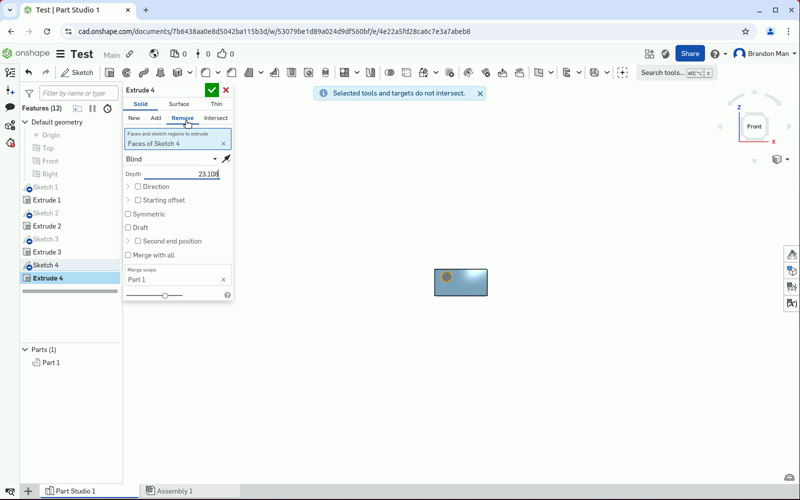
key(tab, 6)
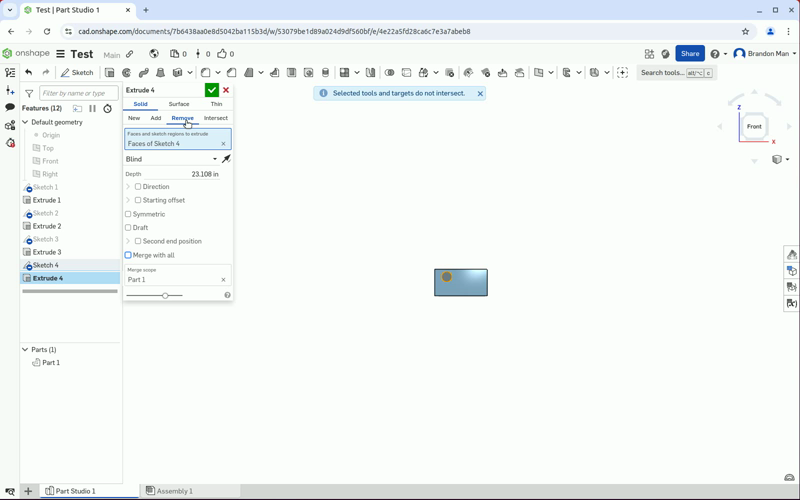
key(space)
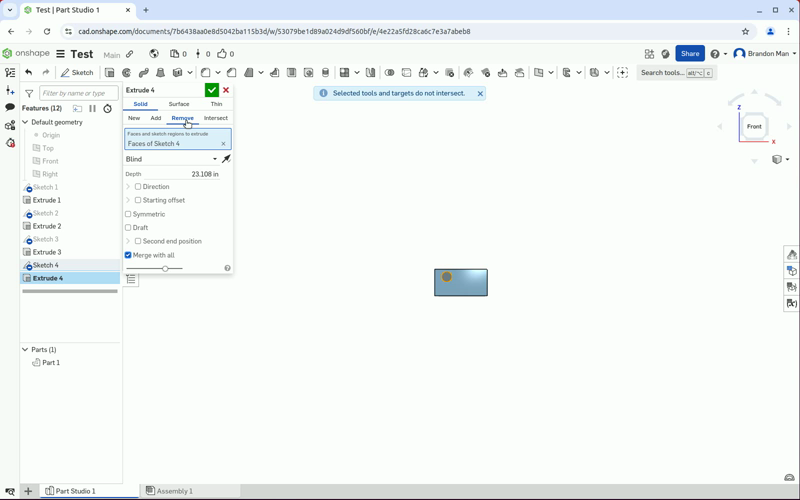
key(enter)
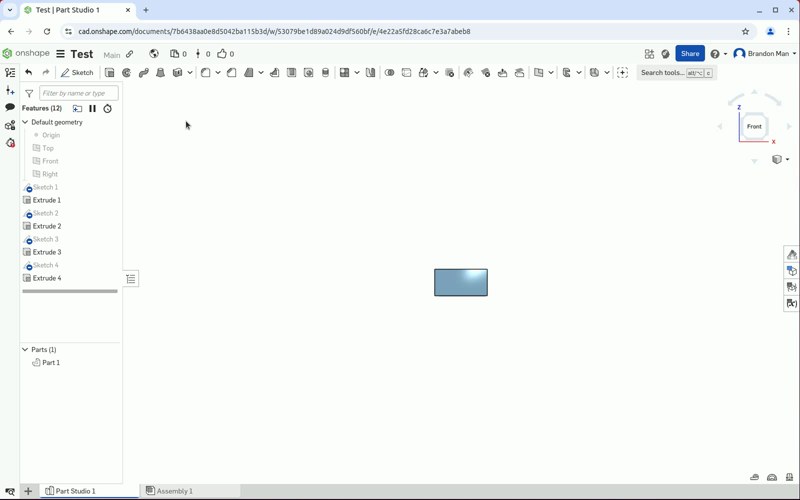
key(shift+h)
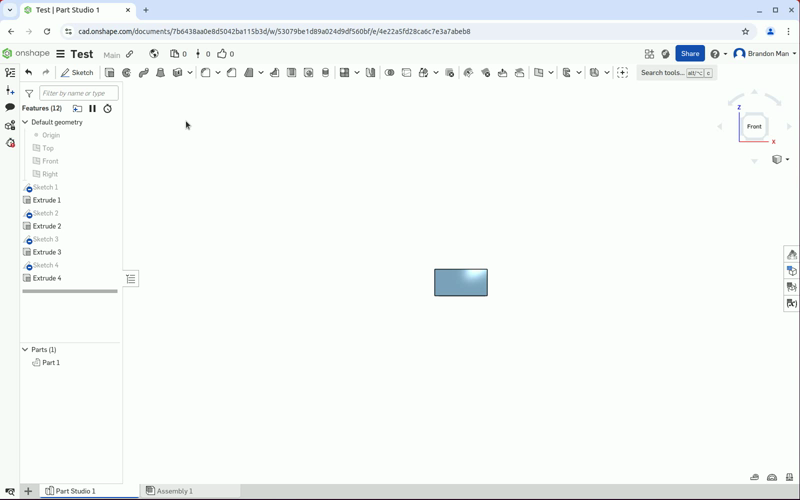
key(shift+h)
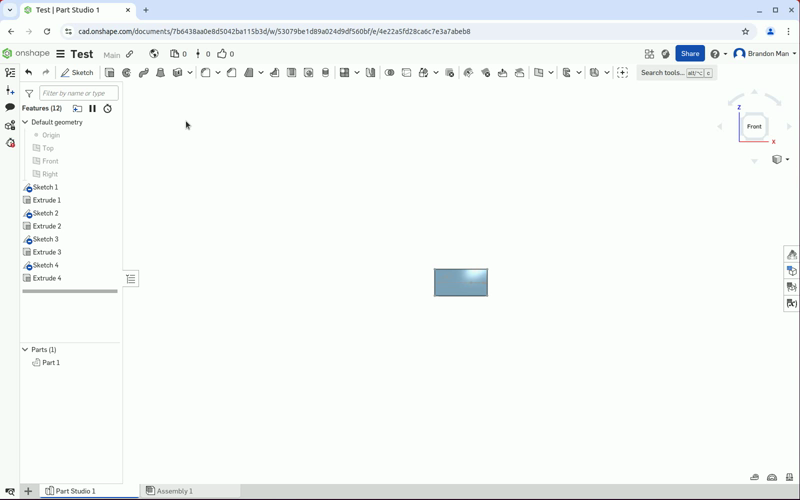
key(shift+7)
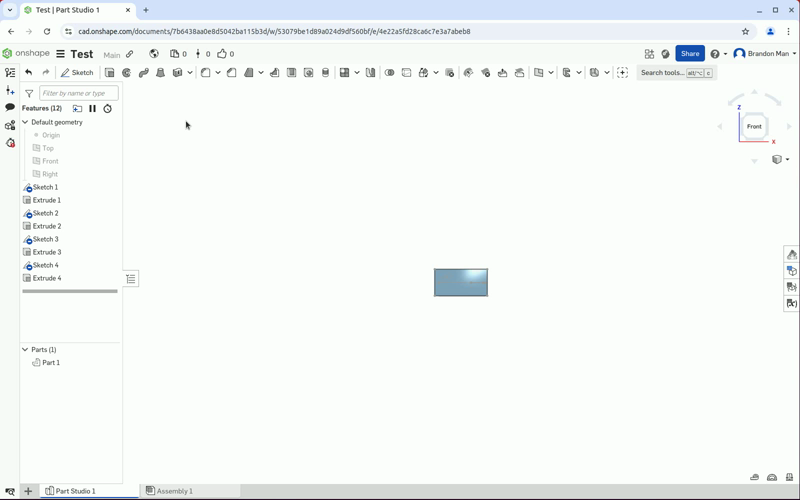
key(left, 2)
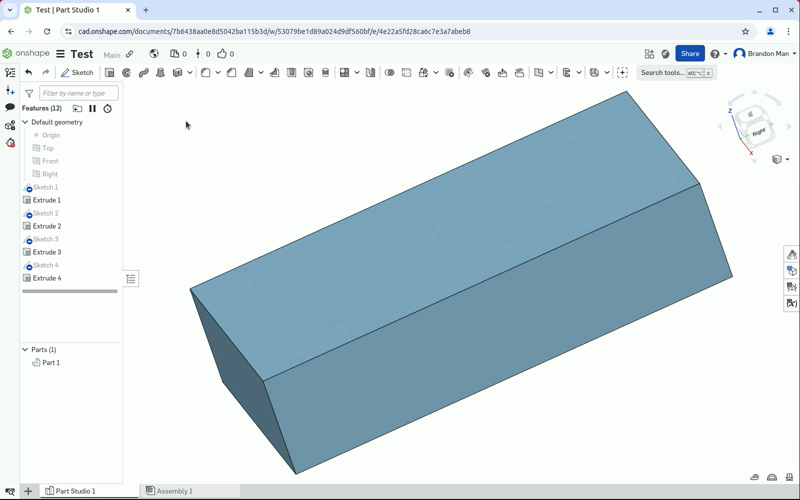
key(down, 2)
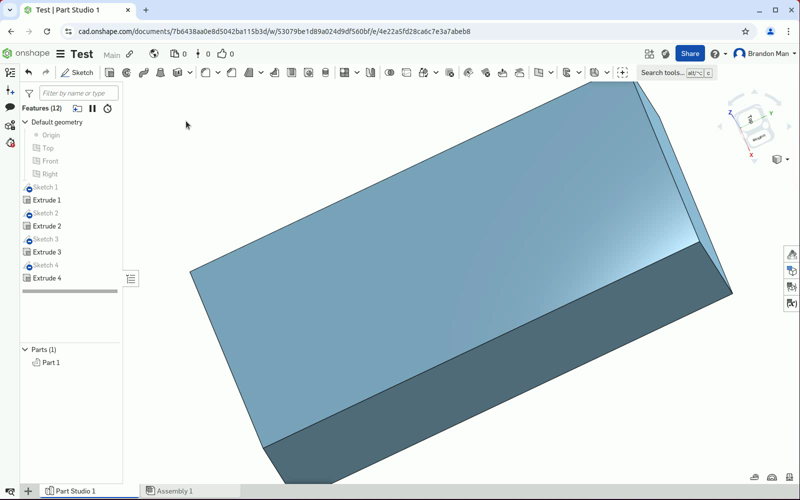
key(up, 2)
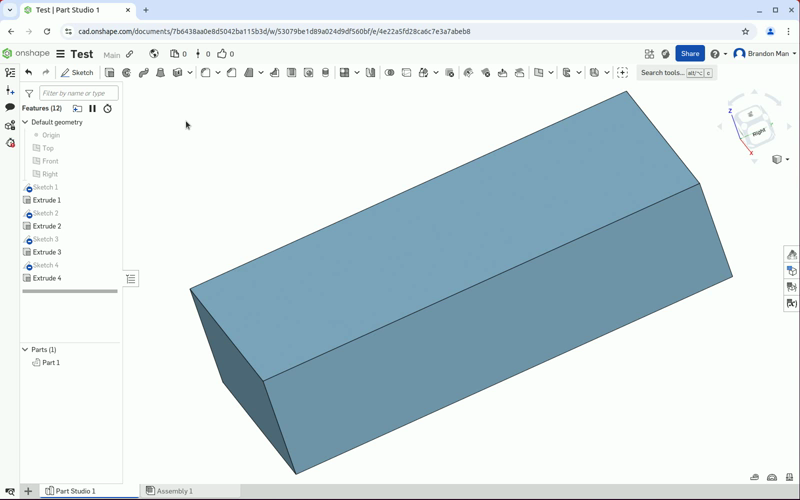
key(right, 2)
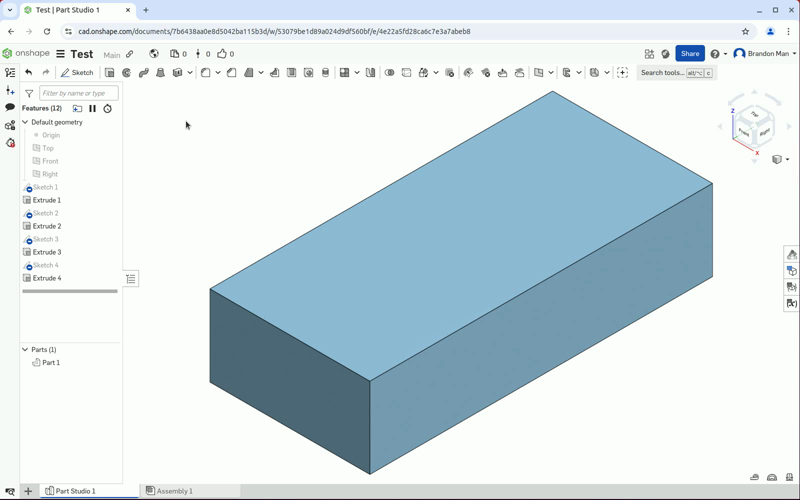
mouse_move(73, 189)
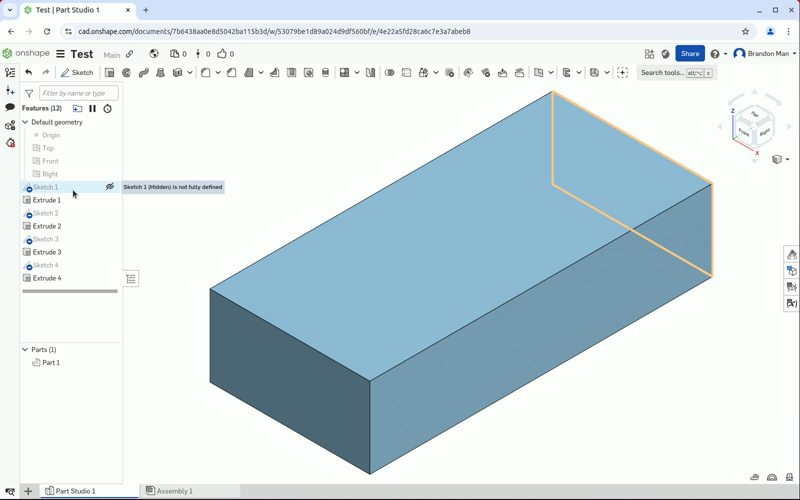
click(73, 189)